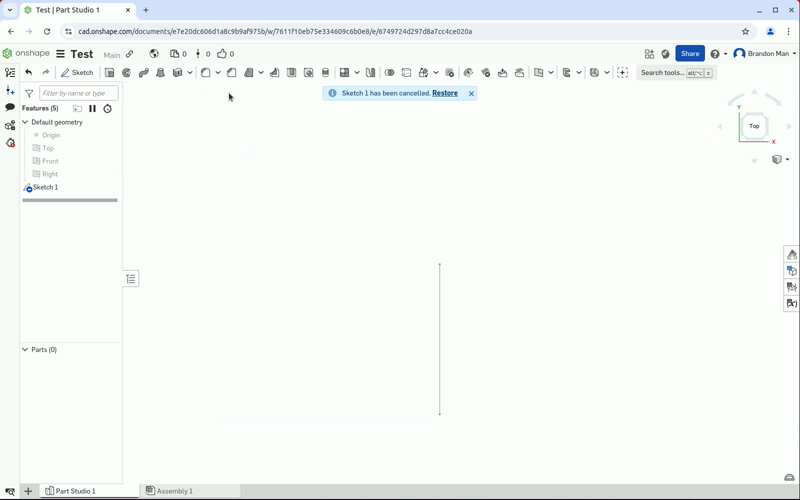
key(shift+h)
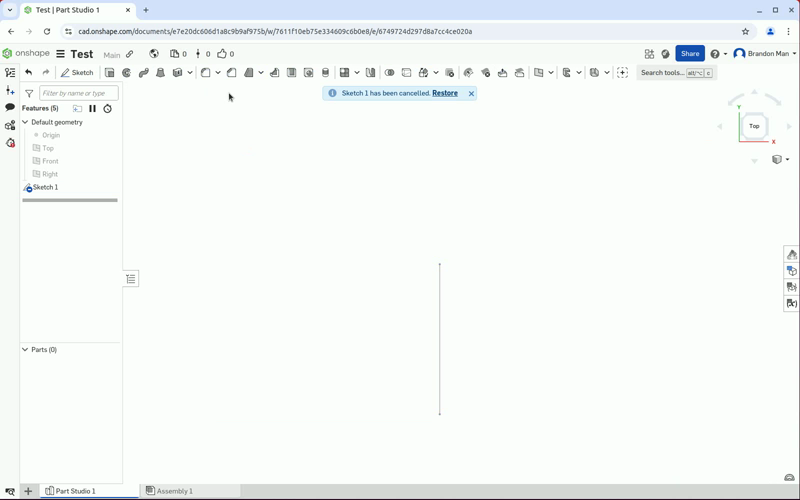
key(shift+s)
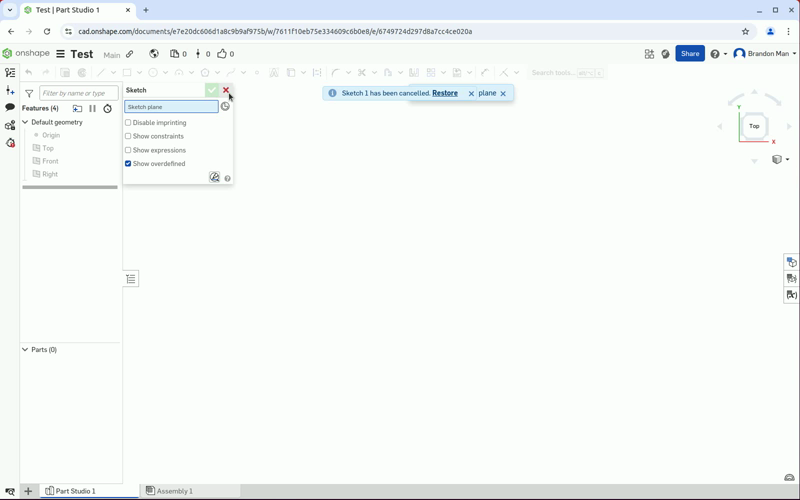
mouse_move(73, 150)
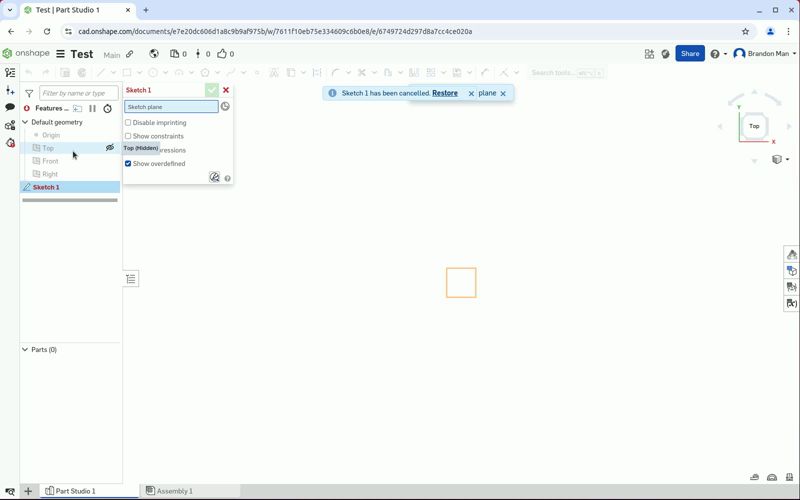
click(73, 150)
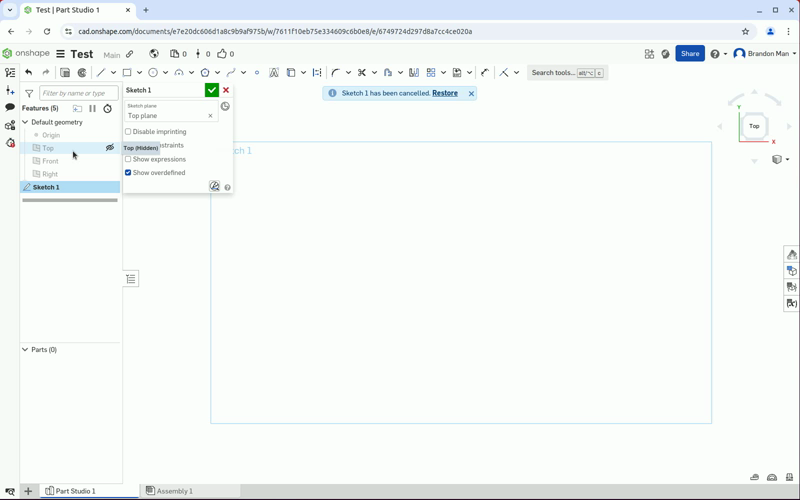
mouse_move(73, 352)
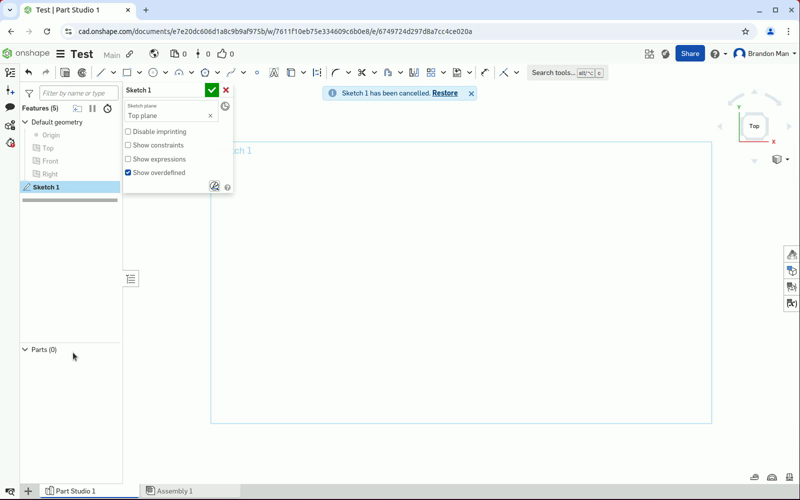
key(y)
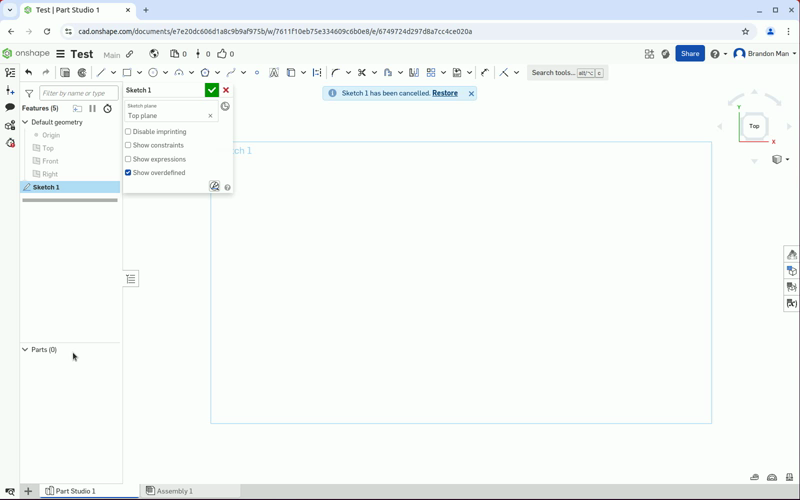
key(l)
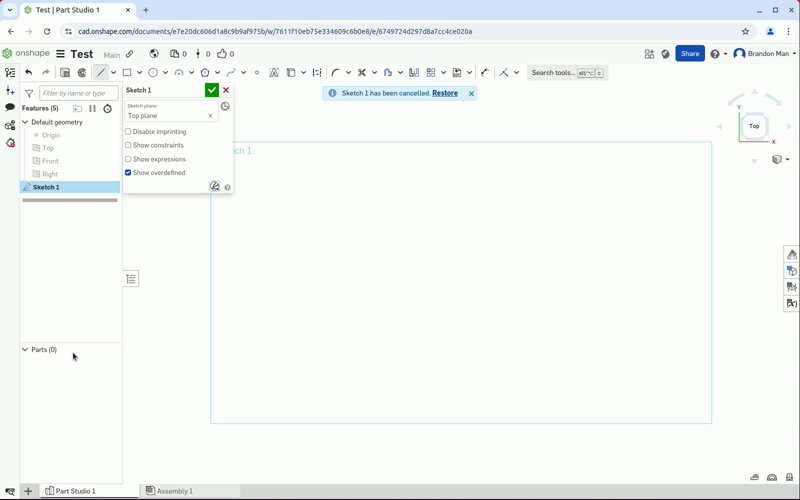
key_down(shift)
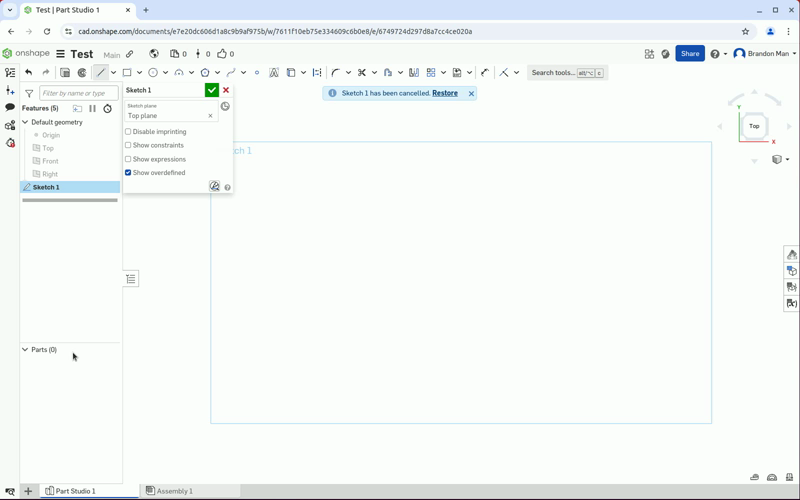
mouse_move(460, 320)
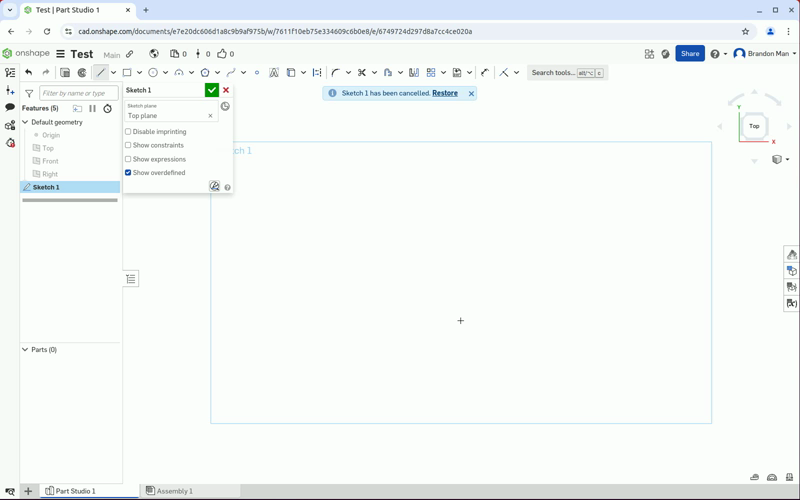
click(460, 320)
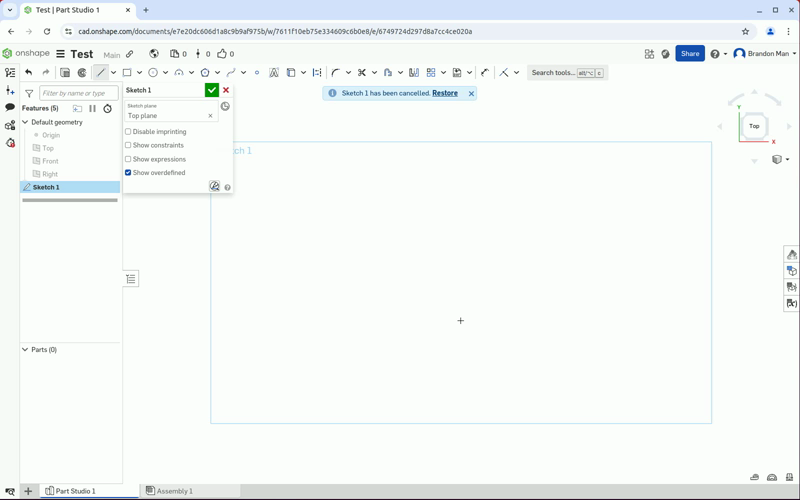
key_up(shift)
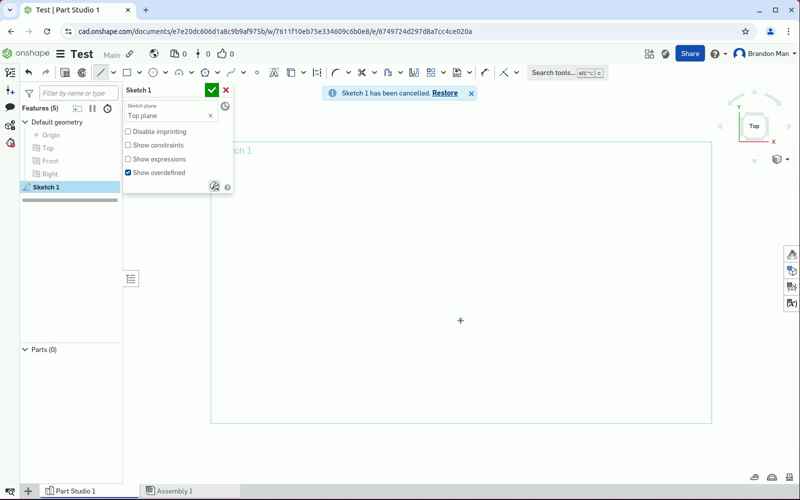
key_down(shift)
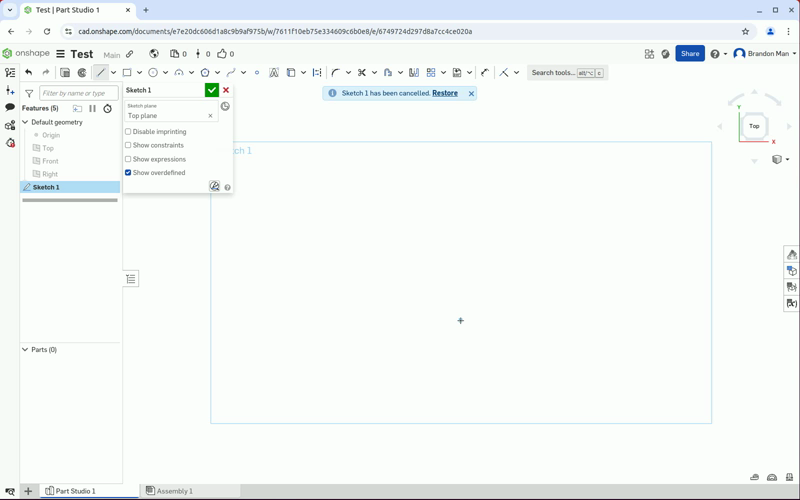
mouse_move(535, 320)
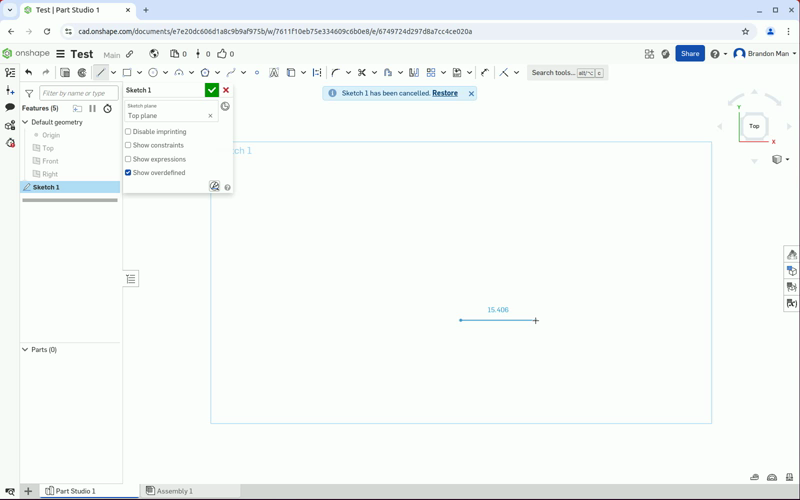
click(535, 320)
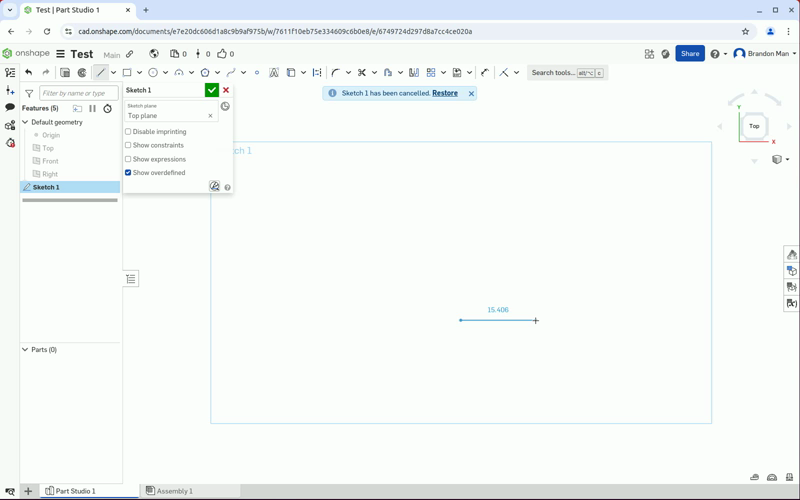
key_up(shift)
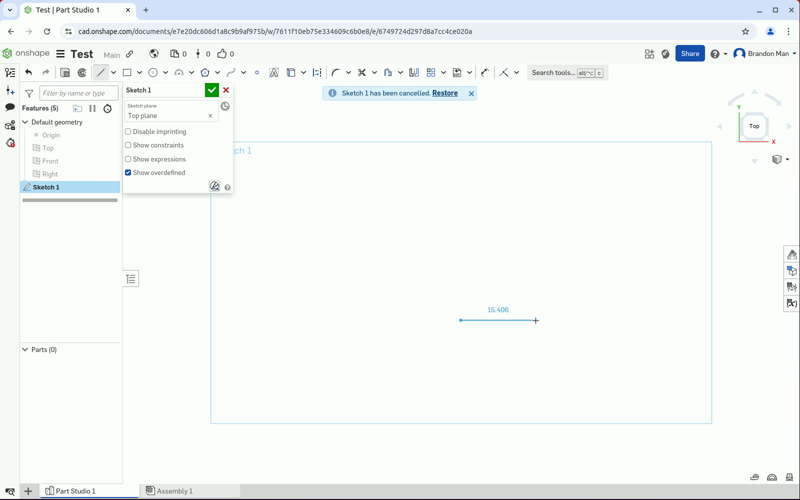
key(esc)
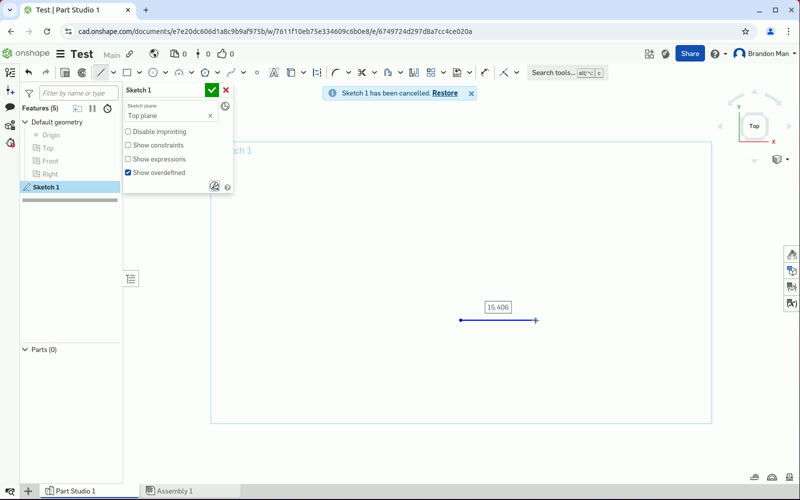
key(a)
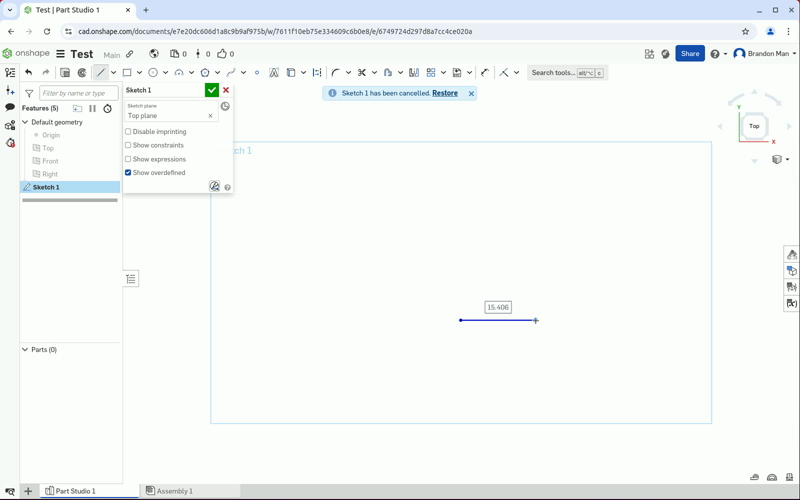
mouse_move(535, 320)
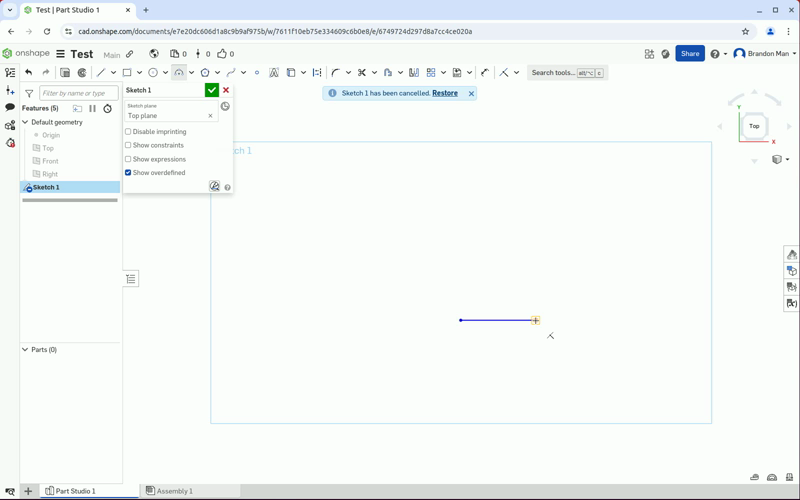
click(535, 320)
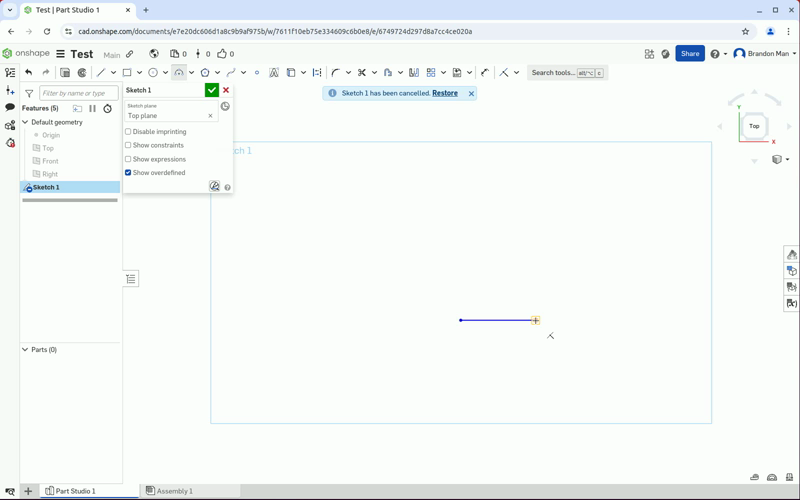
key_down(shift)
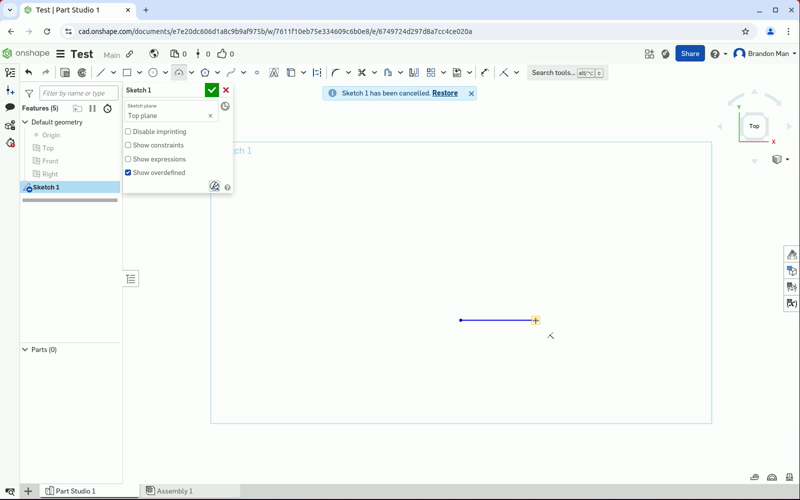
mouse_move(535, 245)
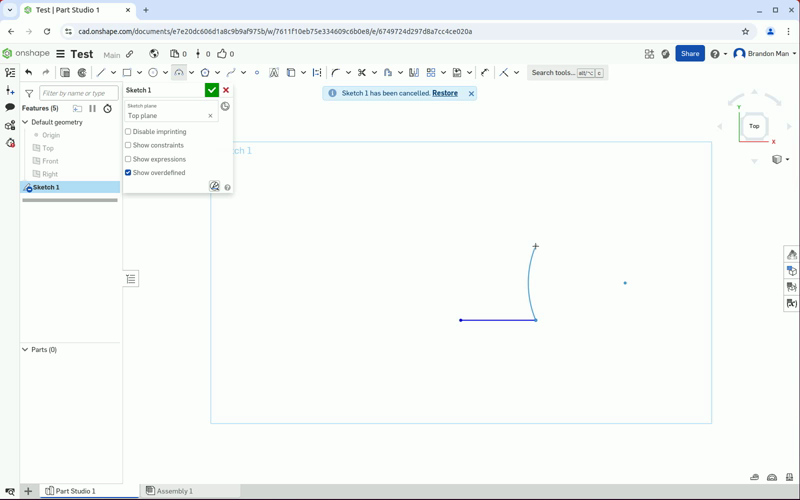
click(535, 245)
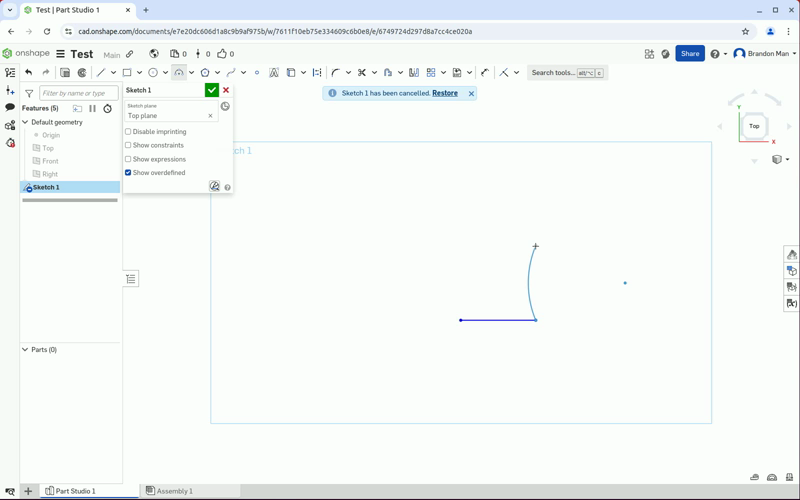
mouse_move(572, 283)
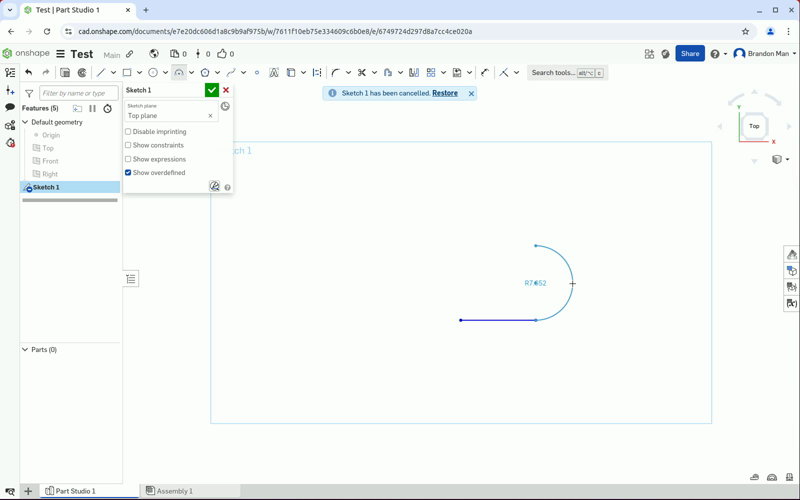
click(572, 283)
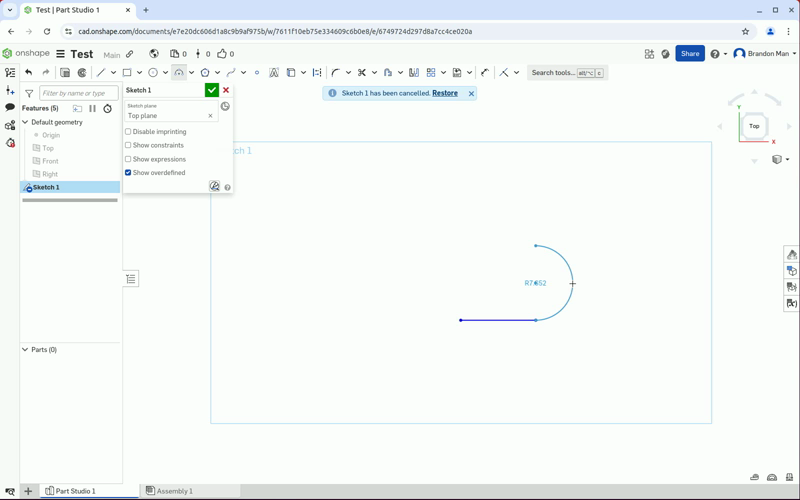
key_up(shift)
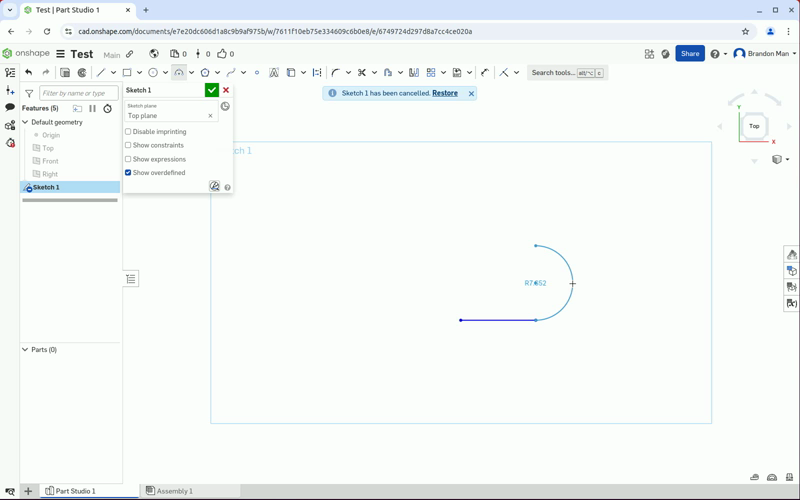
key(esc)
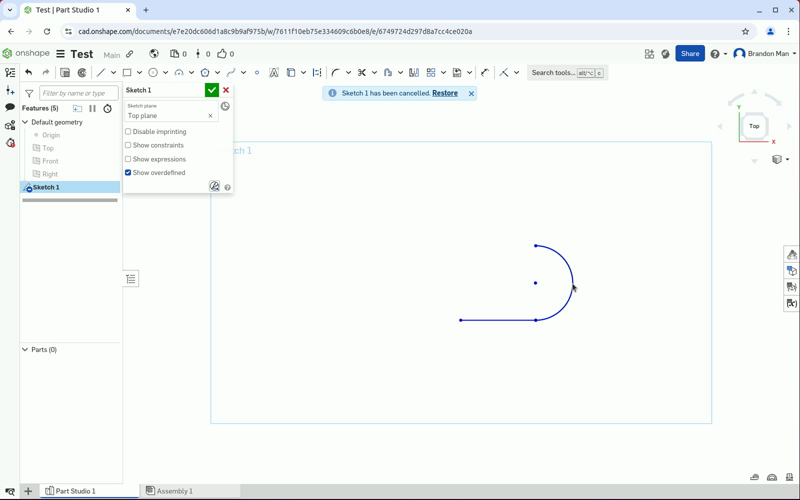
key(l)
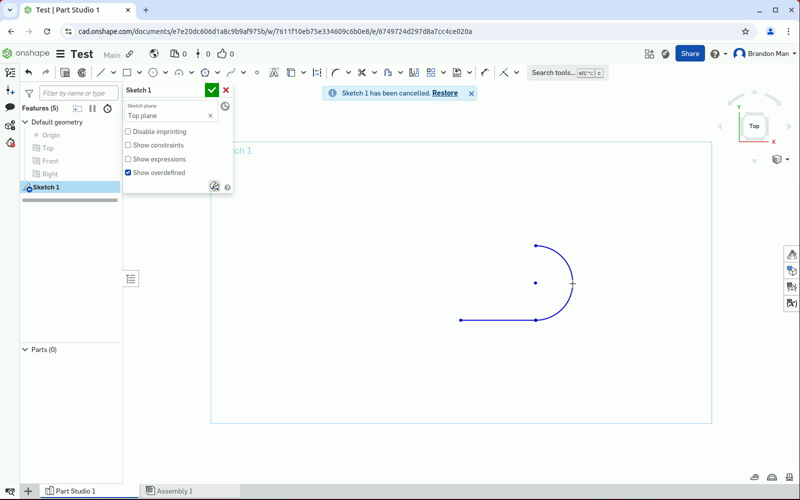
mouse_move(535, 245)
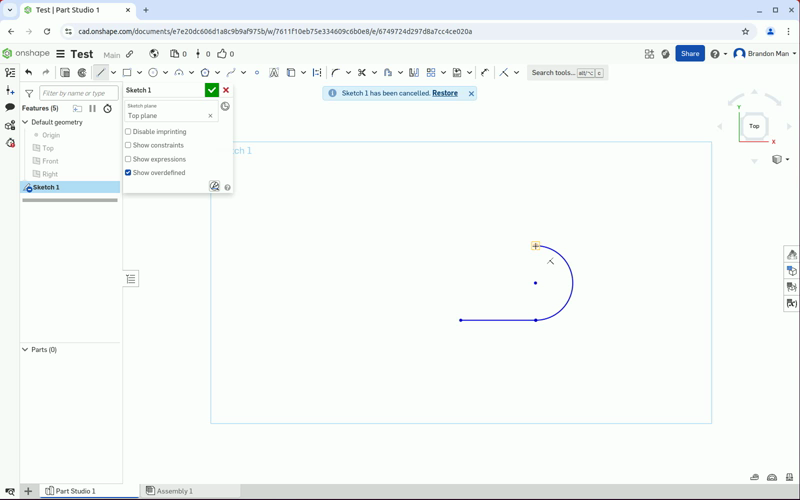
click(535, 245)
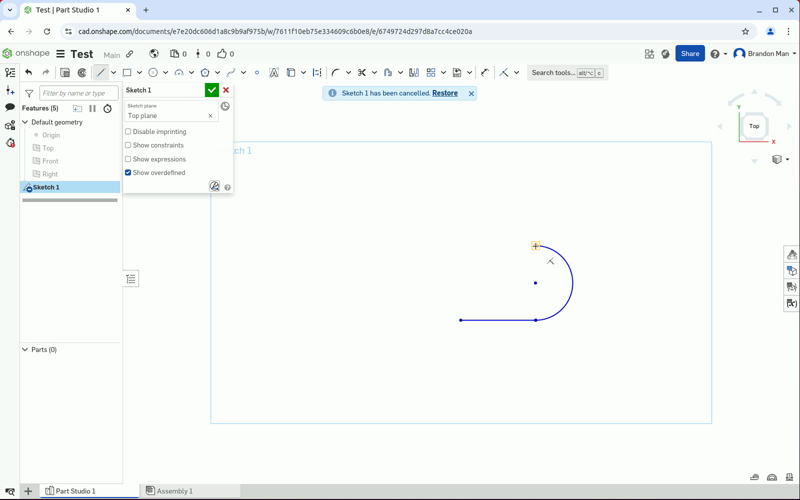
key_down(shift)
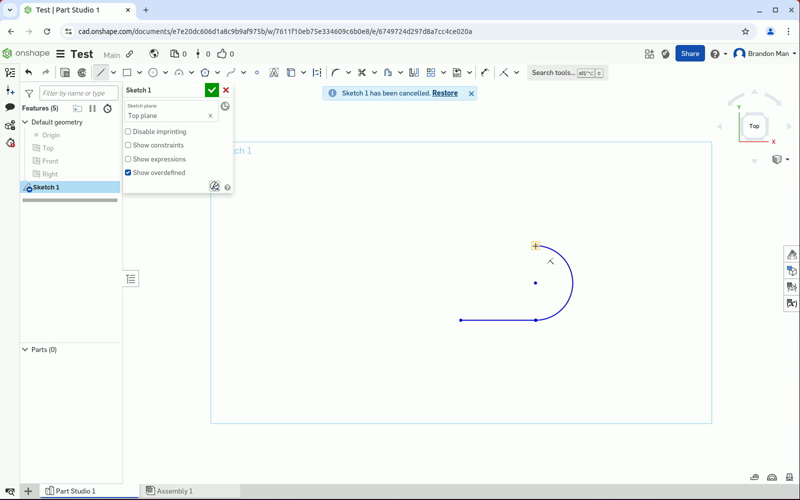
mouse_move(460, 245)
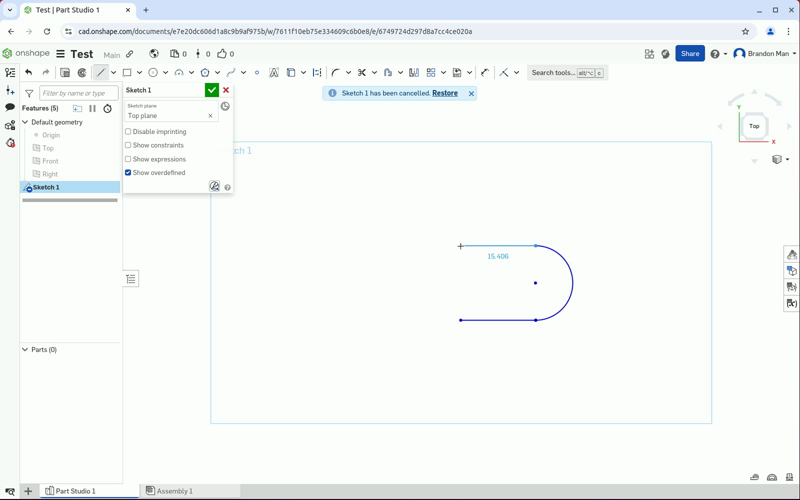
click(460, 245)
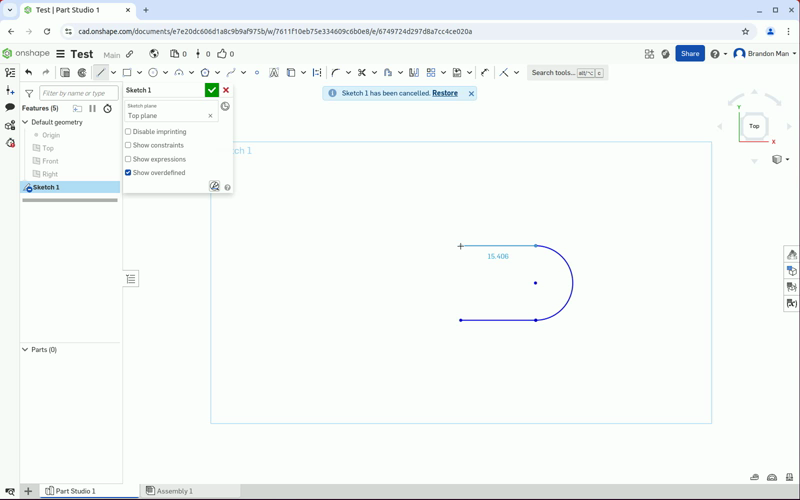
key_up(shift)
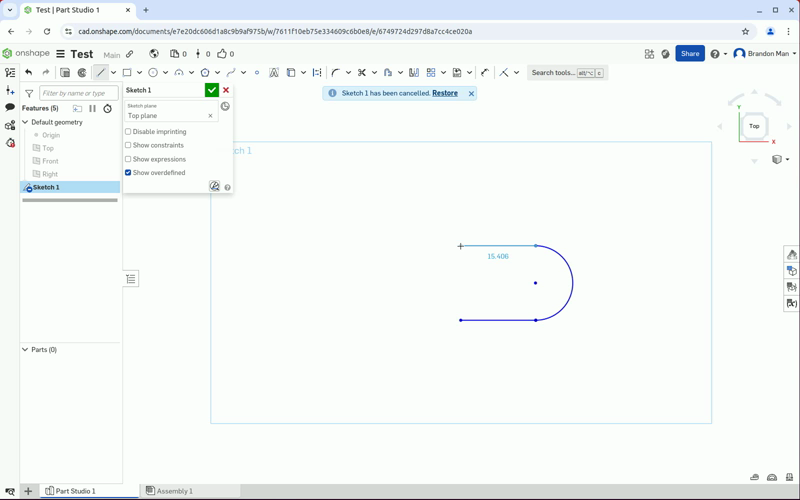
key_down(shift)
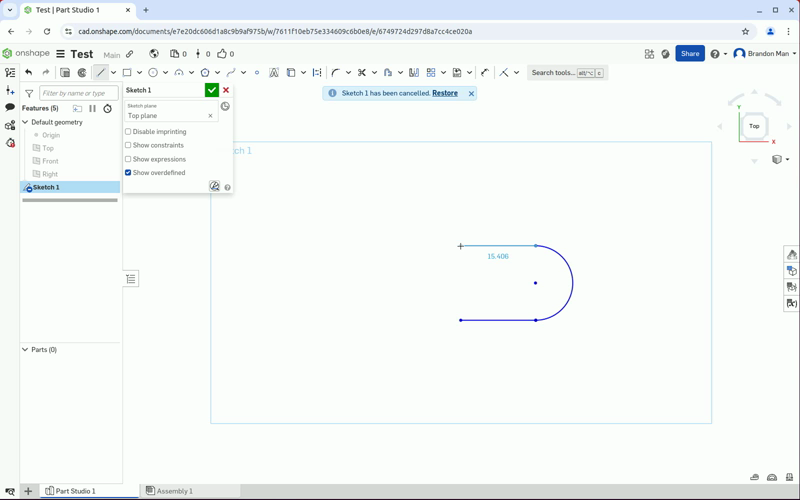
mouse_move(460, 320)
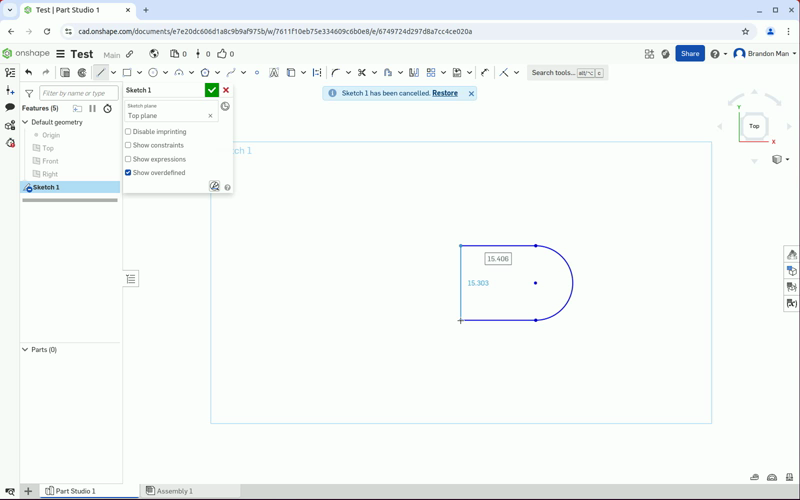
key_up(shift)
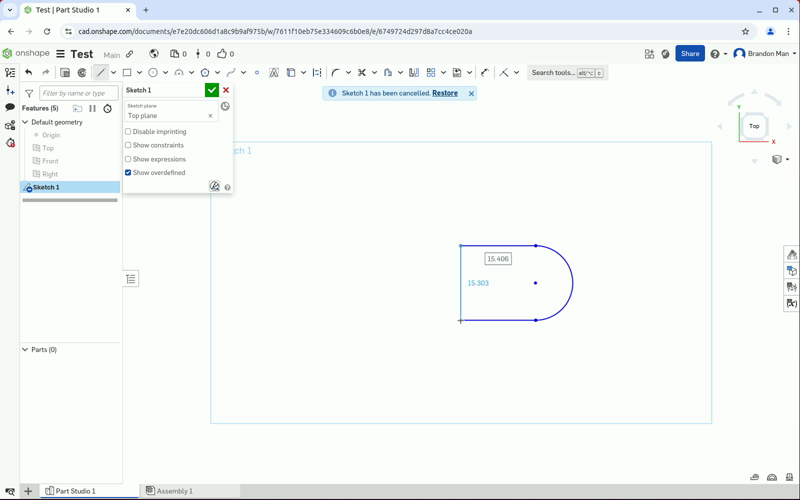
click(460, 320)
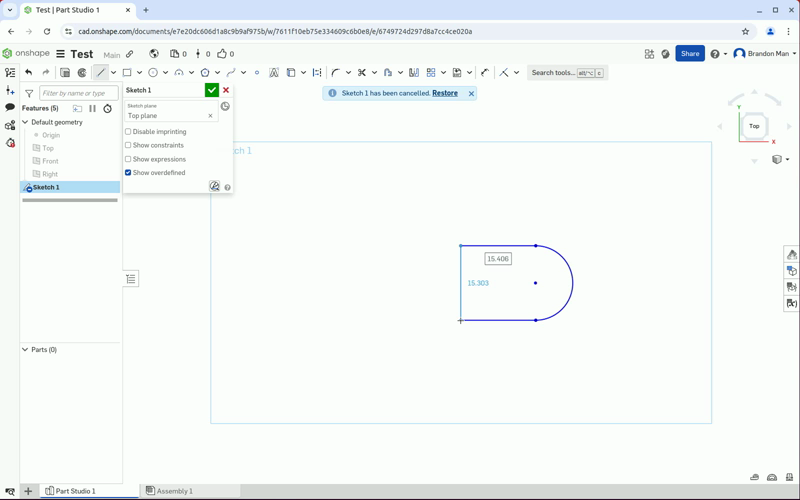
key(esc)
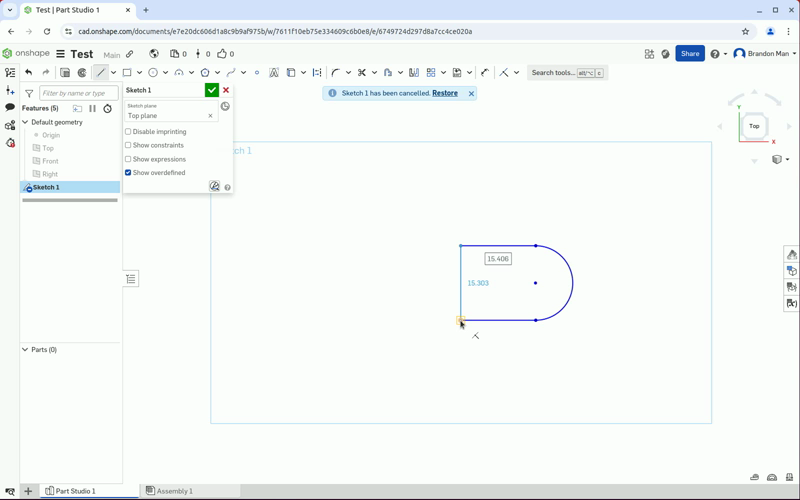
mouse_move(478, 284)
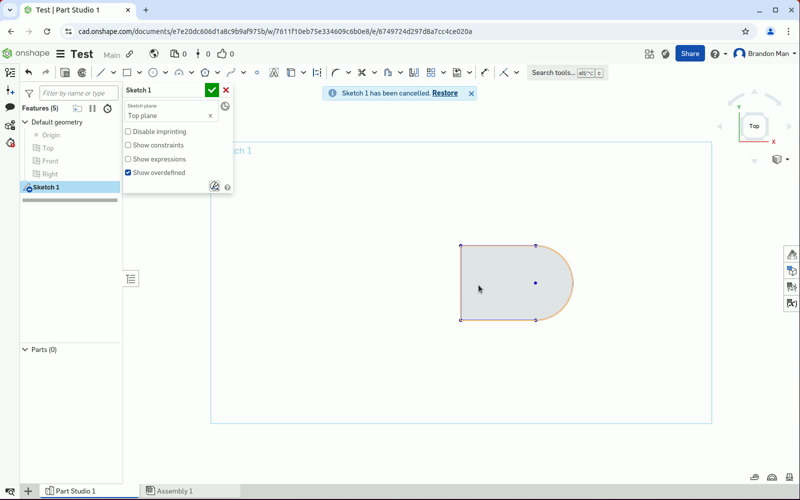
click(478, 284)
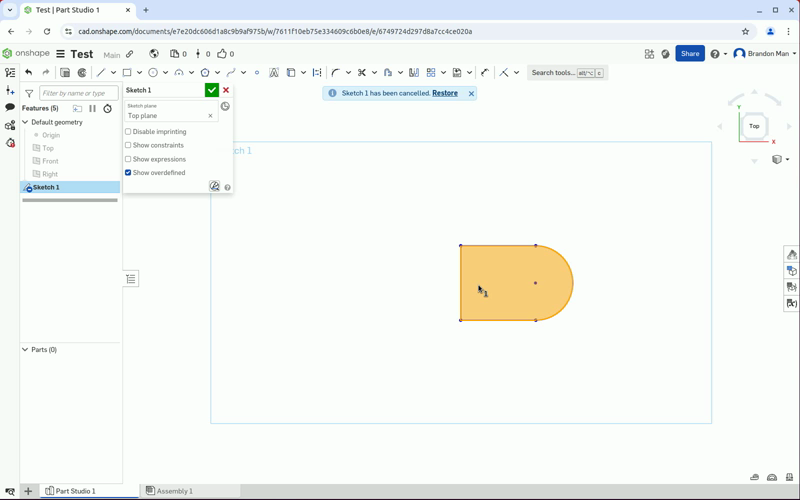
mouse_move(73, 352)
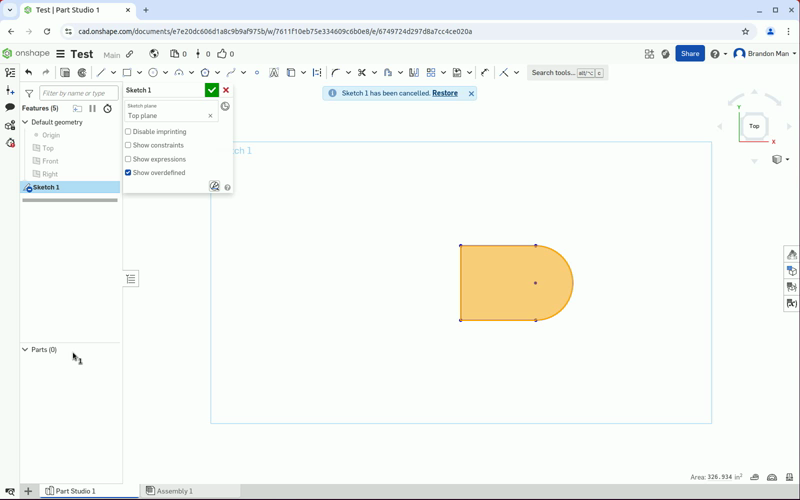
key(shift+y)
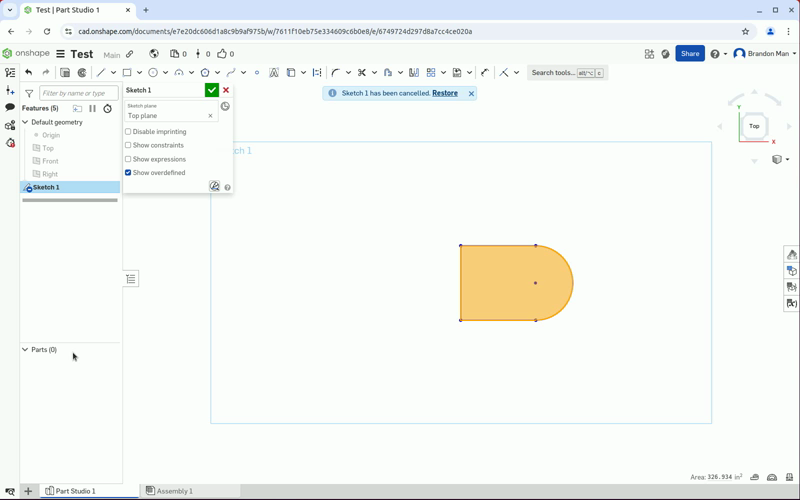
key(shift+e)
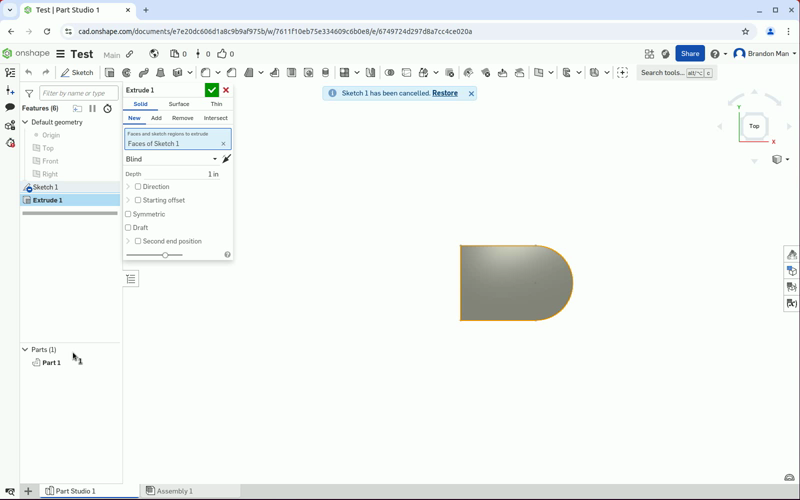
mouse_move(143, 106)
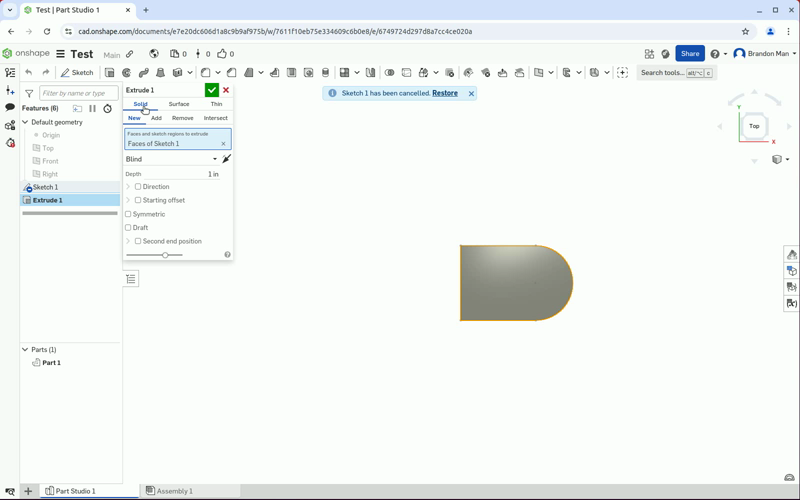
click(143, 106)
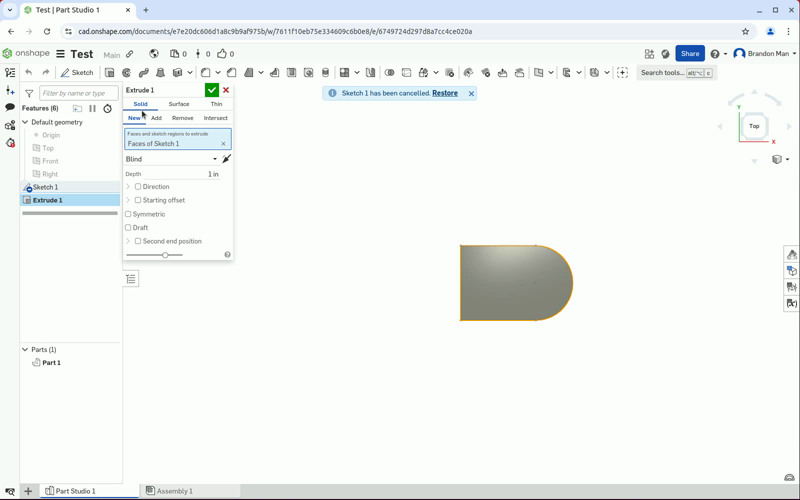
mouse_move(137, 120)
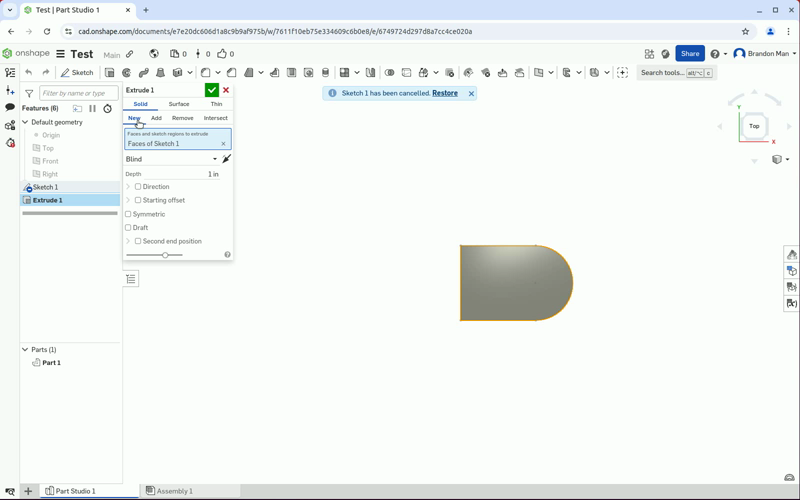
click(137, 120)
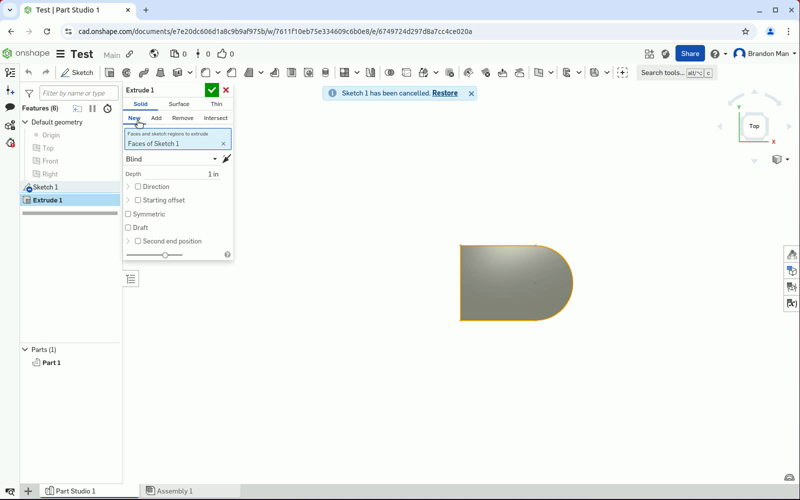
key(tab, 4)
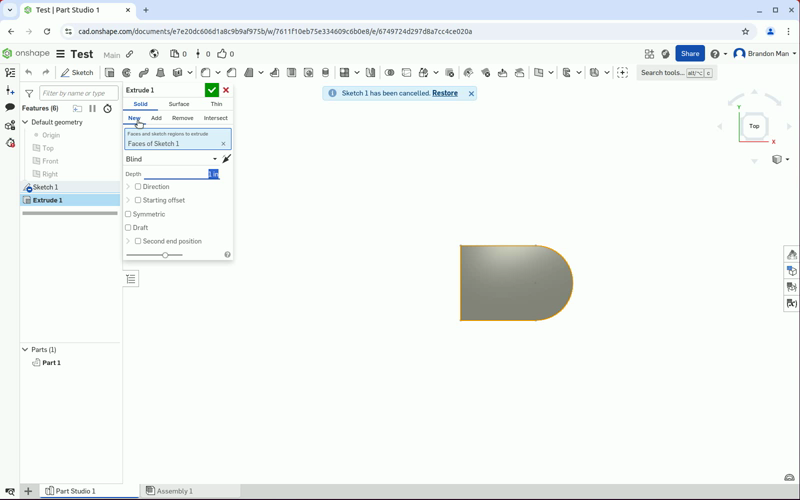
text(4.574)
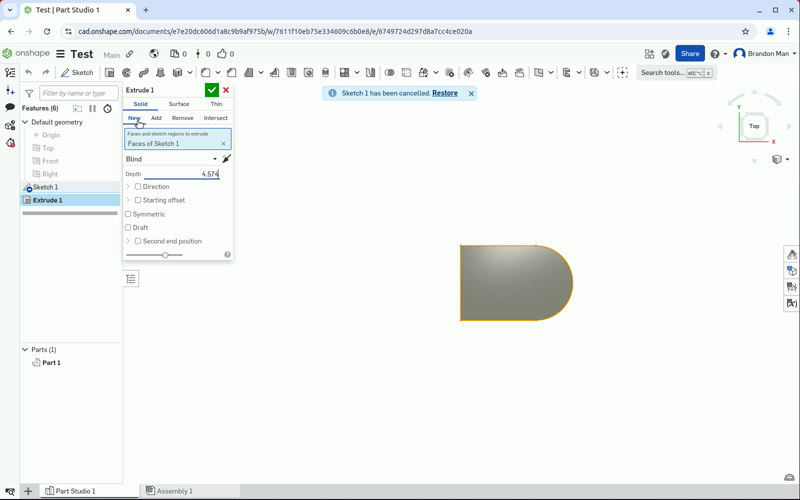
key(enter)
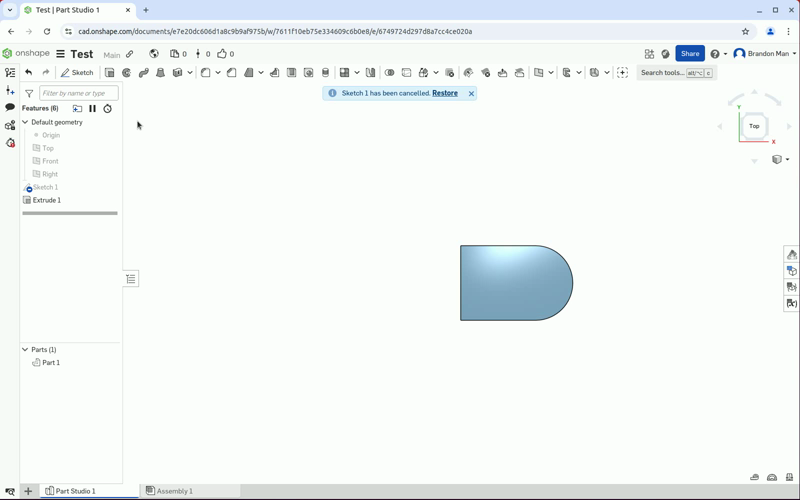
key(shift+h)
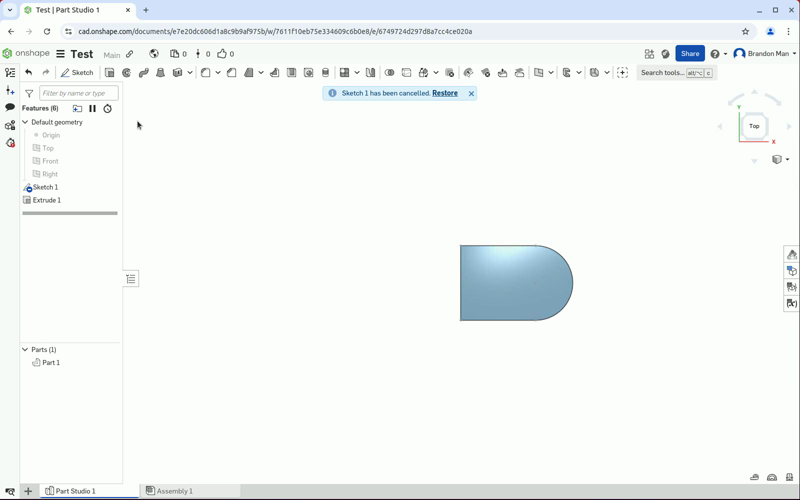
key(shift+h)
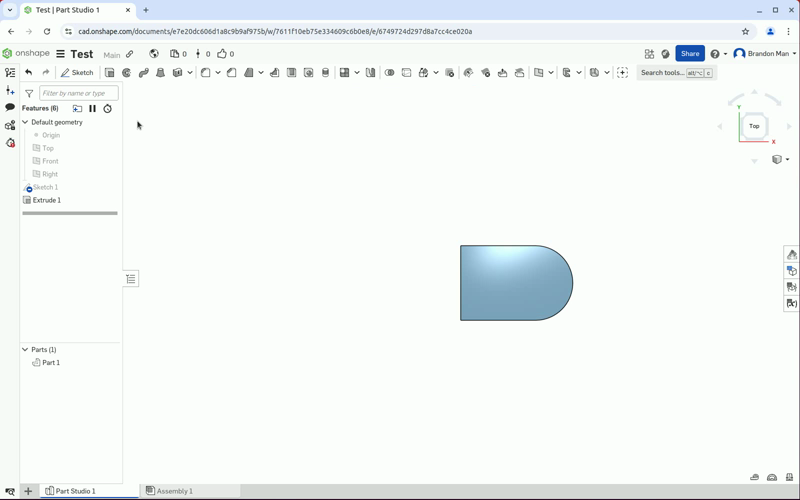
mouse_move(73, 189)
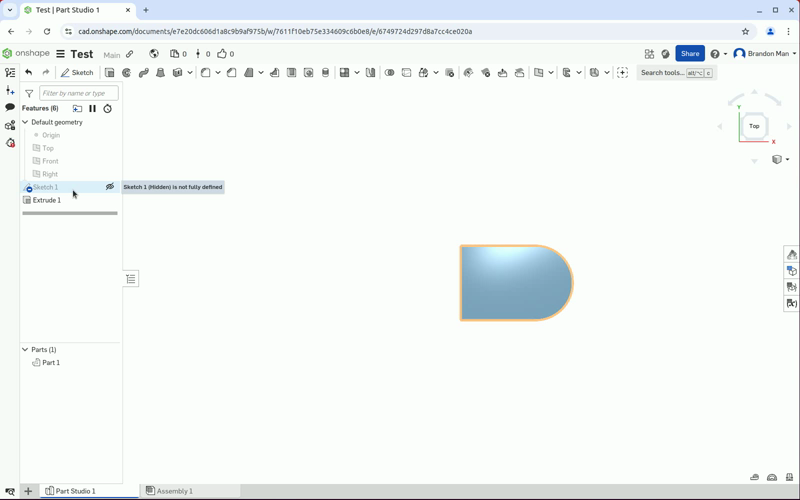
click(73, 189)
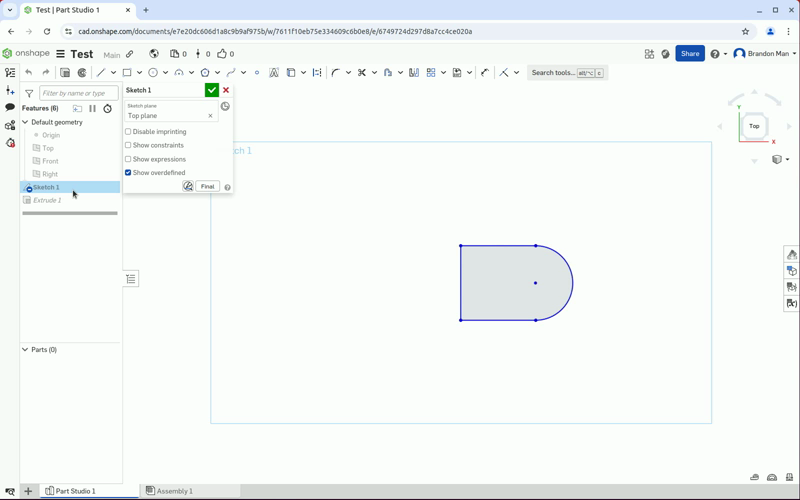
mouse_move(229, 92)
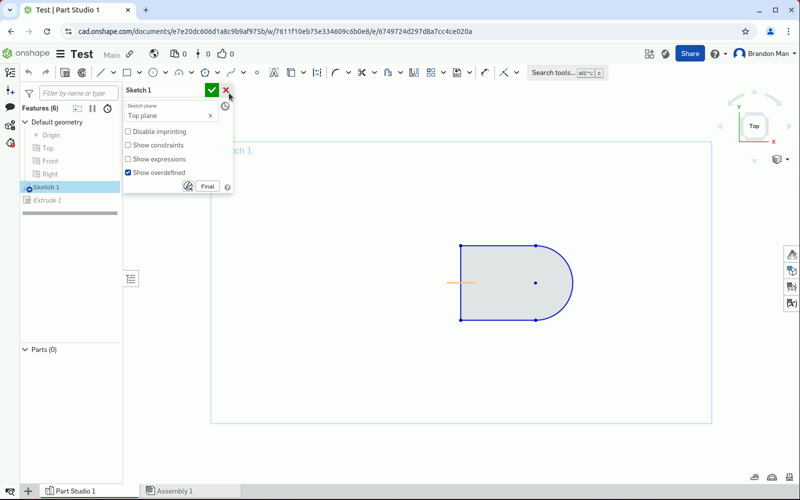
click(229, 92)
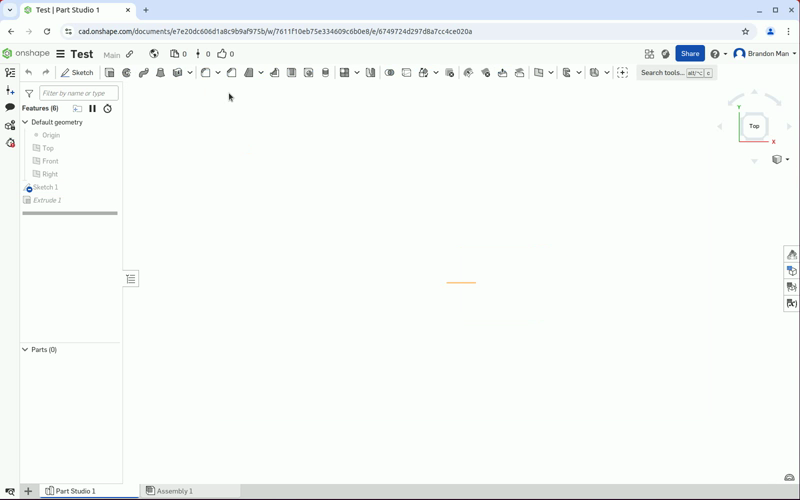
mouse_move(73, 352)
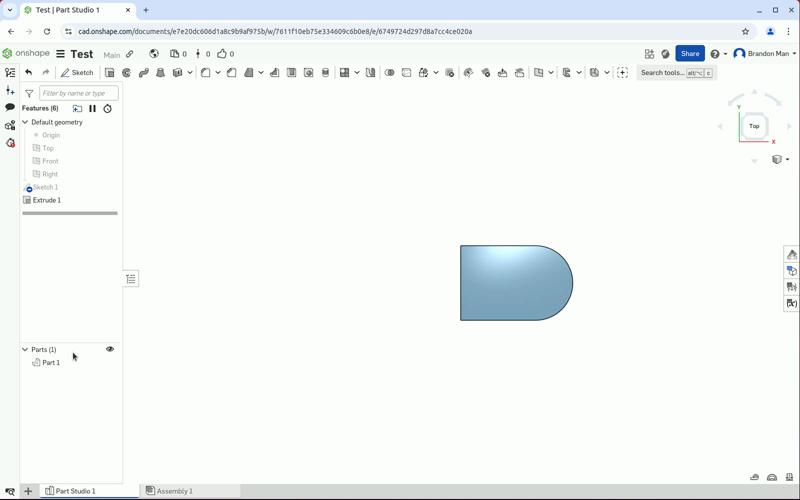
key(y)
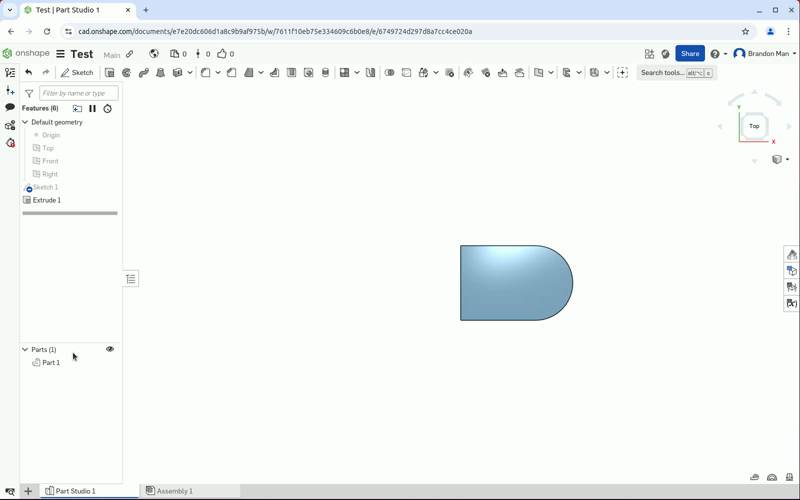
key(shift+p)
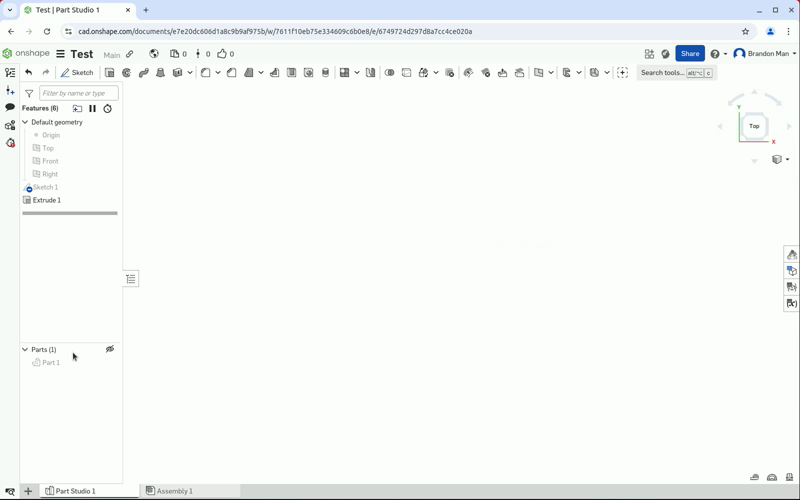
key(space)
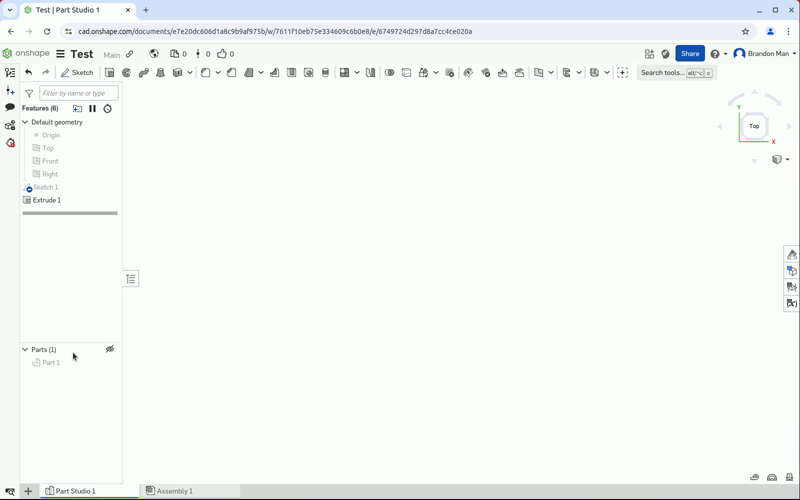
key_down(shift)
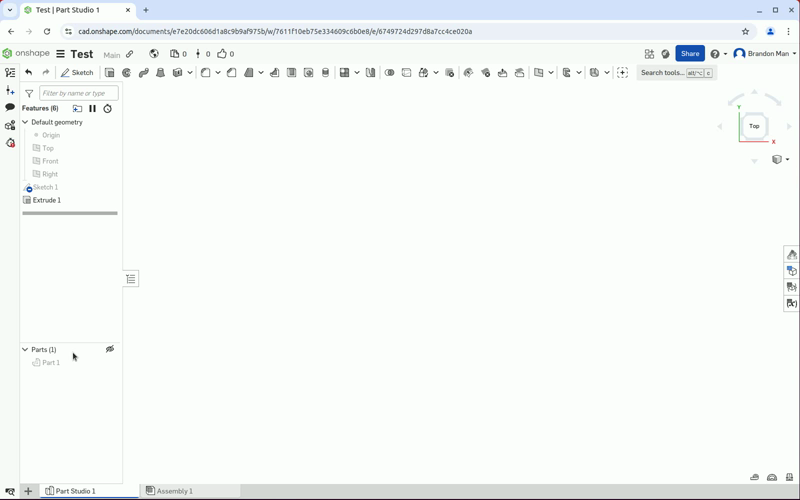
key(up)
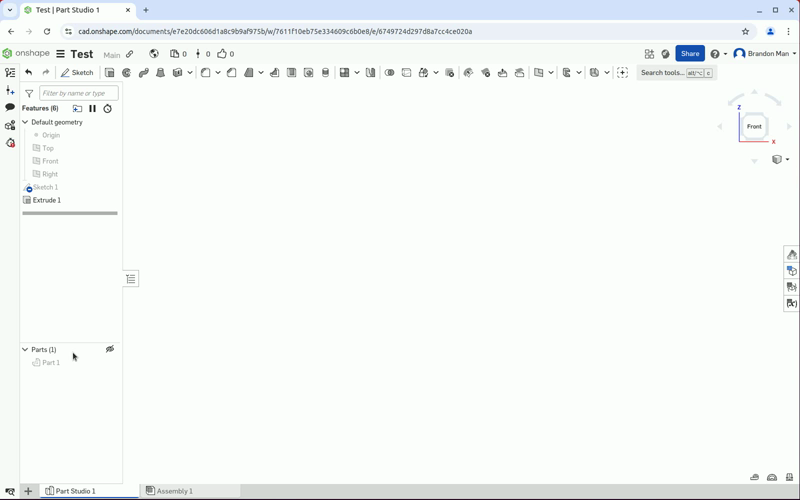
key_up(shift)
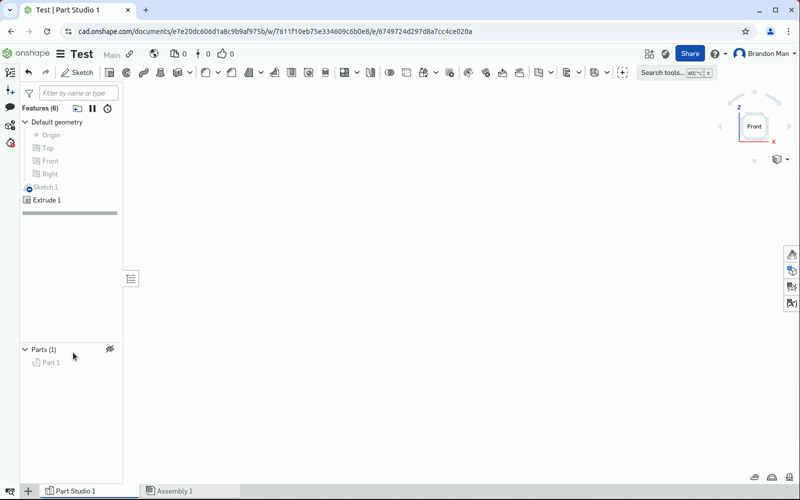
key(space)
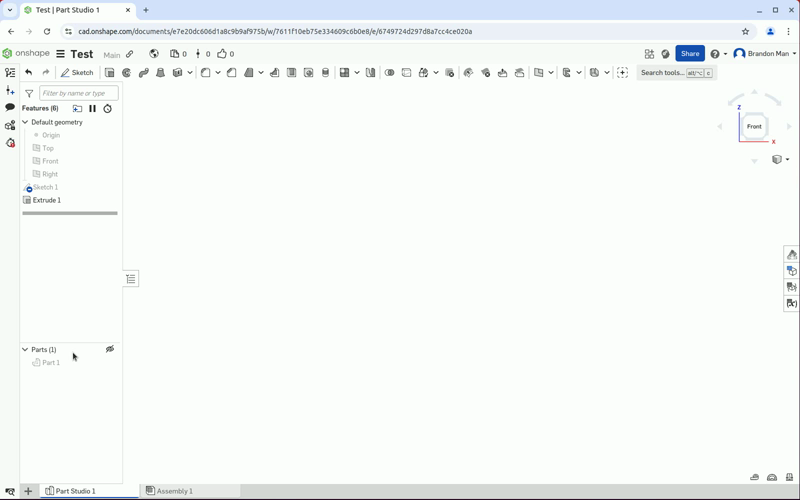
key_down(shift)
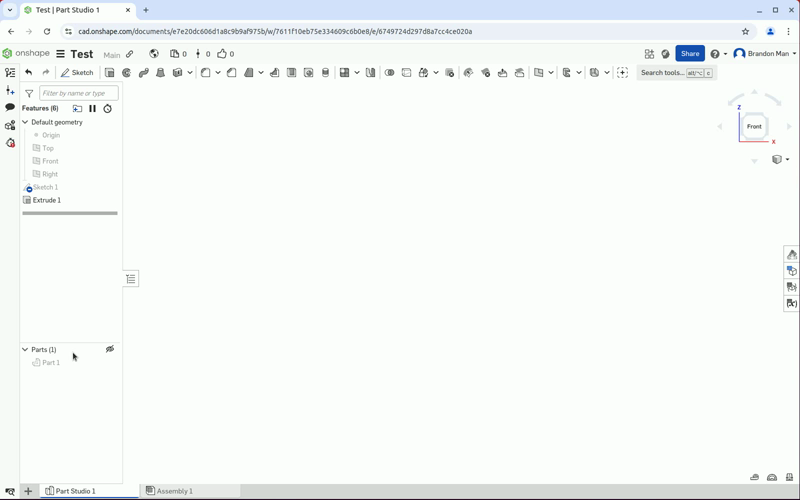
key(left)
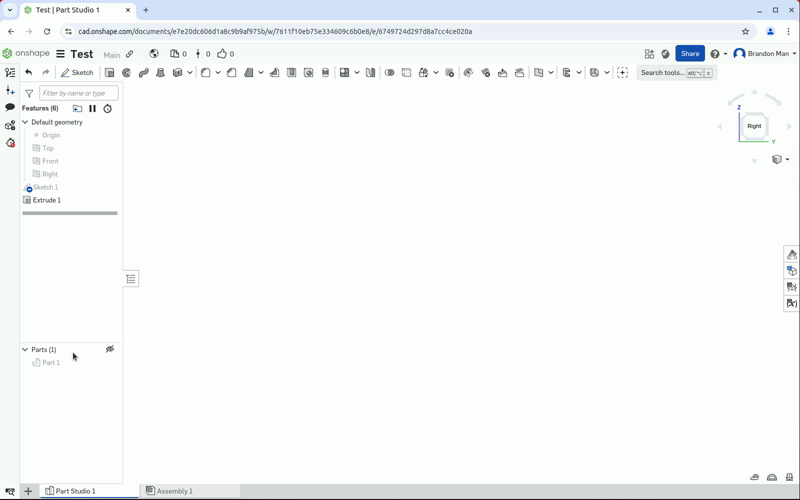
key_up(shift)
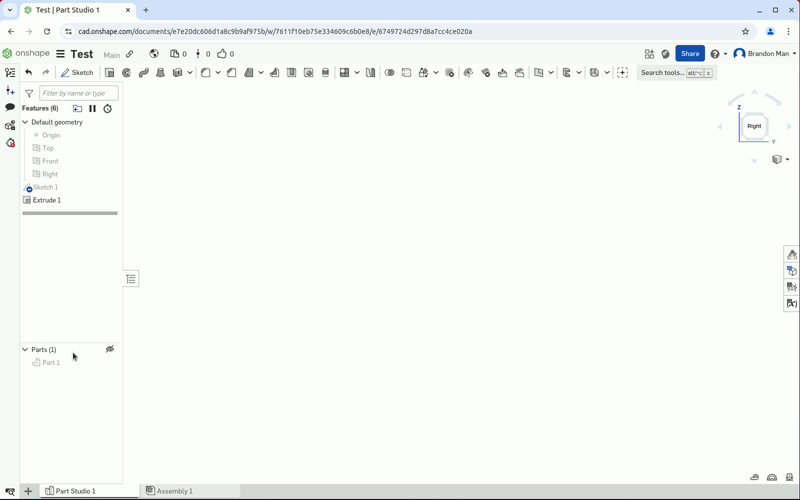
mouse_move(73, 352)
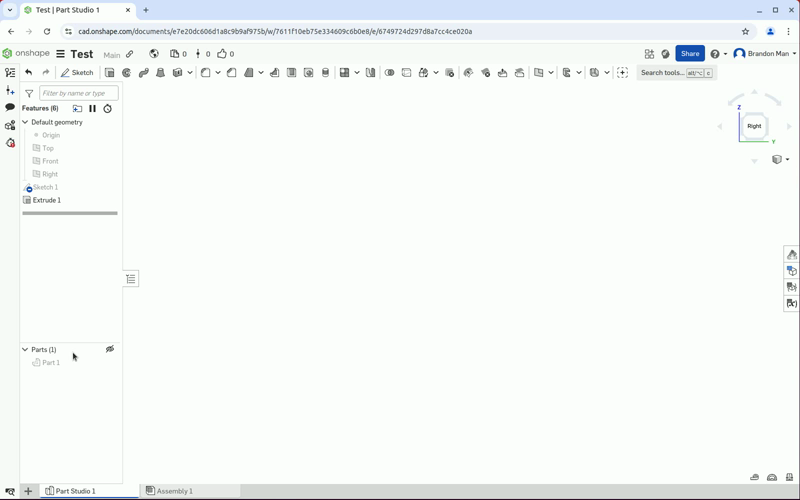
key(shift+y)
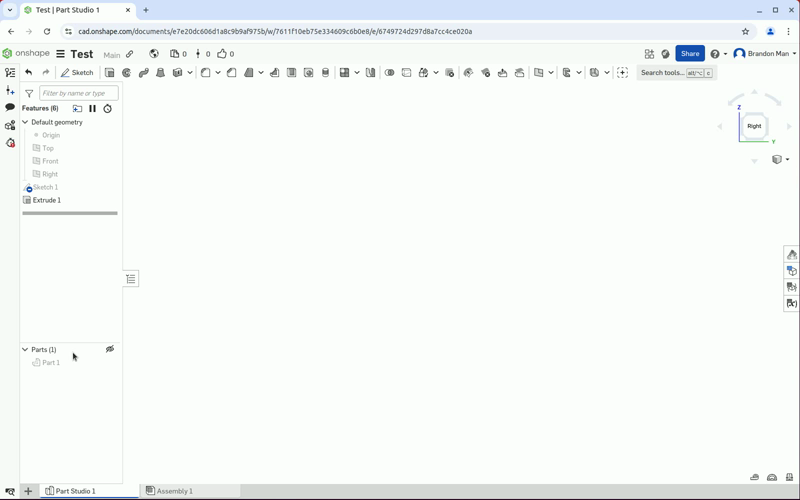
key(shift+s)
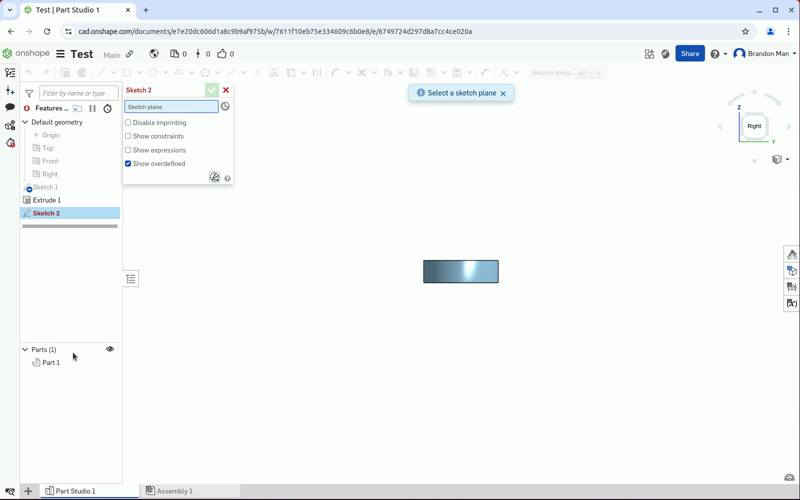
mouse_move(73, 176)
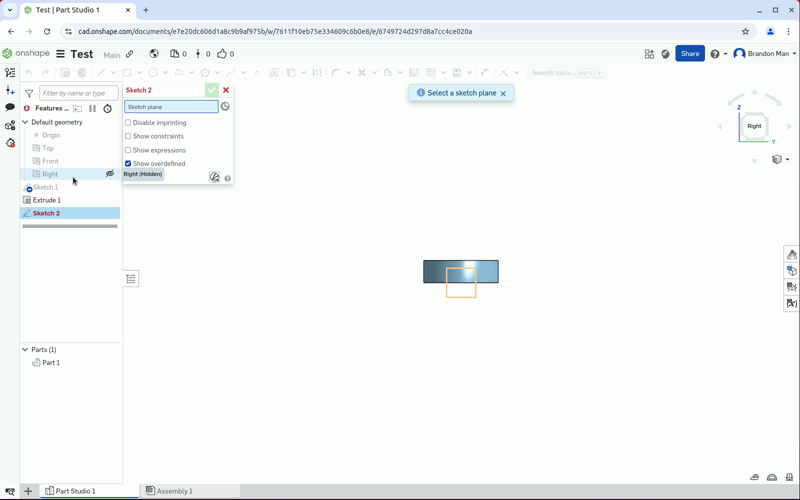
click(73, 176)
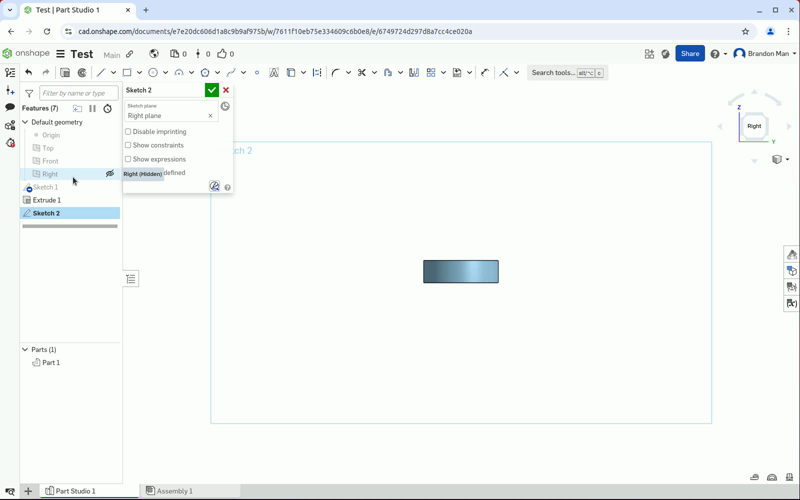
mouse_move(73, 352)
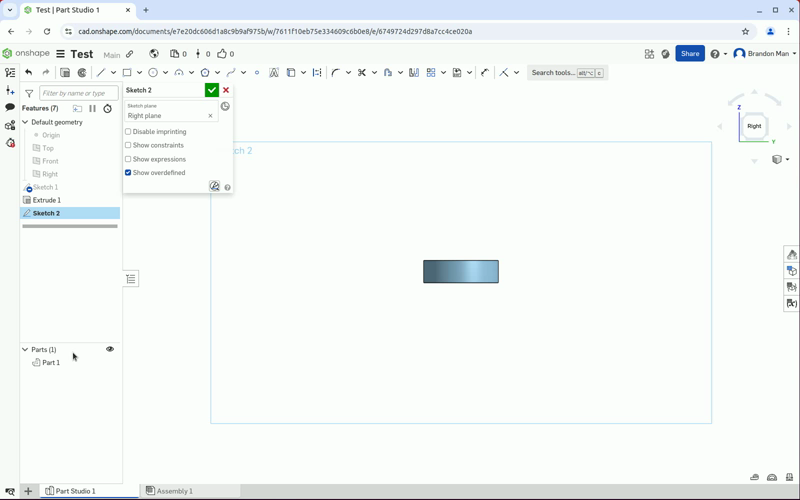
key(y)
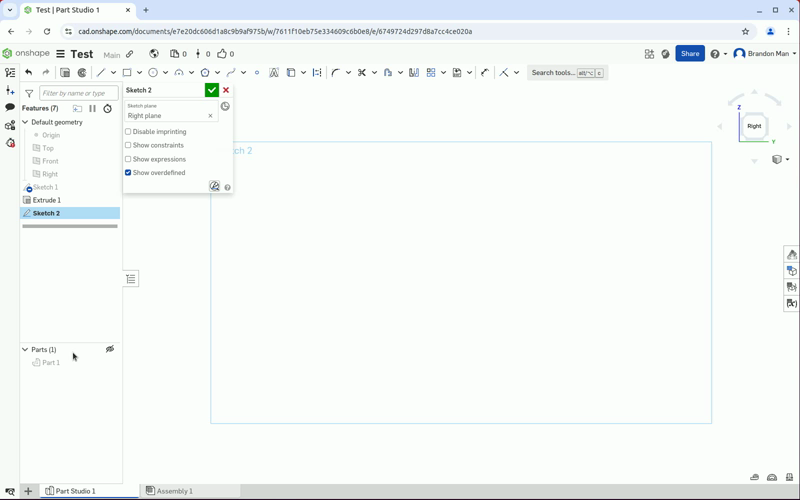
key(l)
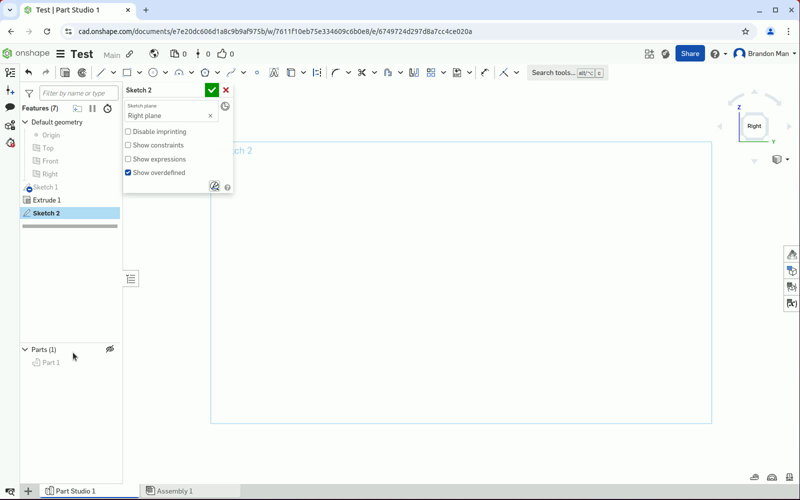
key_down(shift)
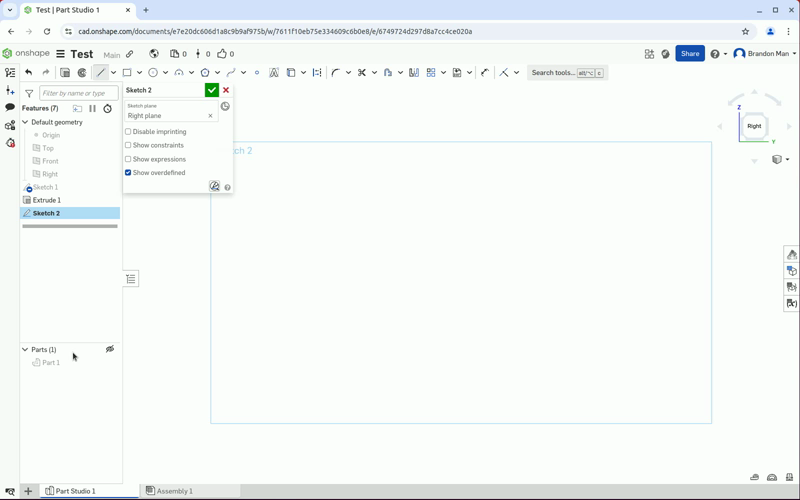
mouse_move(423, 282)
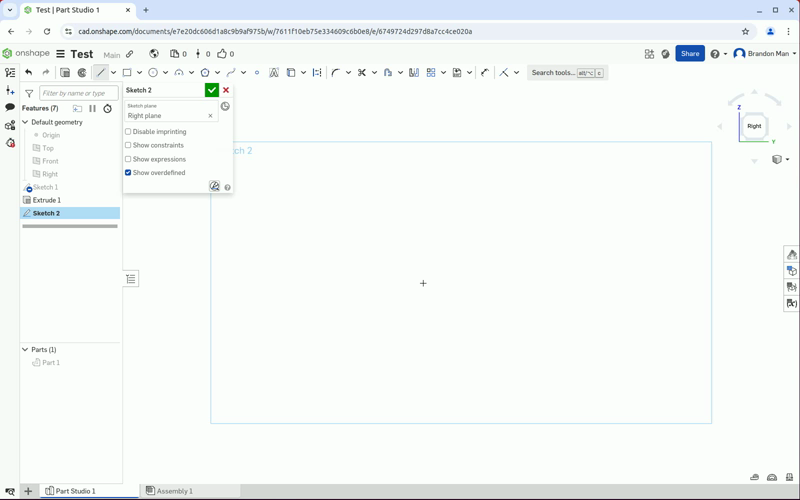
click(423, 282)
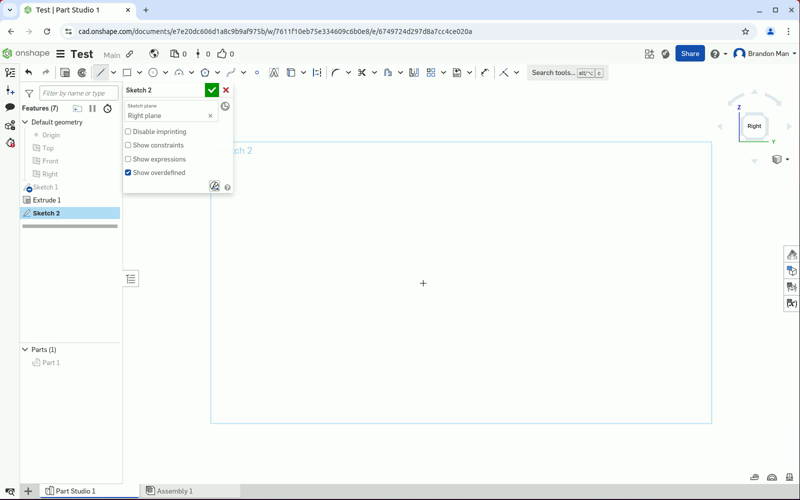
key_up(shift)
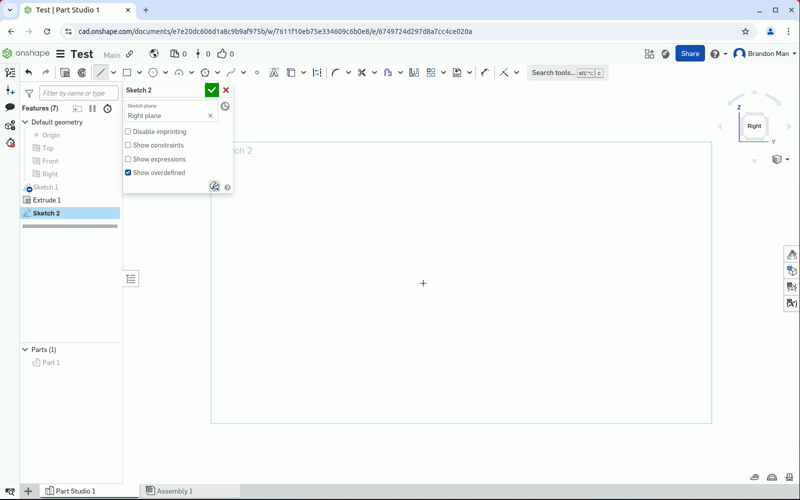
key_down(shift)
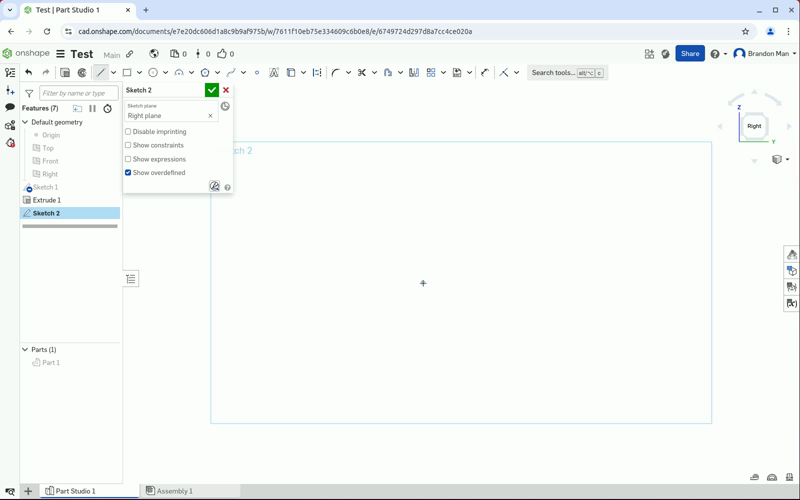
mouse_move(498, 282)
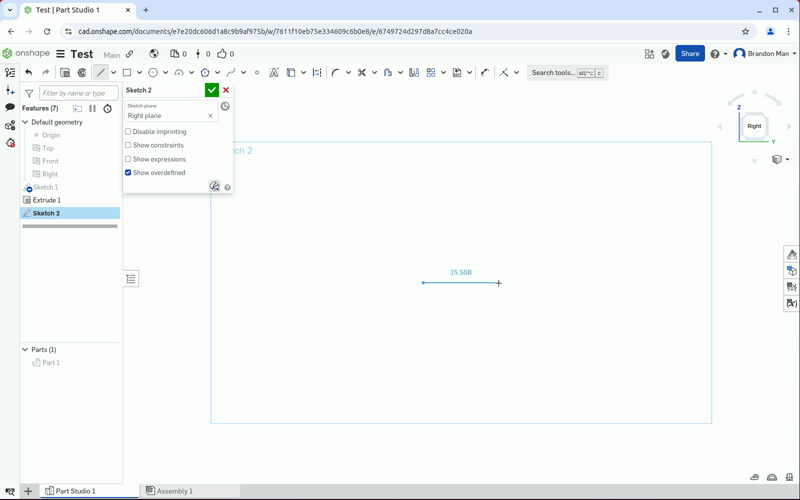
click(498, 282)
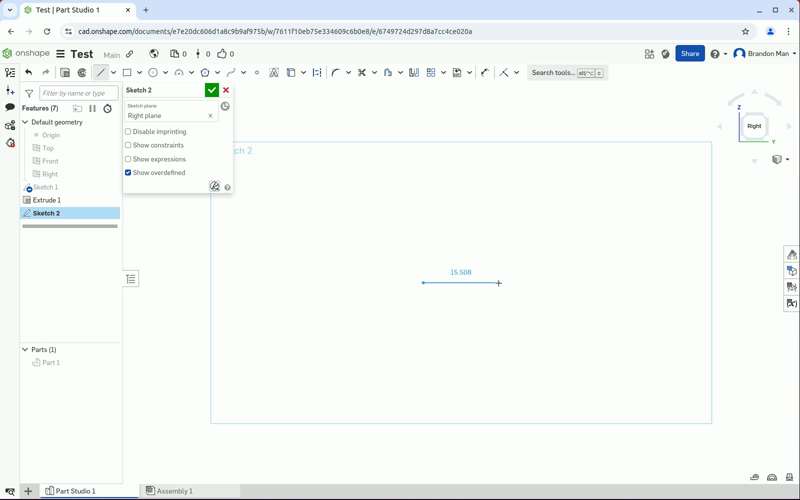
key_up(shift)
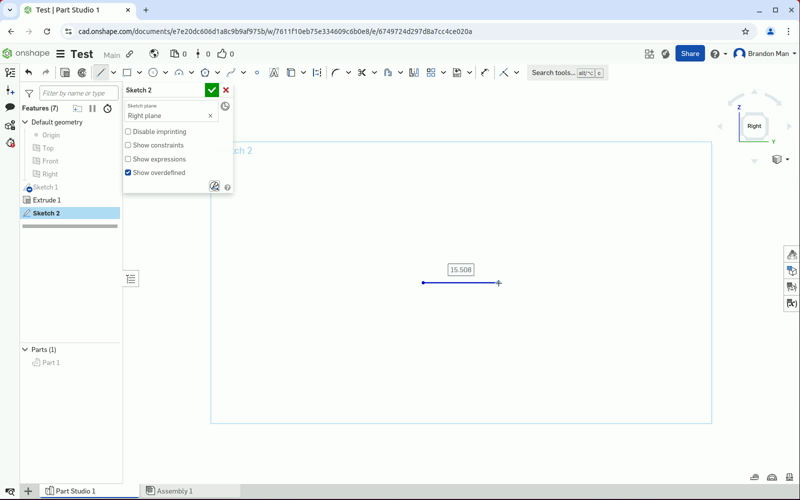
key_down(shift)
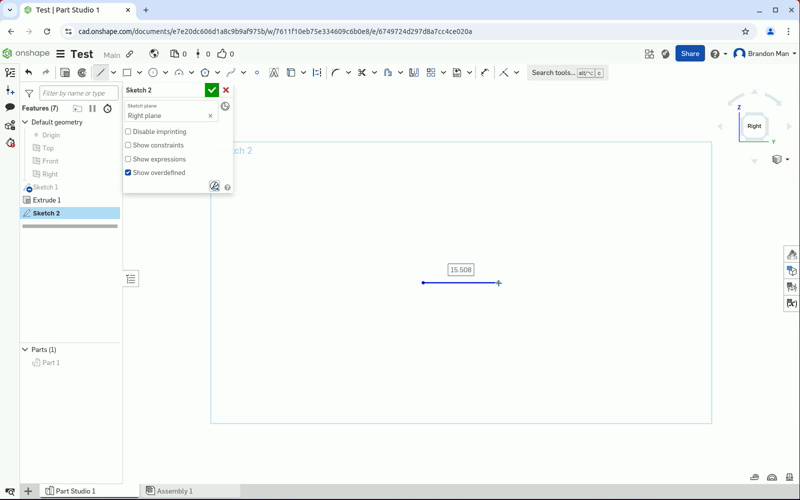
mouse_move(498, 207)
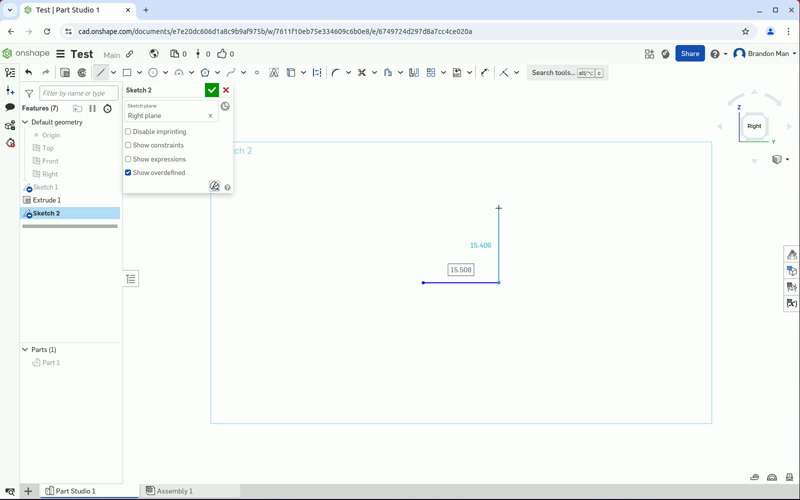
click(498, 207)
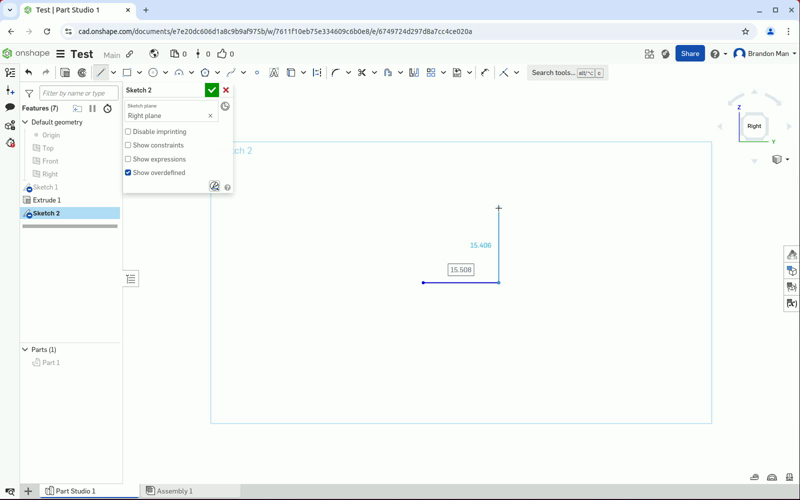
key_up(shift)
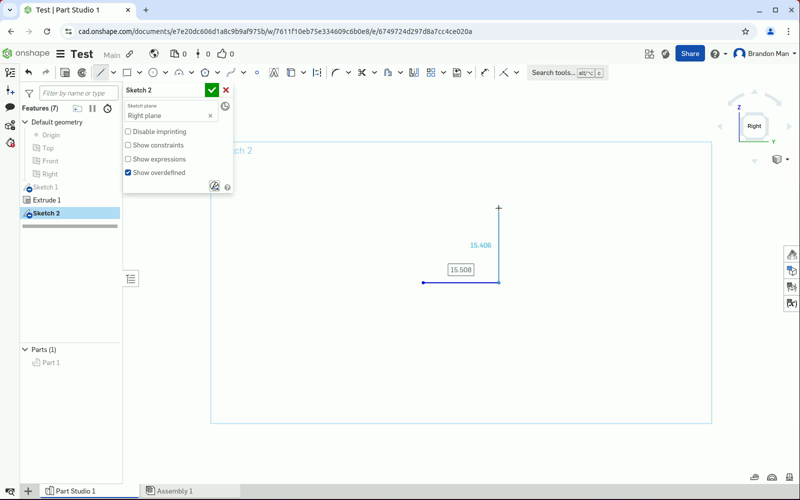
key_down(shift)
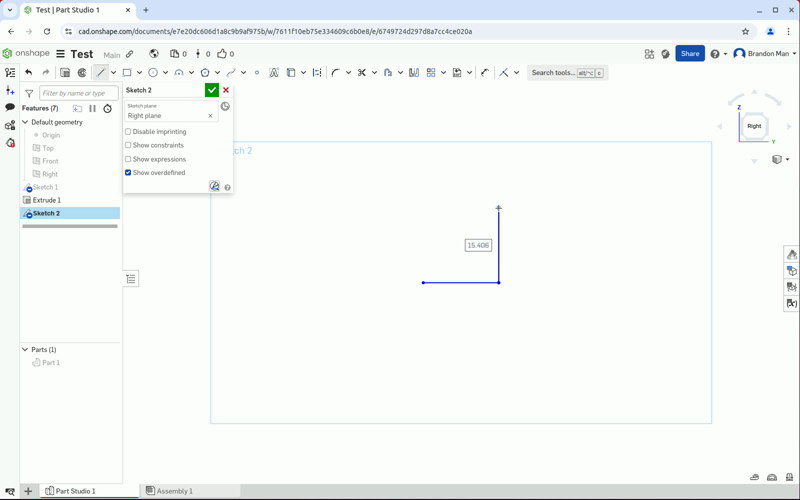
mouse_move(423, 207)
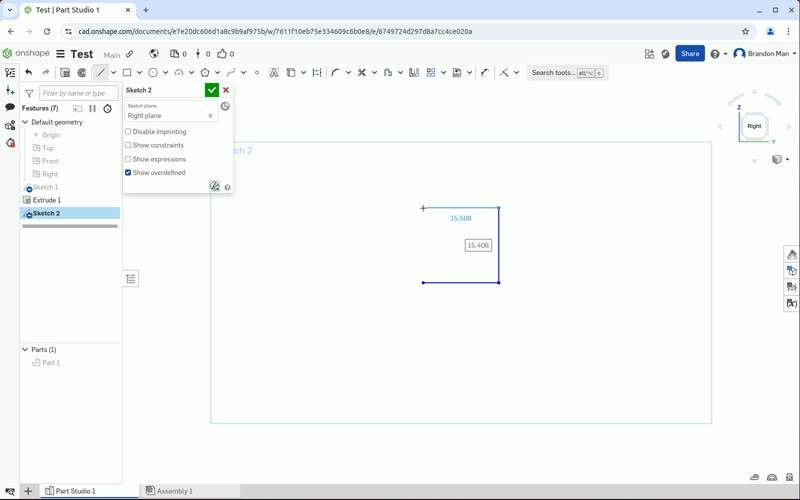
click(423, 207)
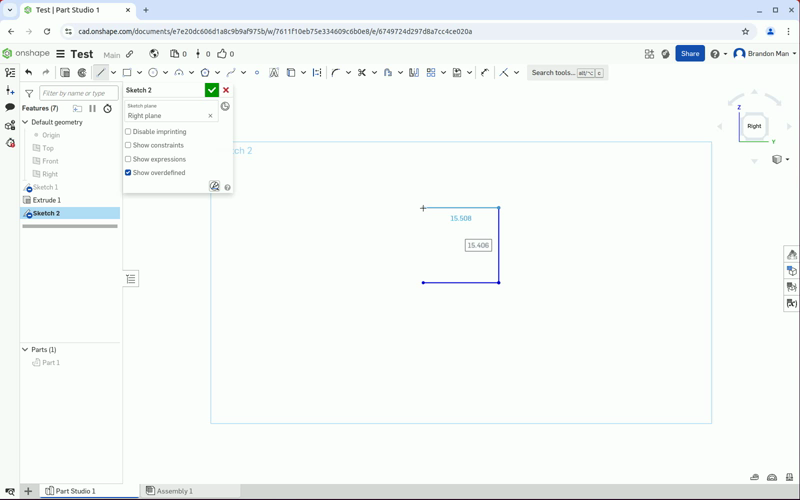
key_up(shift)
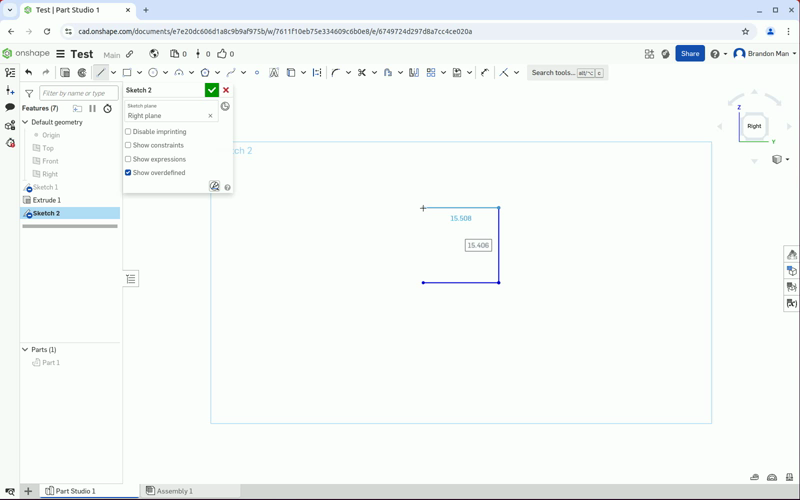
key_down(shift)
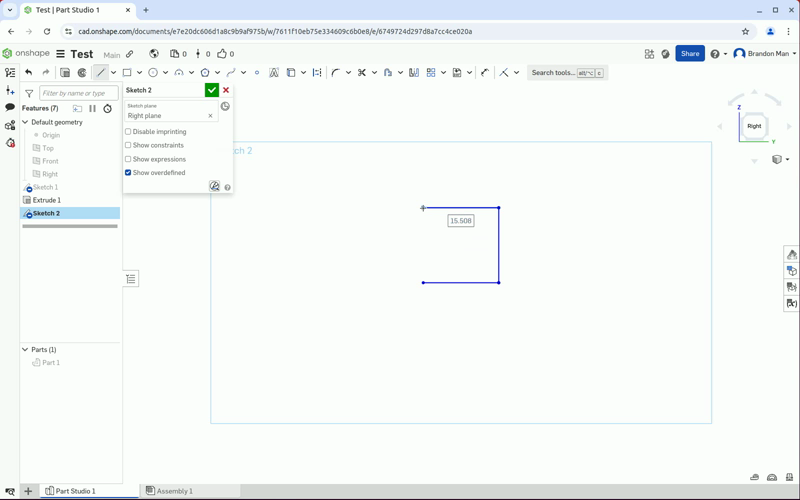
mouse_move(423, 282)
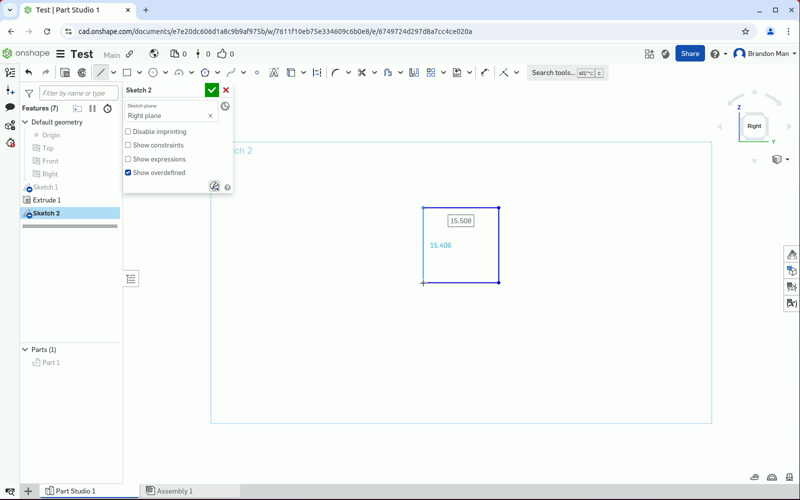
key_up(shift)
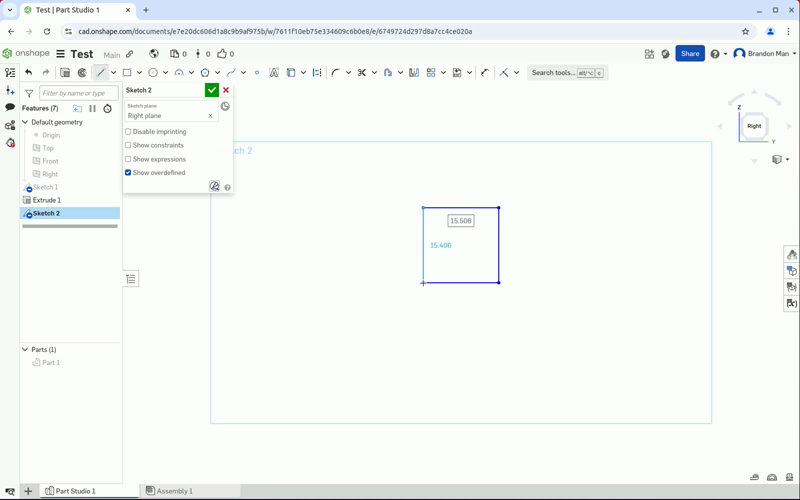
click(423, 282)
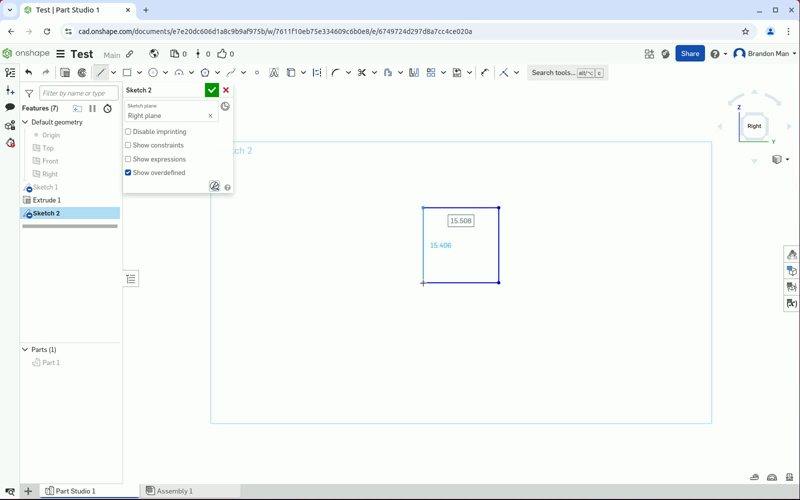
key(esc)
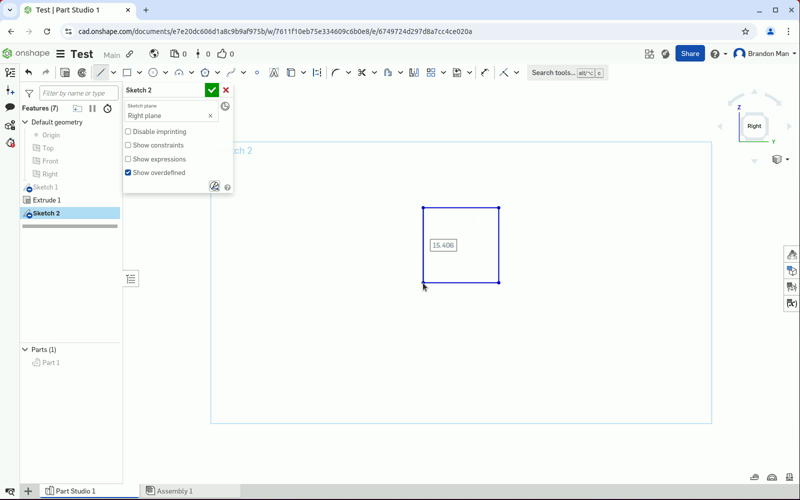
mouse_move(432, 262)
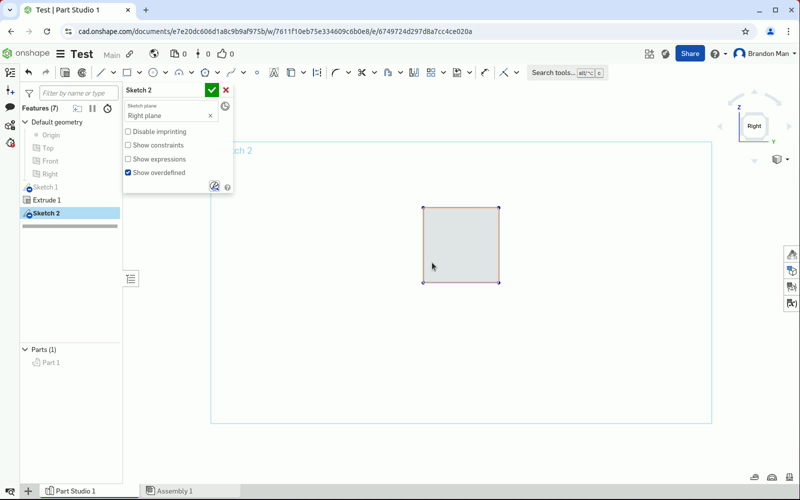
click(432, 262)
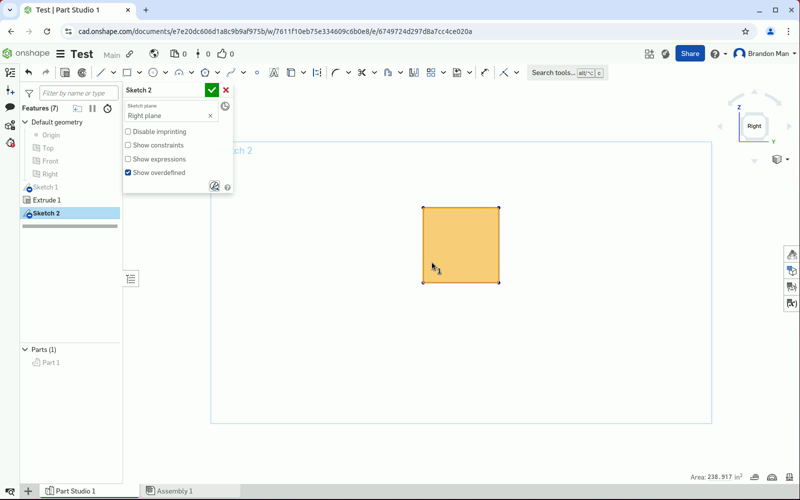
mouse_move(73, 352)
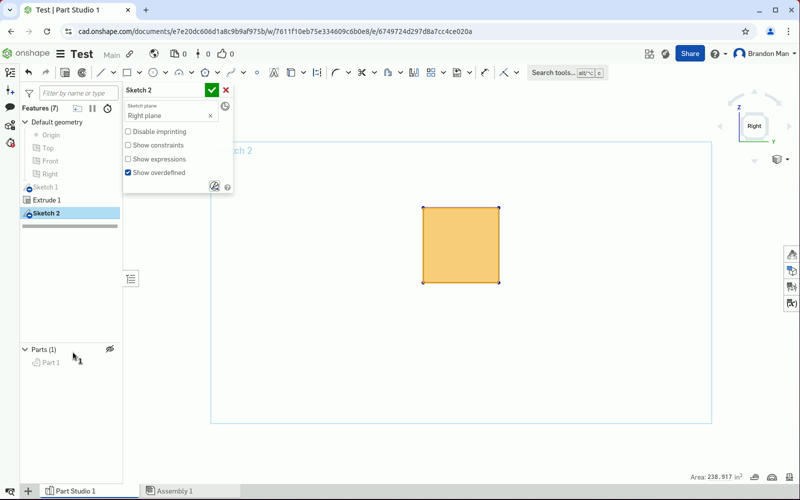
key(shift+y)
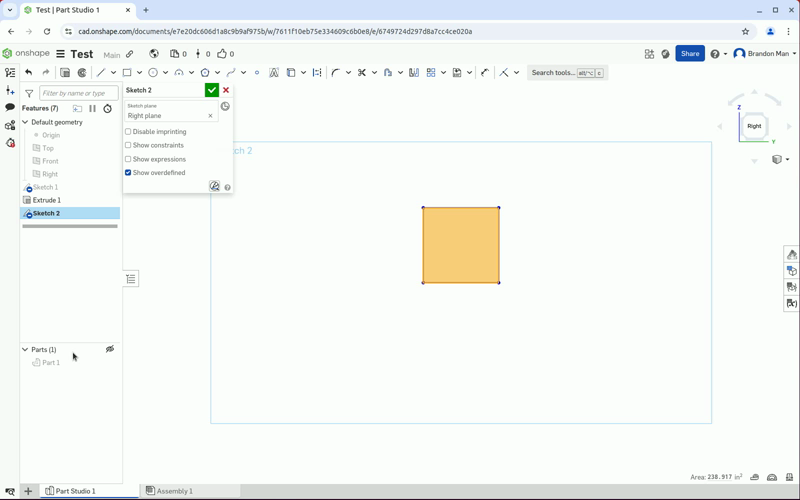
key(shift+e)
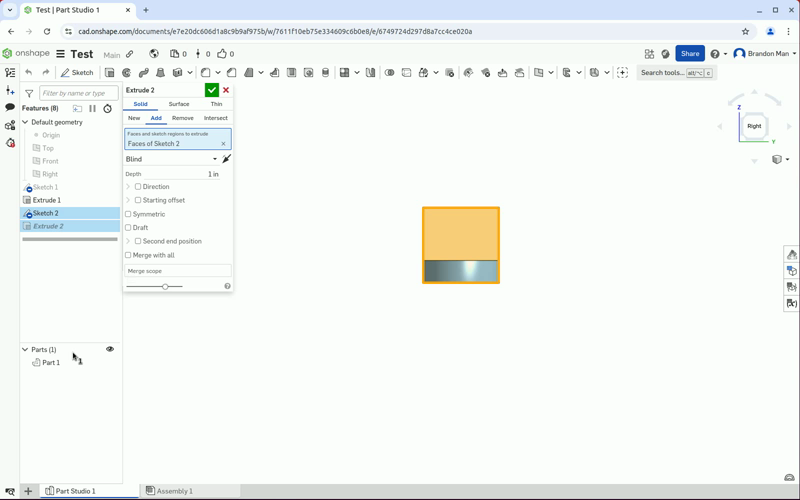
mouse_move(143, 106)
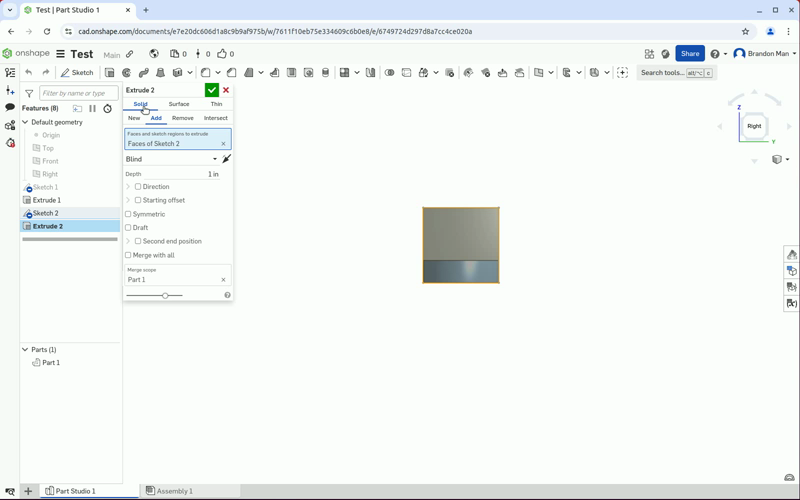
click(143, 106)
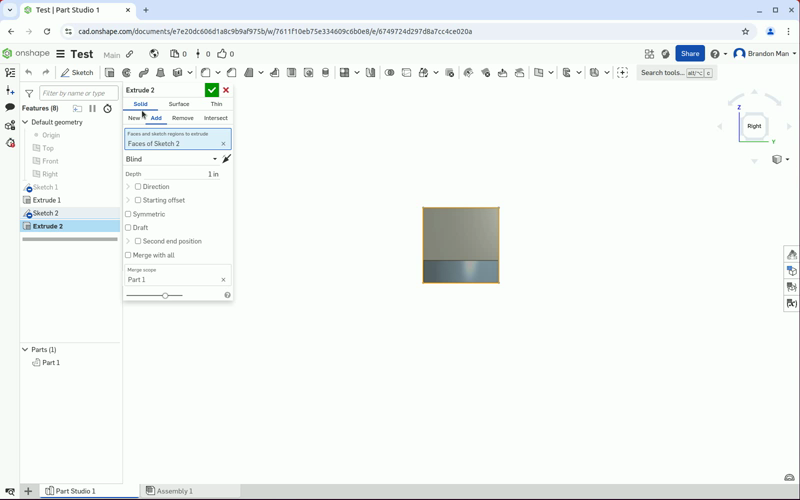
mouse_move(137, 120)
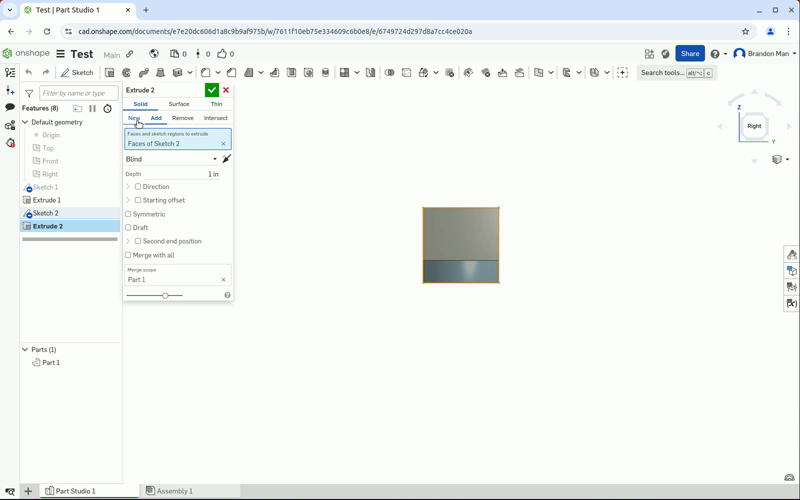
click(137, 120)
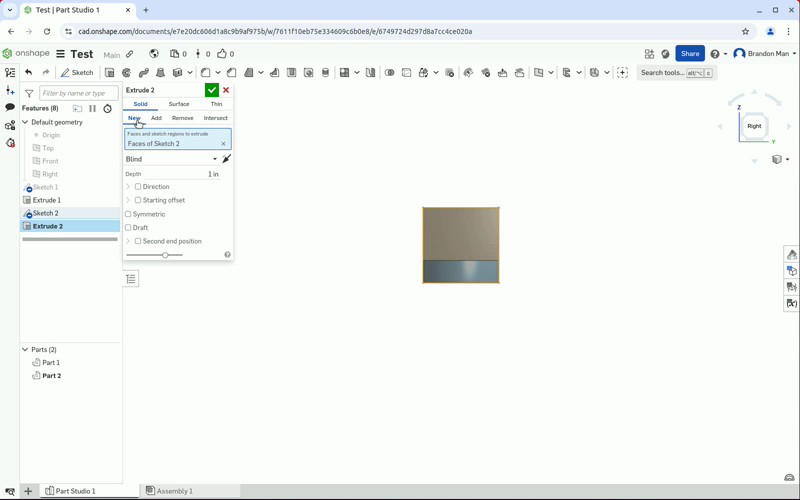
key(tab, 4)
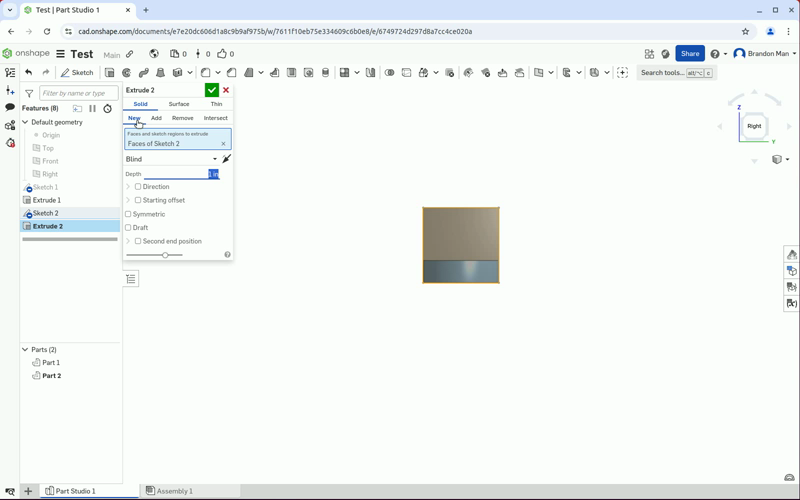
text(-4.574)
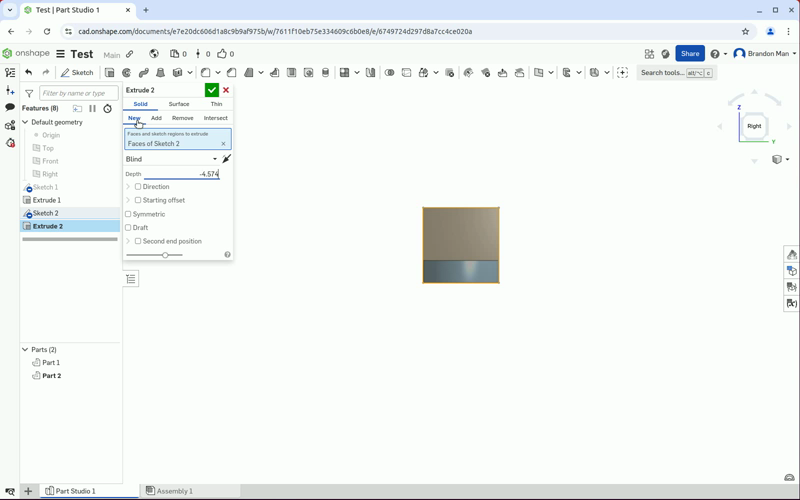
key(enter)
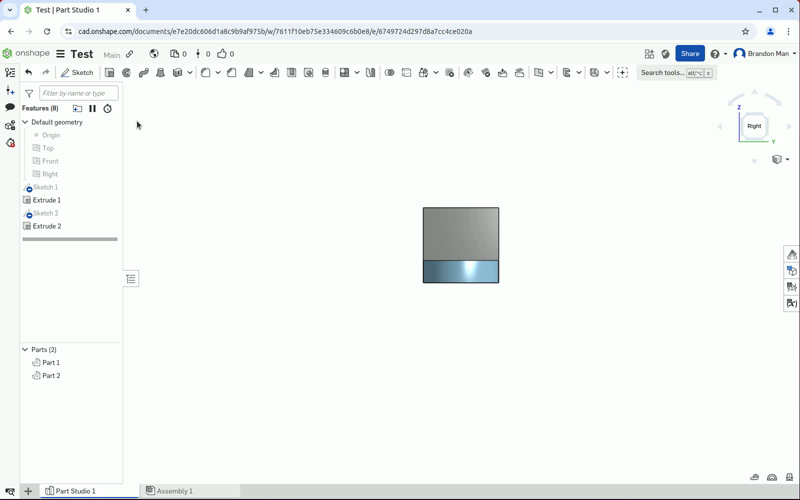
key(shift+h)
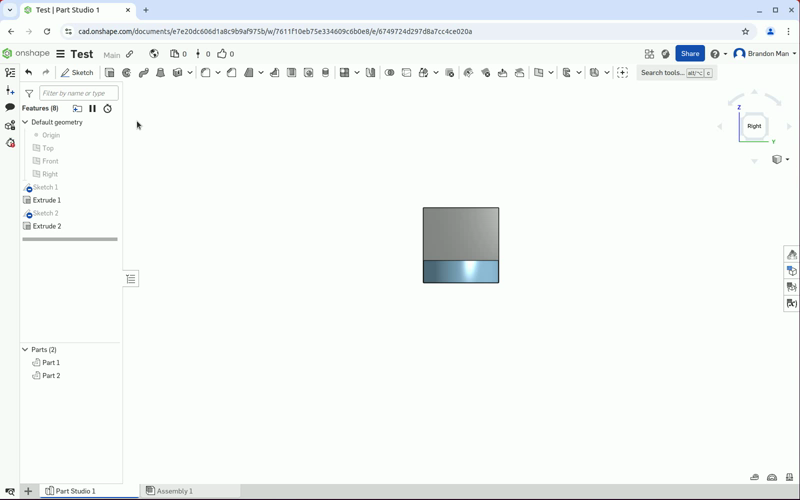
key(shift+h)
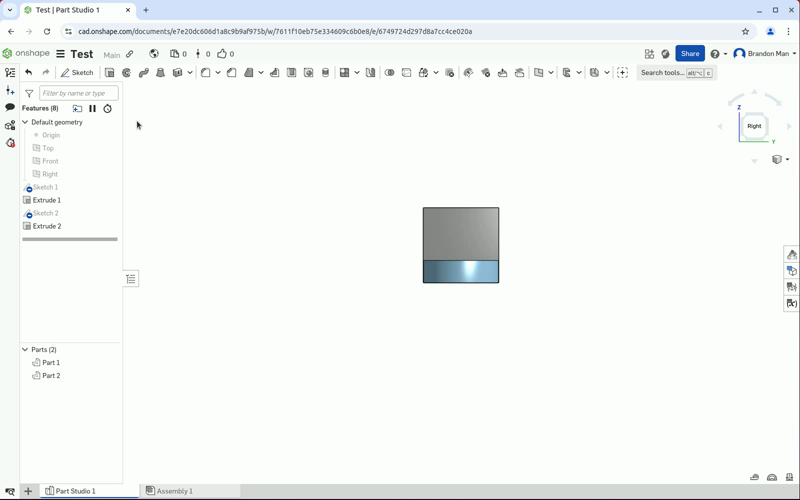
mouse_move(73, 189)
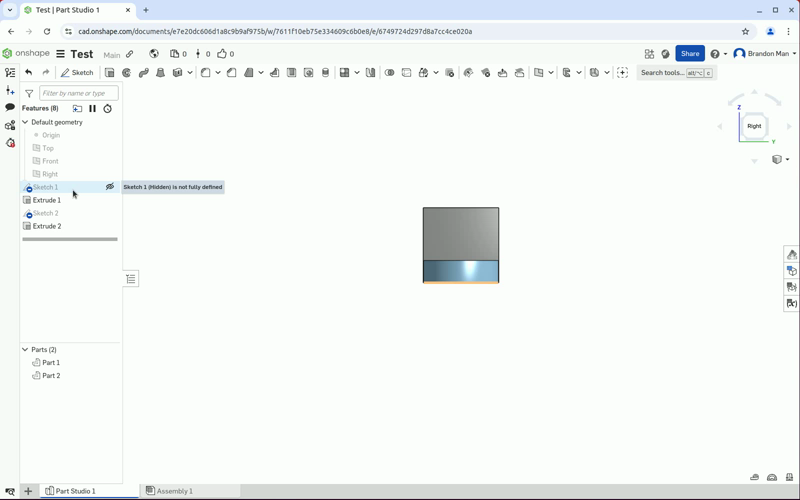
click(73, 189)
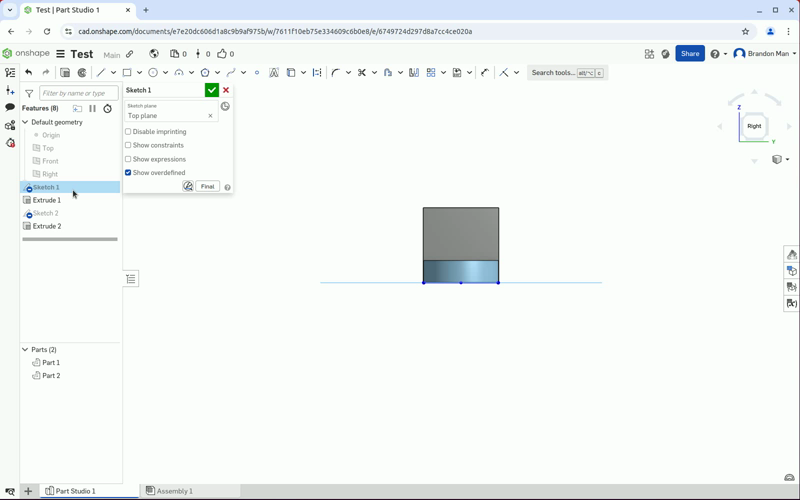
mouse_move(229, 92)
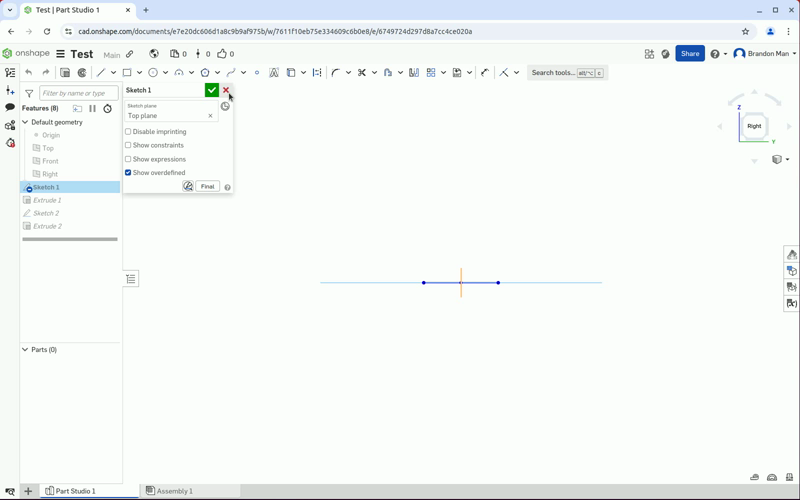
click(229, 92)
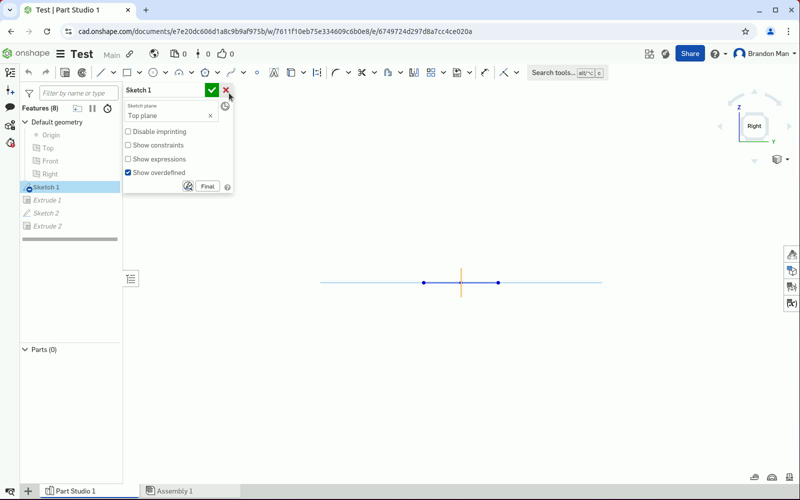
key(shift+s)
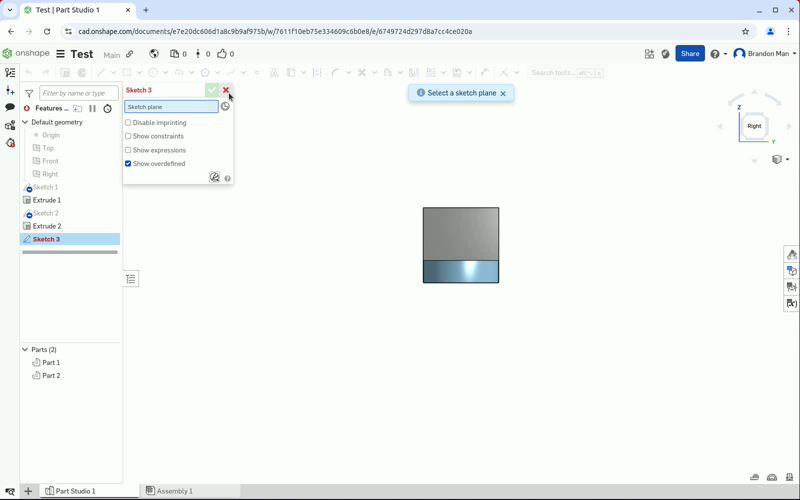
mouse_move(73, 176)
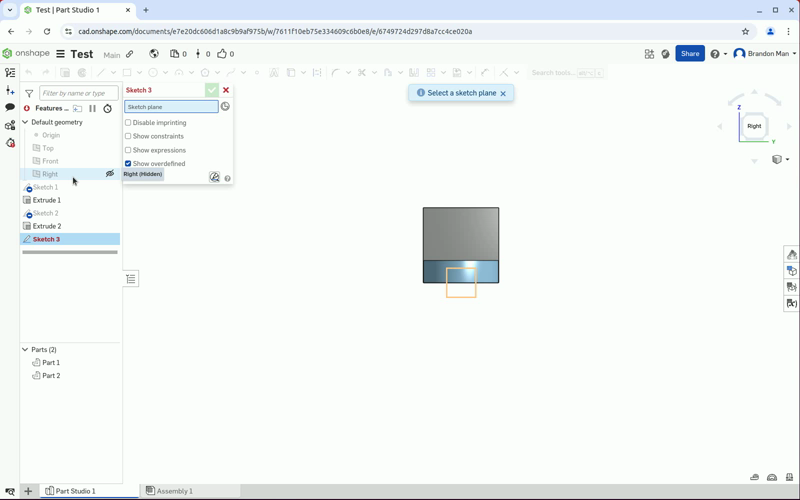
click(73, 176)
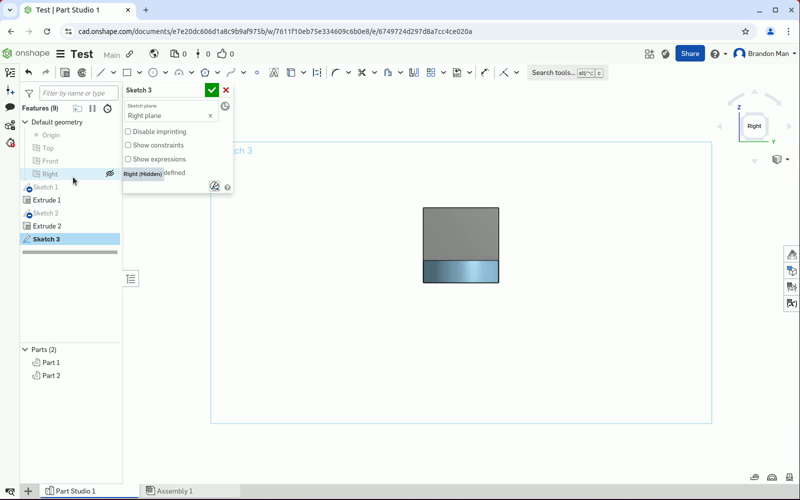
mouse_move(73, 352)
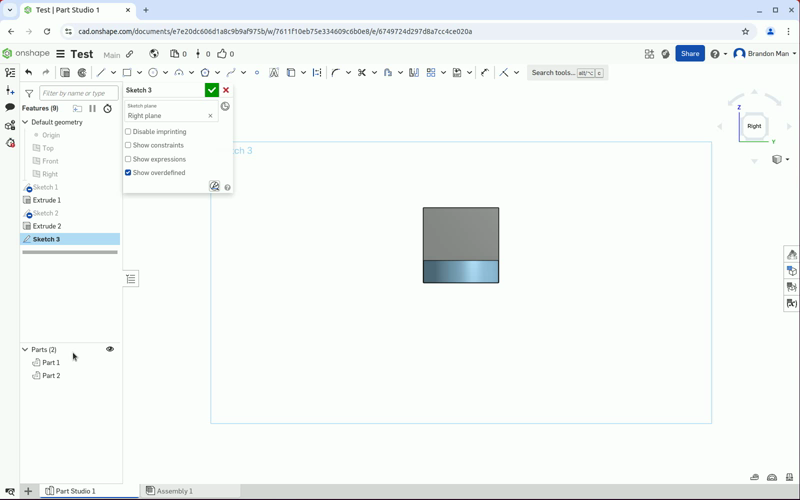
key(y)
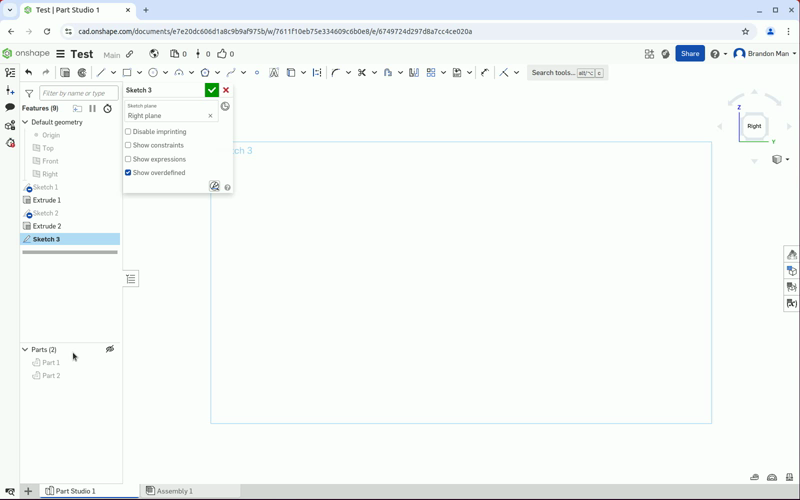
key(l)
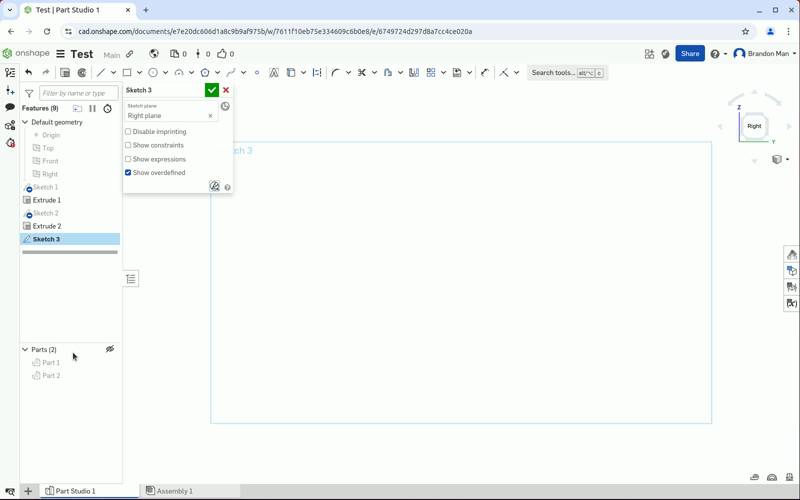
key_down(shift)
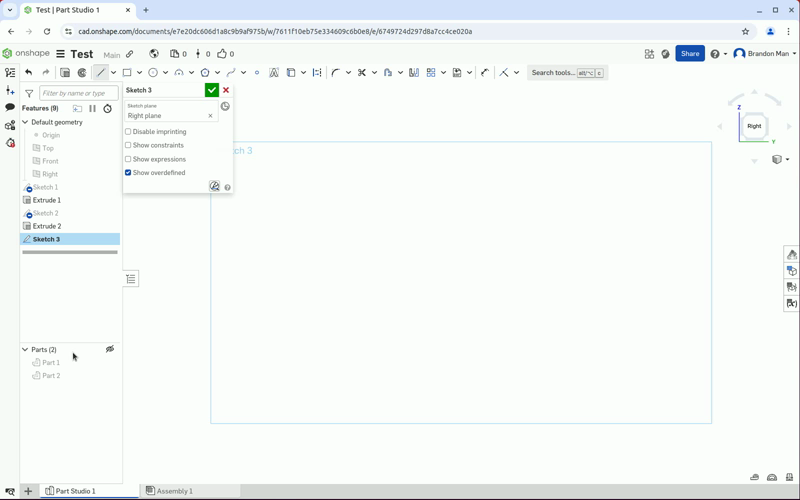
mouse_move(423, 207)
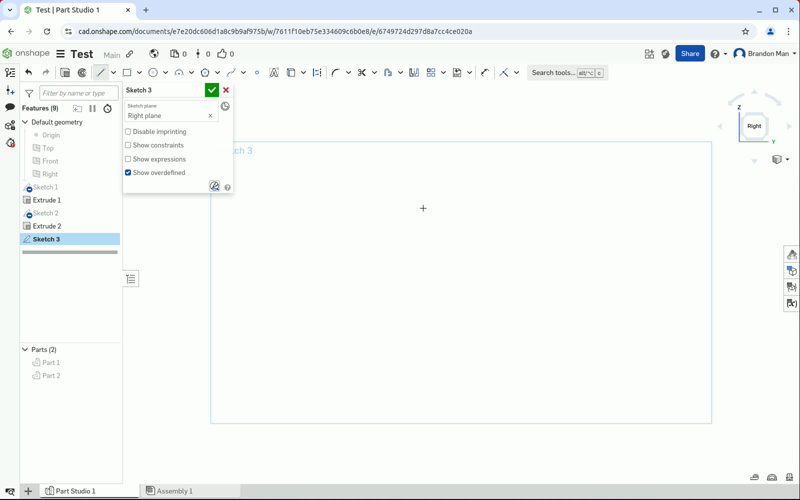
click(423, 207)
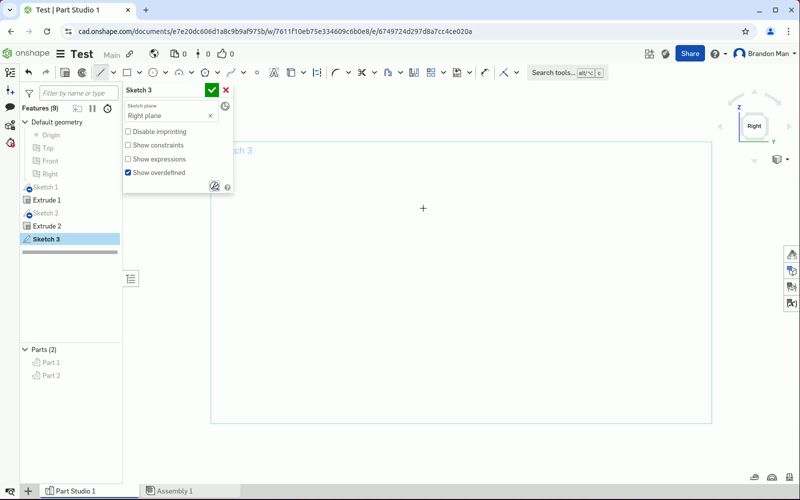
key_up(shift)
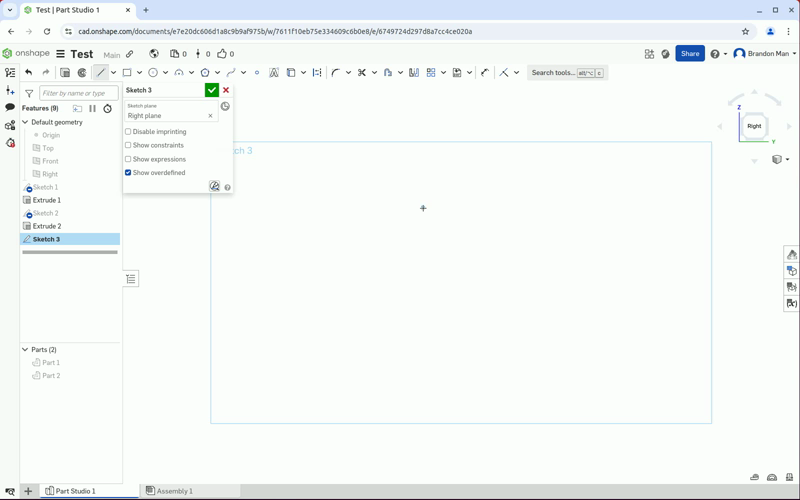
key_down(shift)
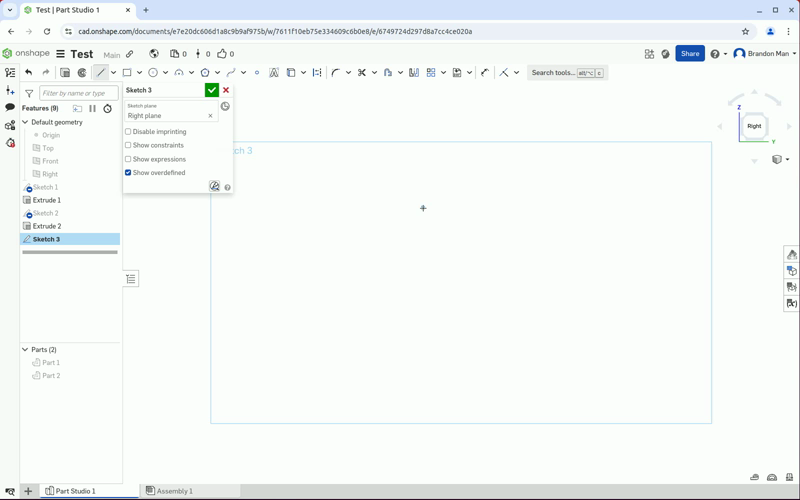
mouse_move(498, 207)
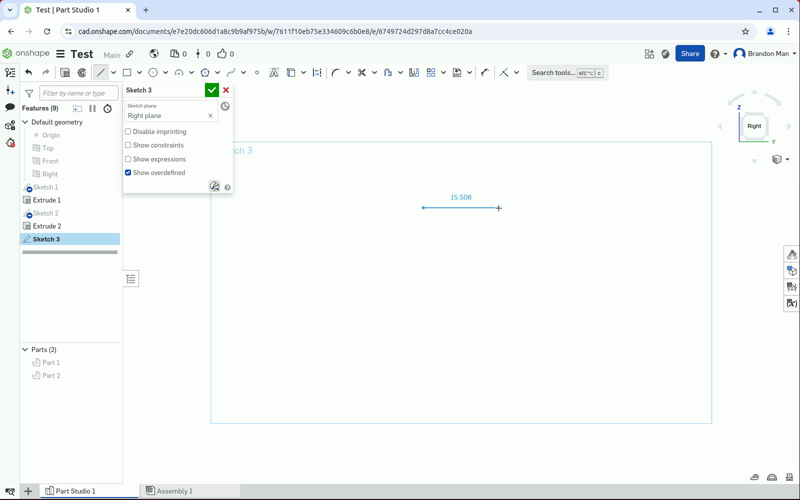
click(498, 207)
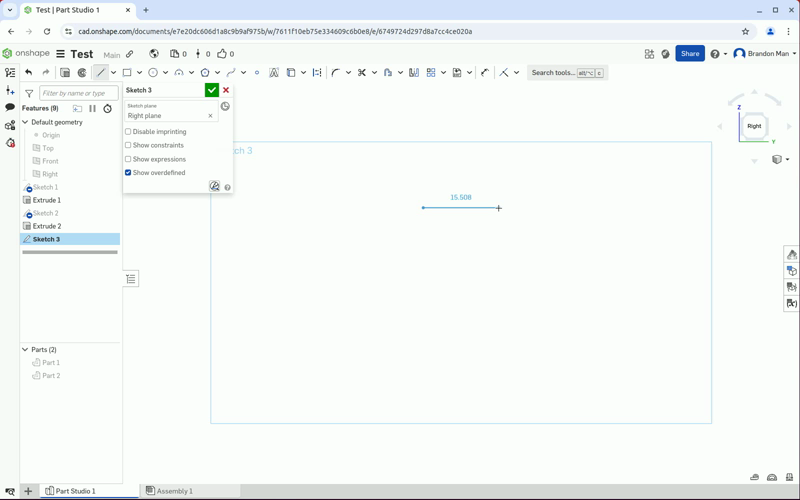
key_up(shift)
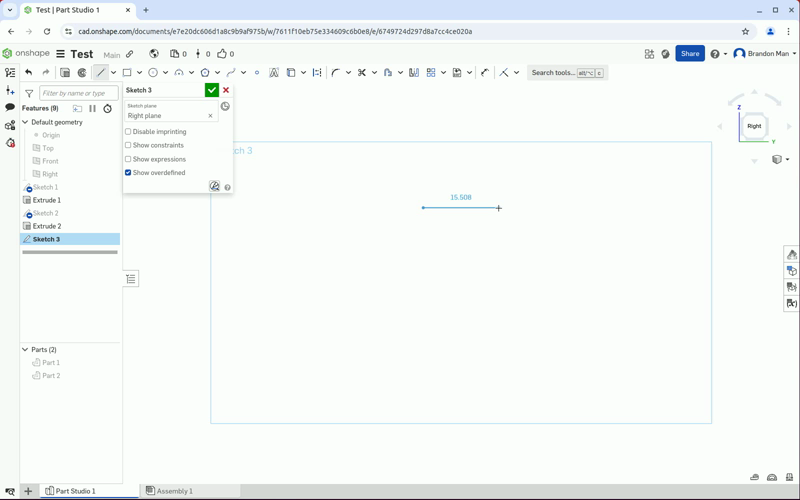
key(esc)
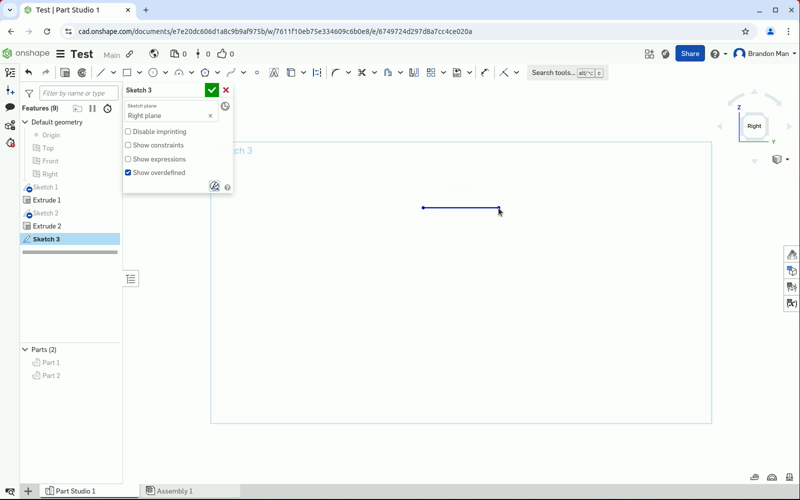
key(a)
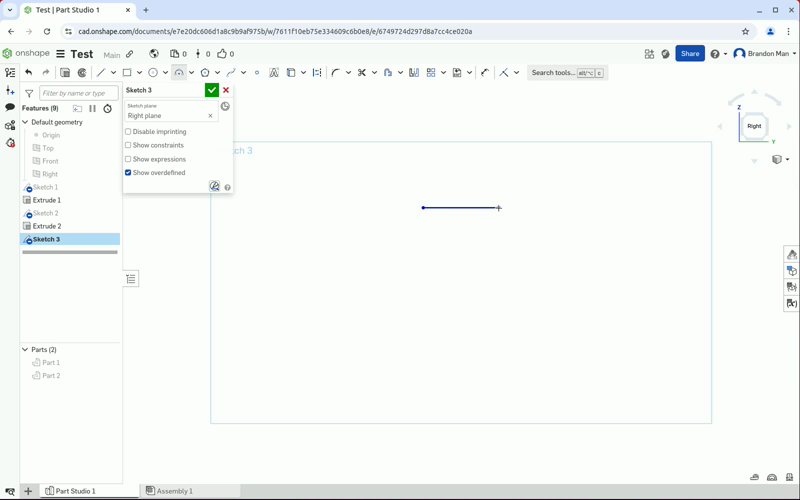
mouse_move(498, 207)
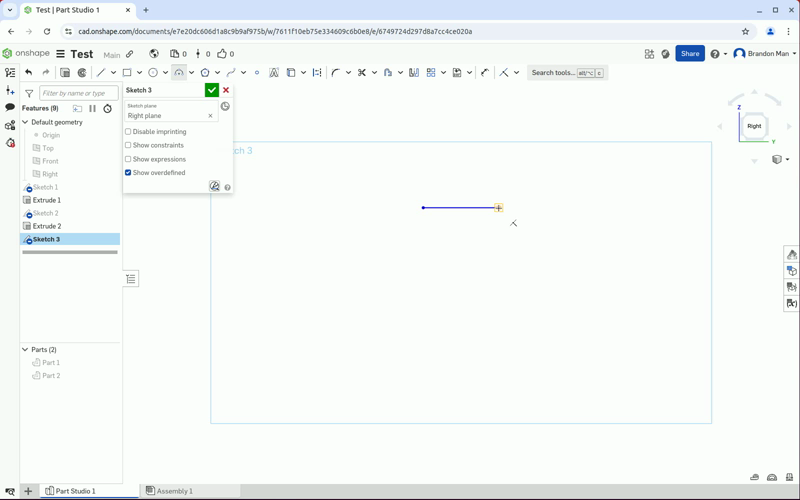
click(498, 207)
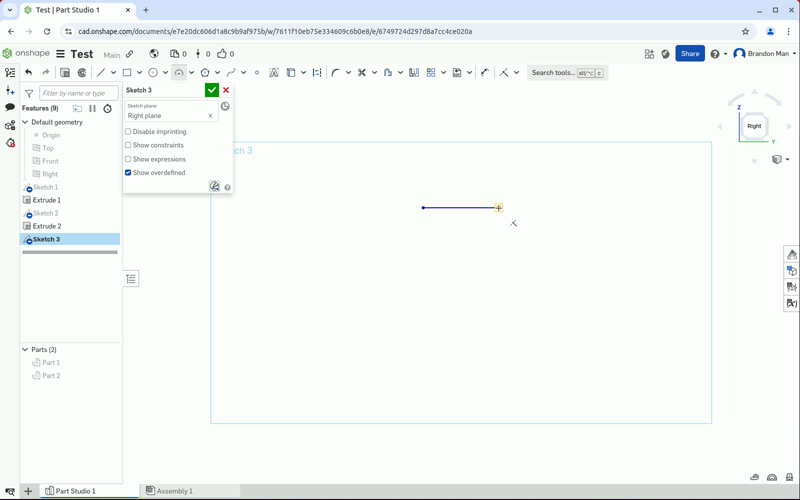
mouse_move(423, 207)
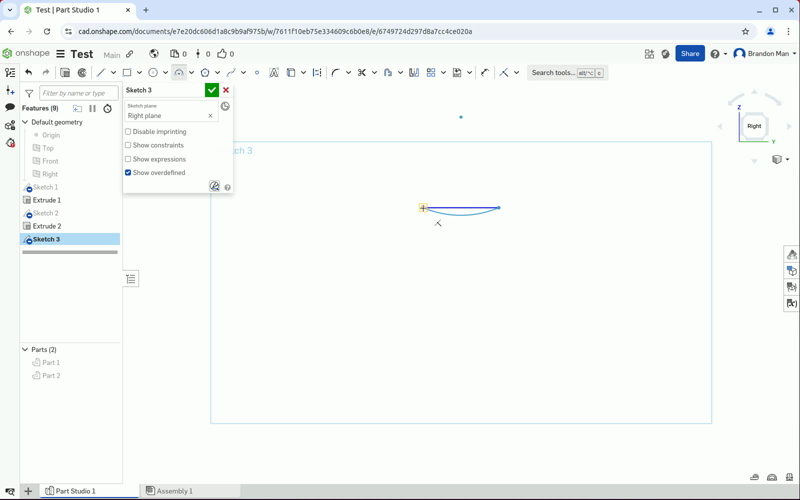
click(423, 207)
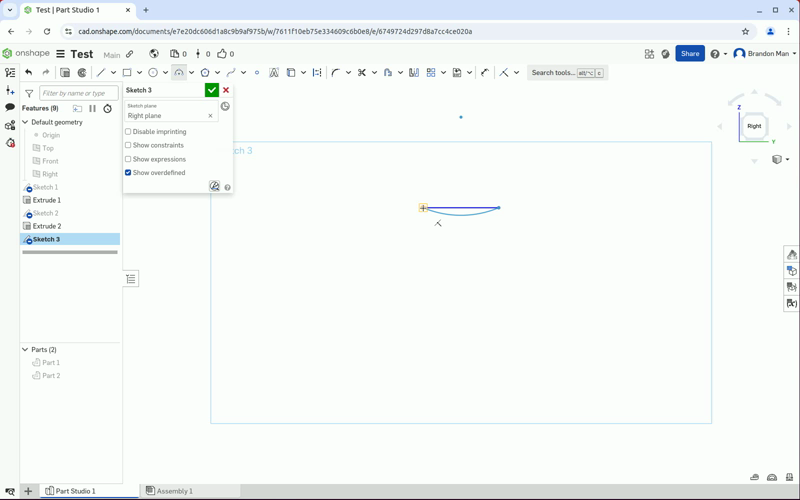
key_down(shift)
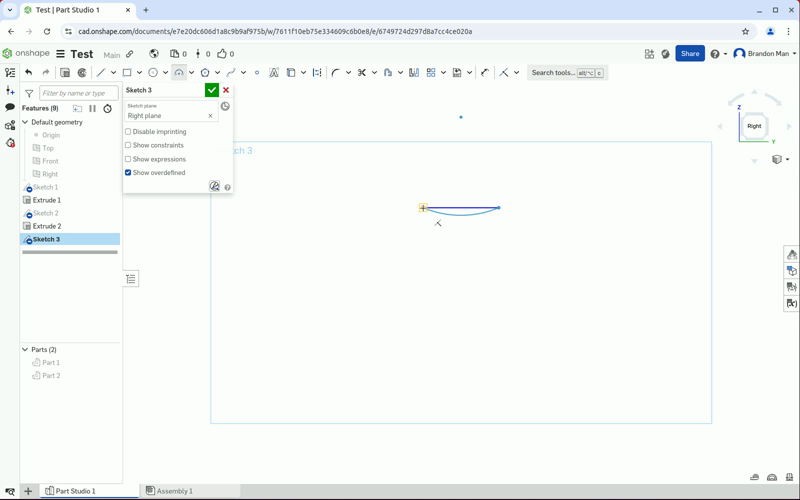
mouse_move(461, 170)
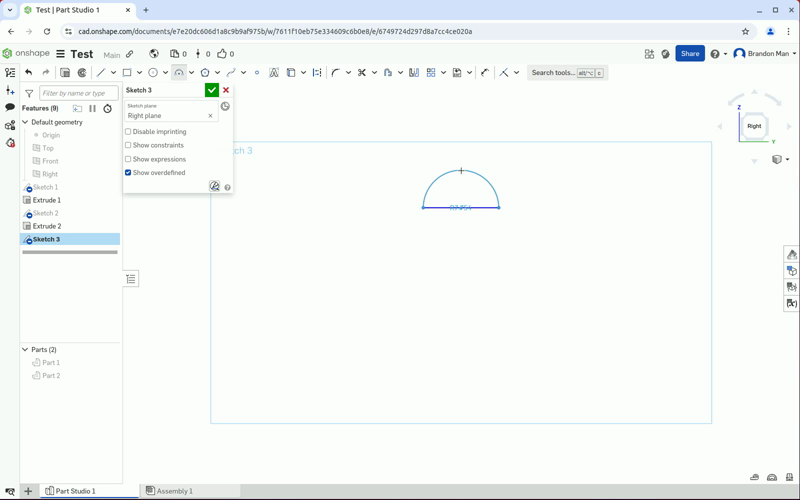
click(461, 170)
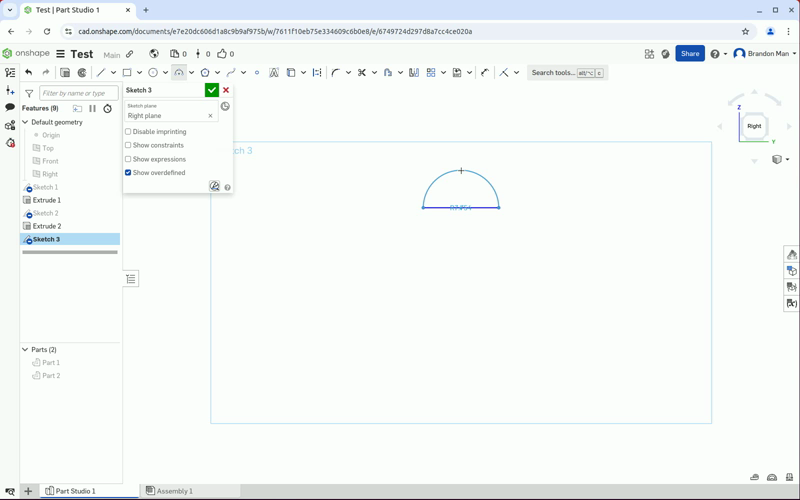
key_up(shift)
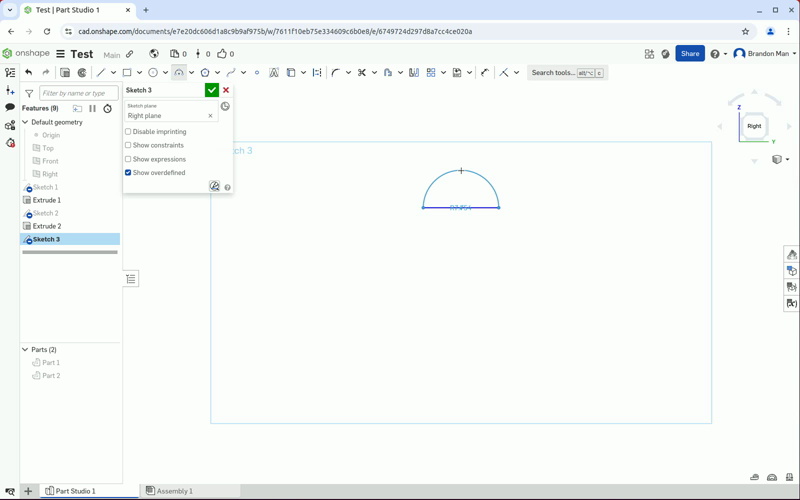
key(esc)
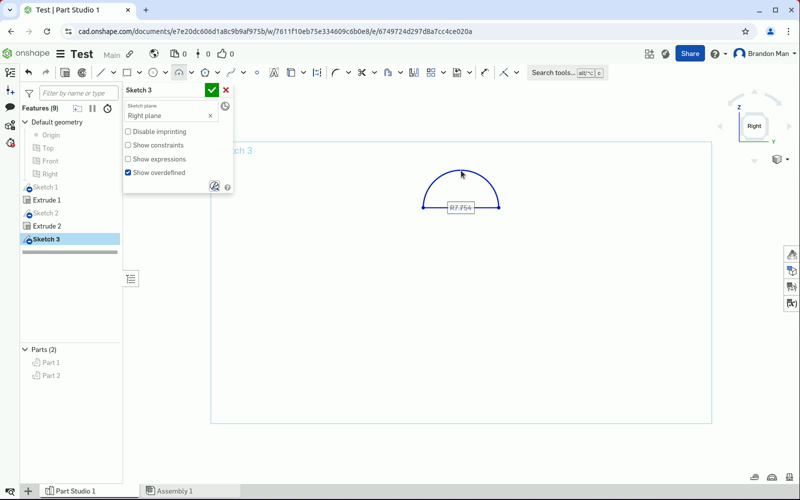
mouse_move(449, 191)
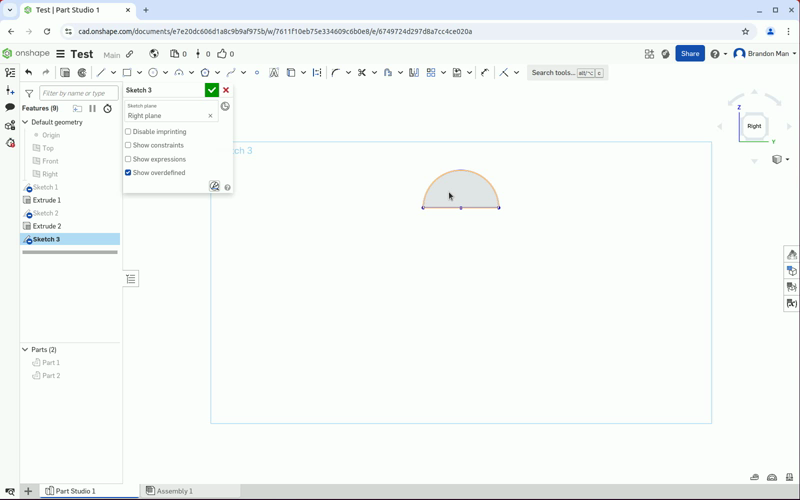
scroll(6)
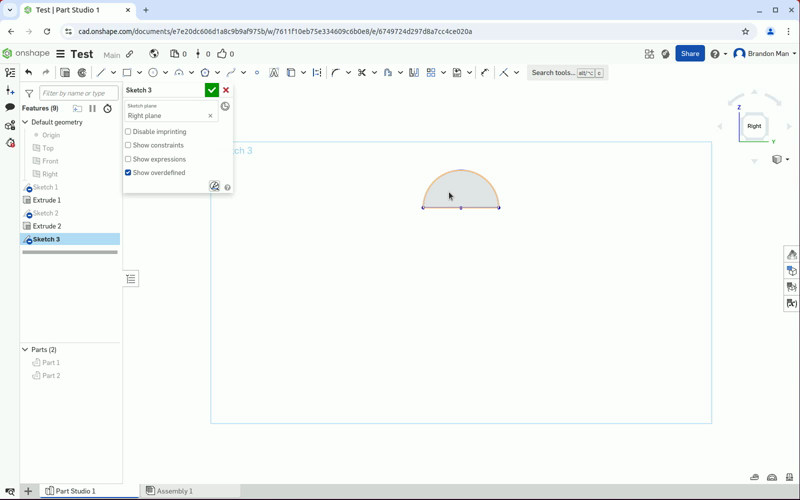
scroll(6)
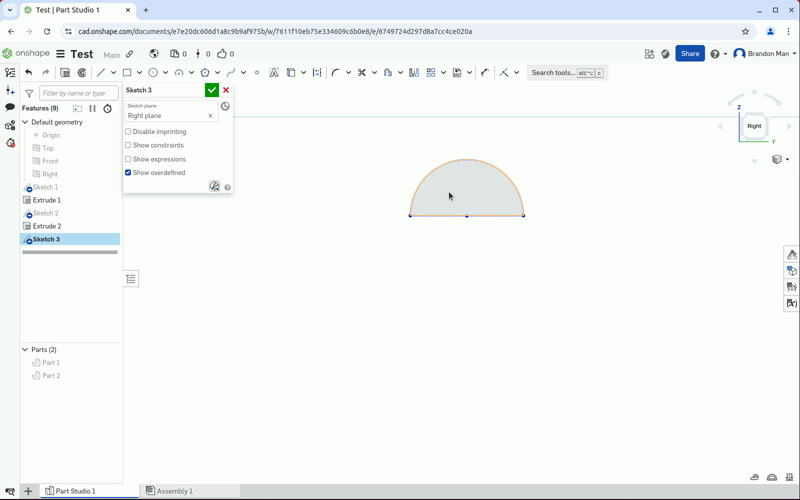
scroll(6)
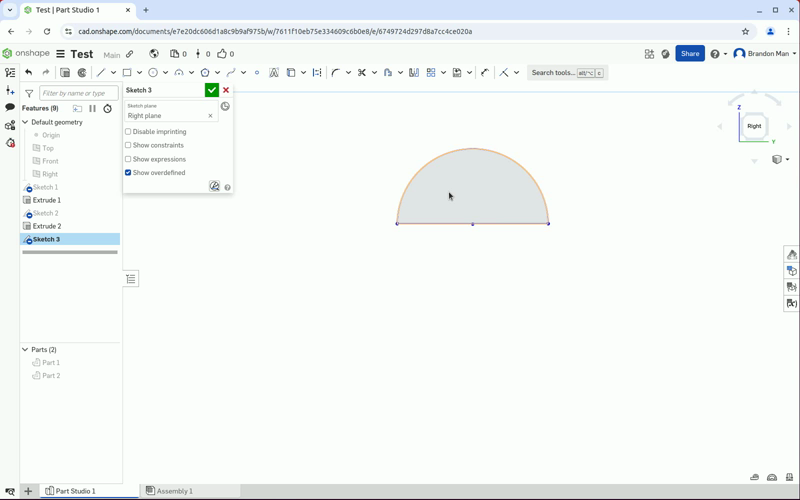
scroll(6)
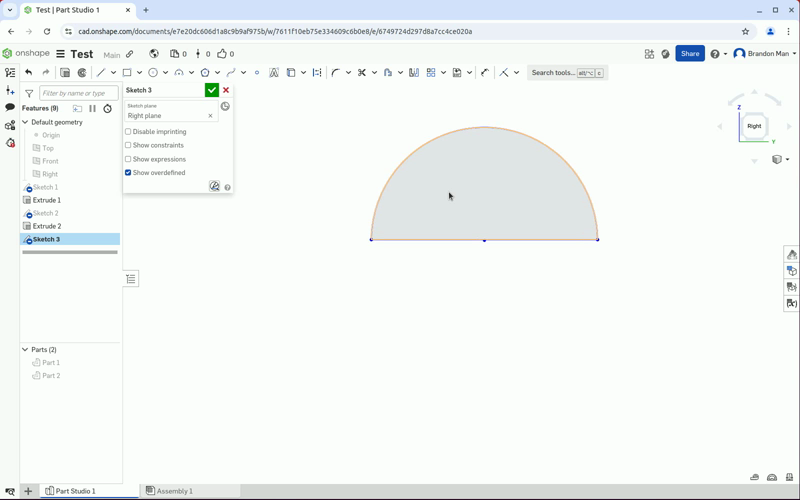
scroll(6)
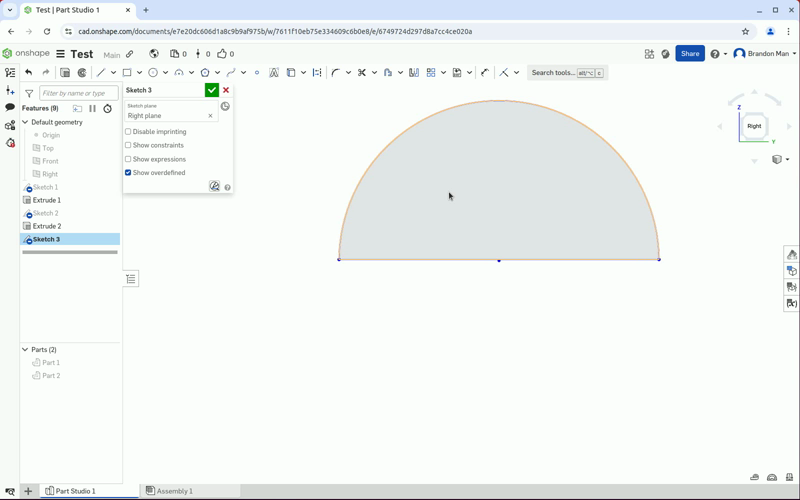
scroll(6)
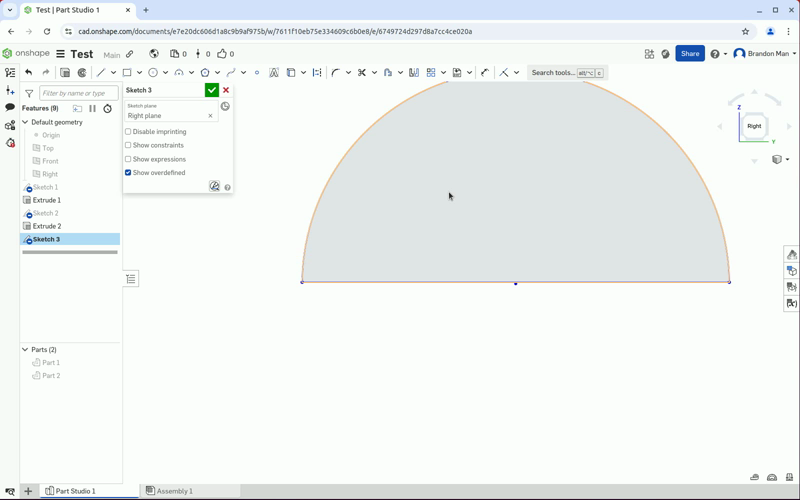
scroll(6)
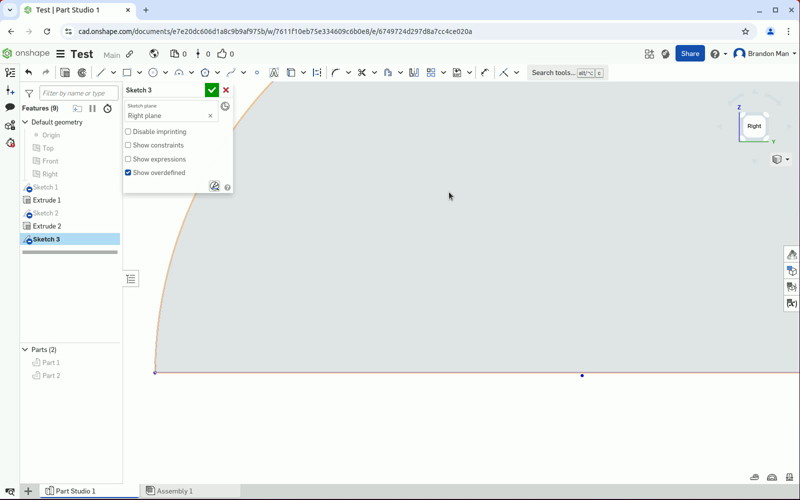
click(449, 191)
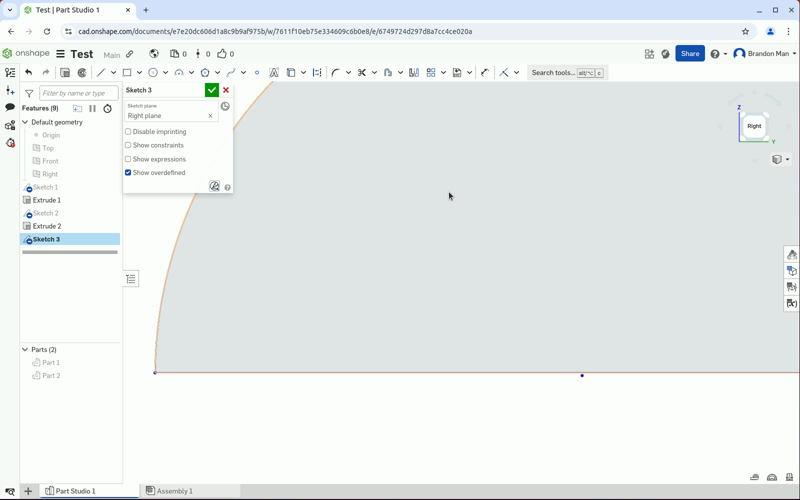
scroll(-6)
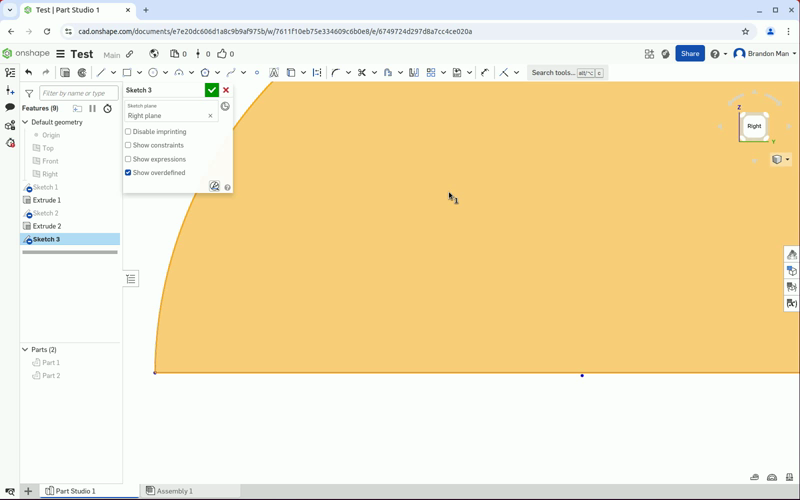
scroll(-6)
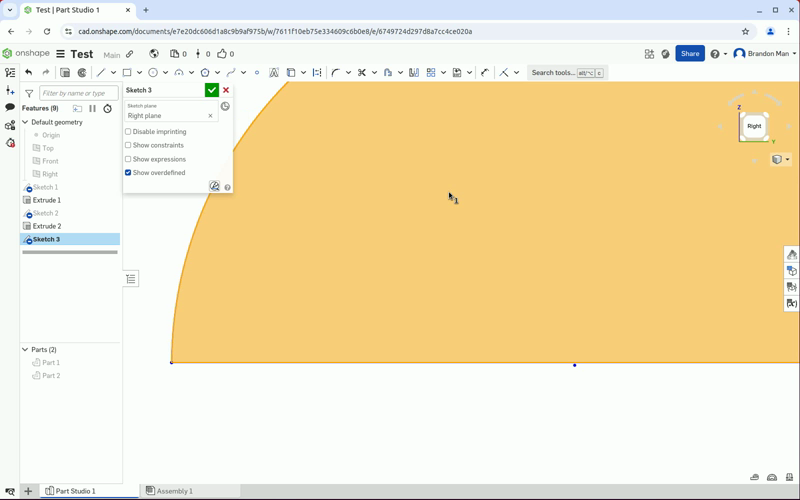
scroll(-6)
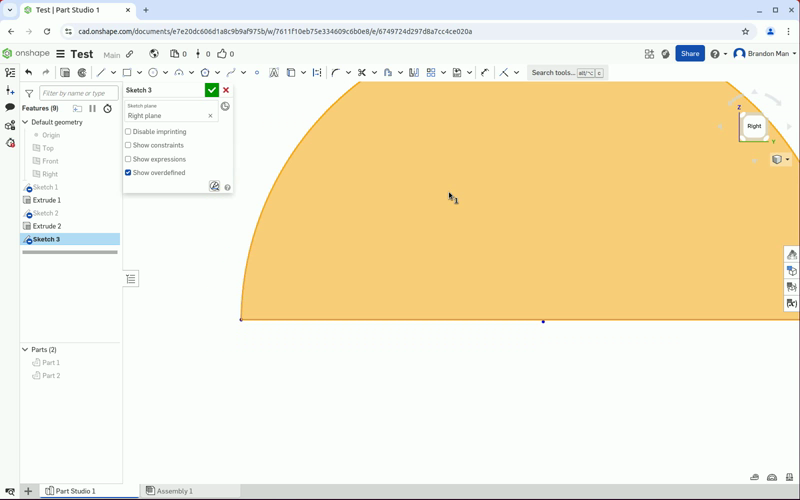
scroll(-6)
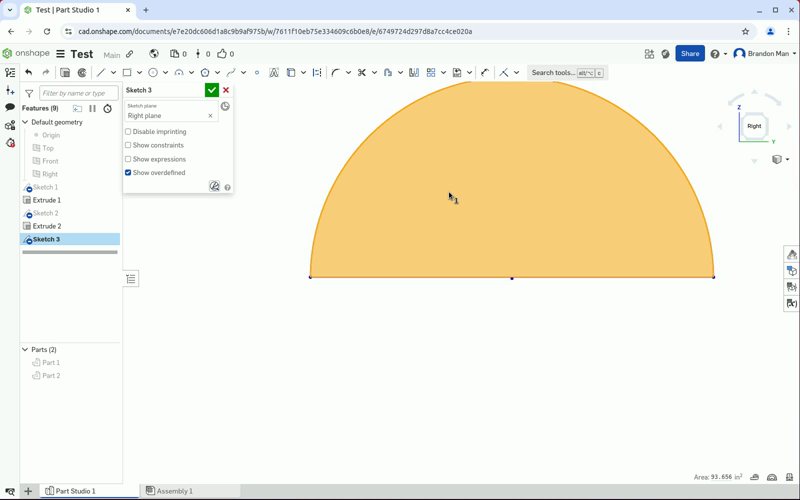
scroll(-6)
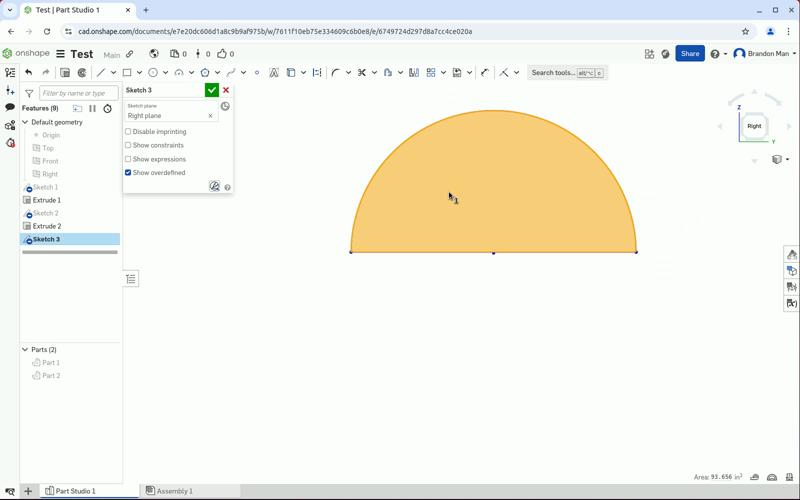
scroll(-6)
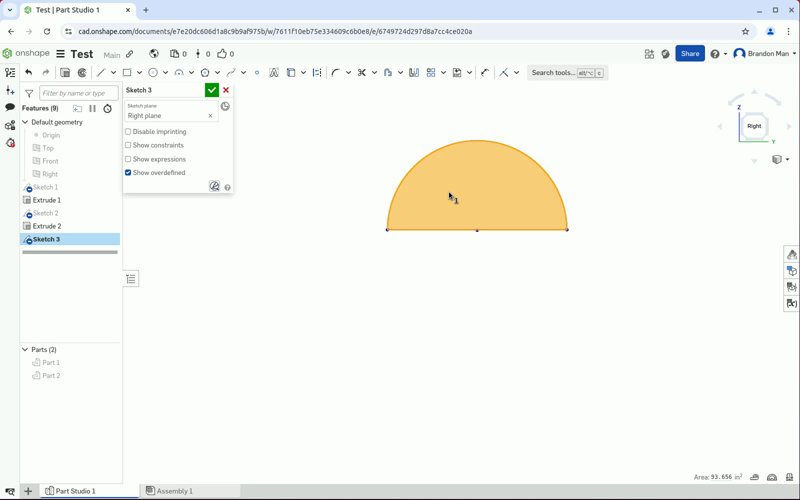
scroll(-6)
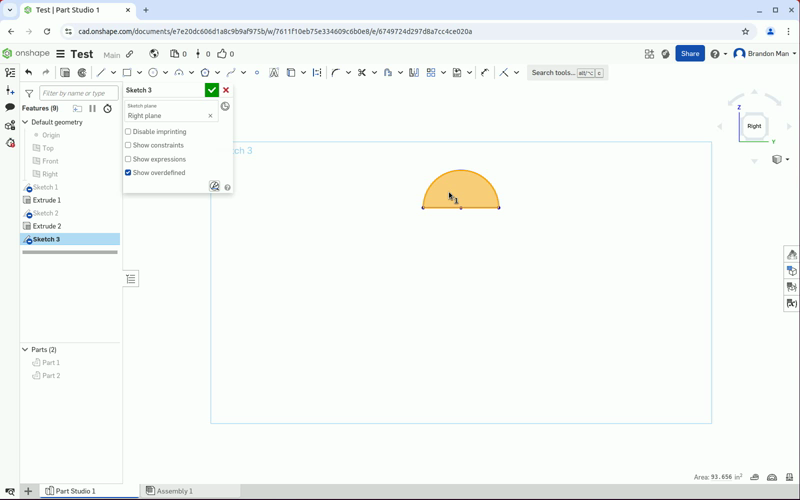
mouse_move(73, 352)
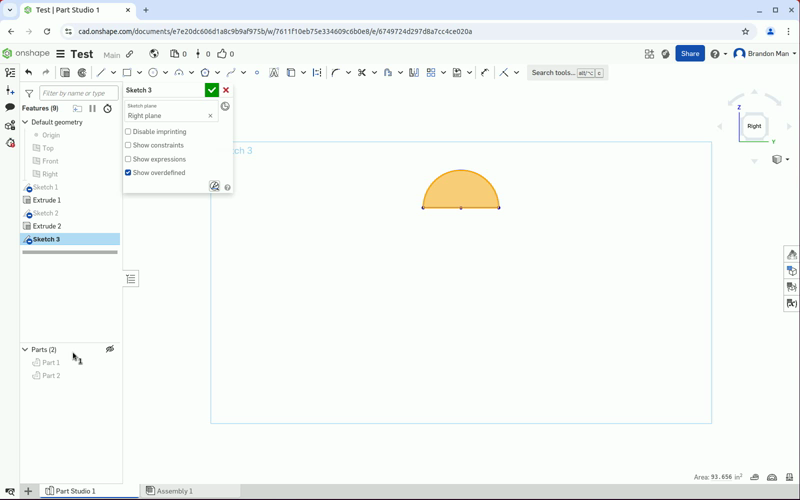
key(shift+y)
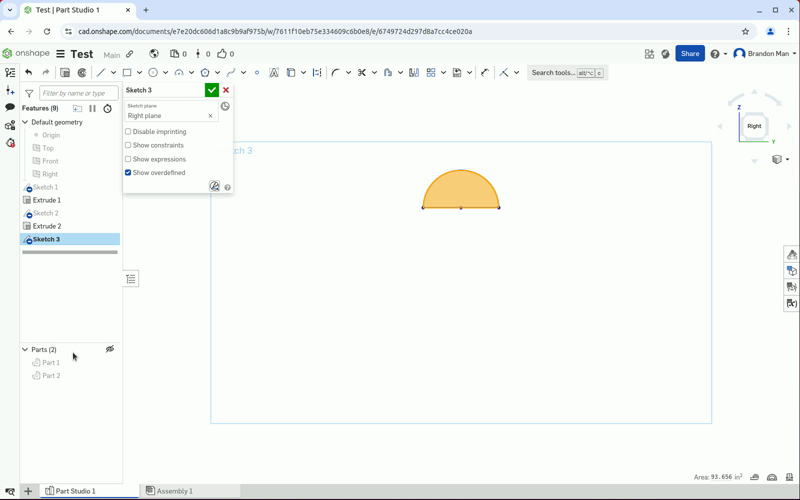
key(shift+e)
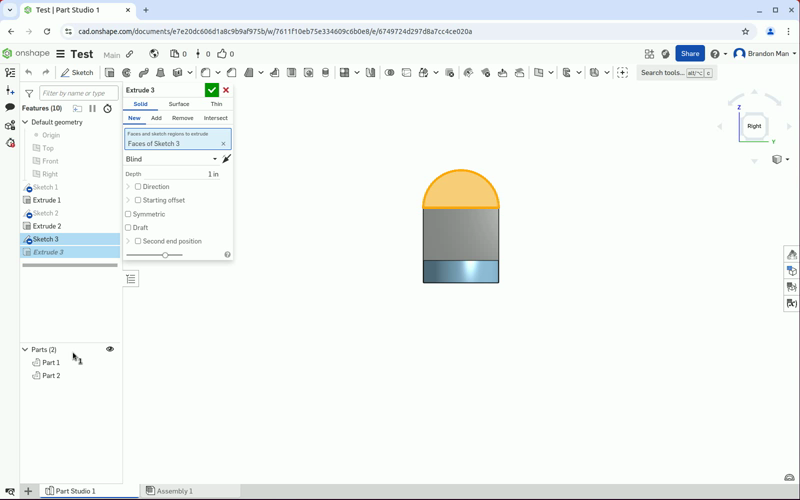
mouse_move(143, 106)
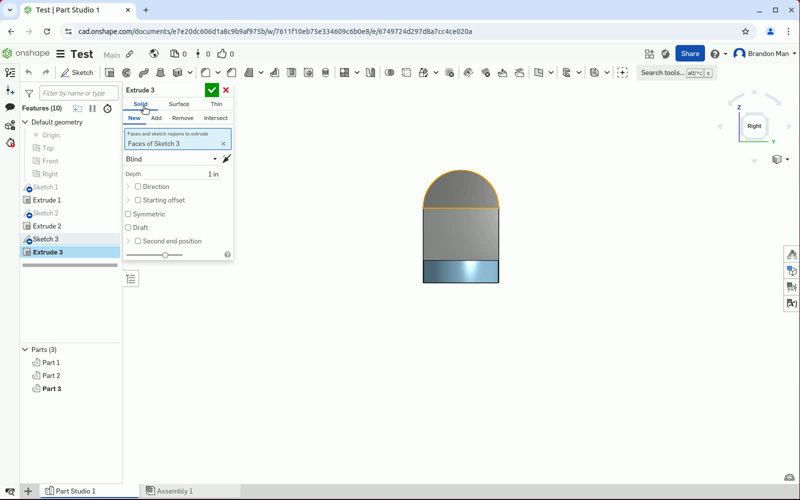
click(143, 106)
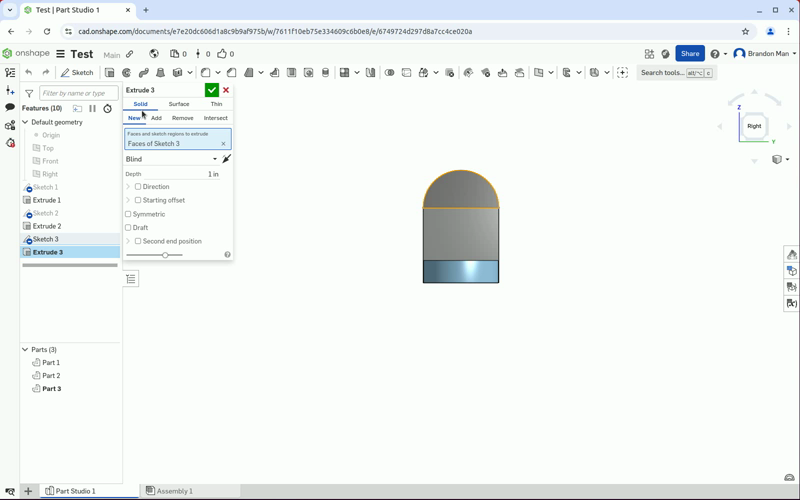
mouse_move(137, 120)
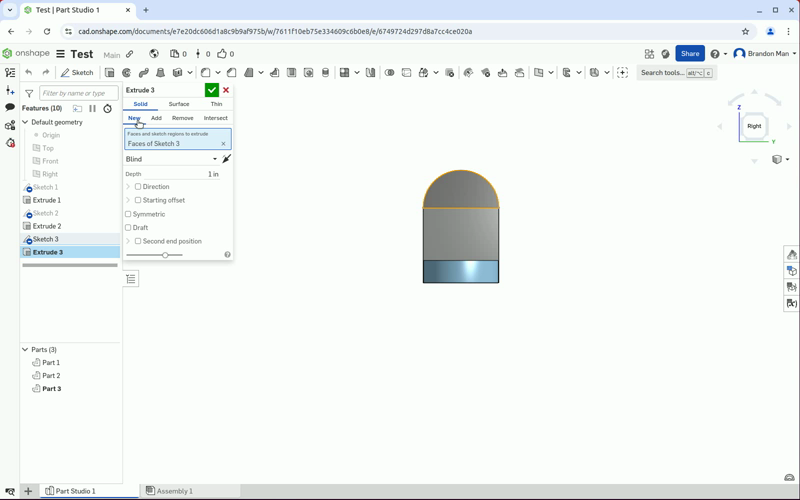
click(137, 120)
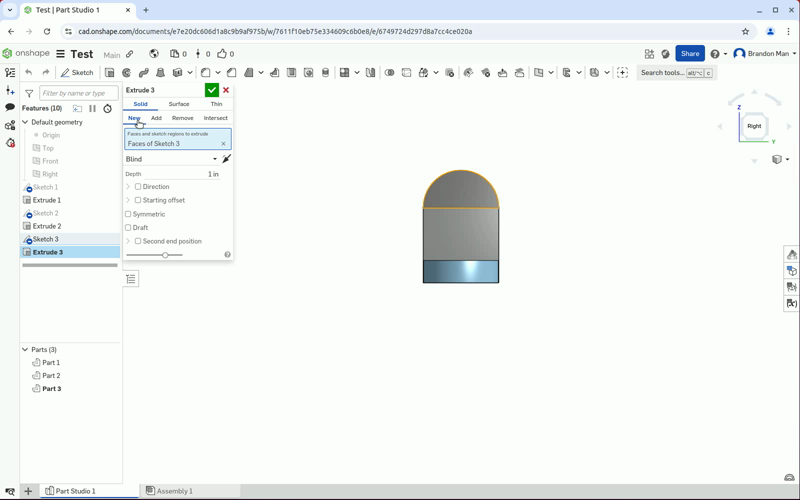
key(tab, 4)
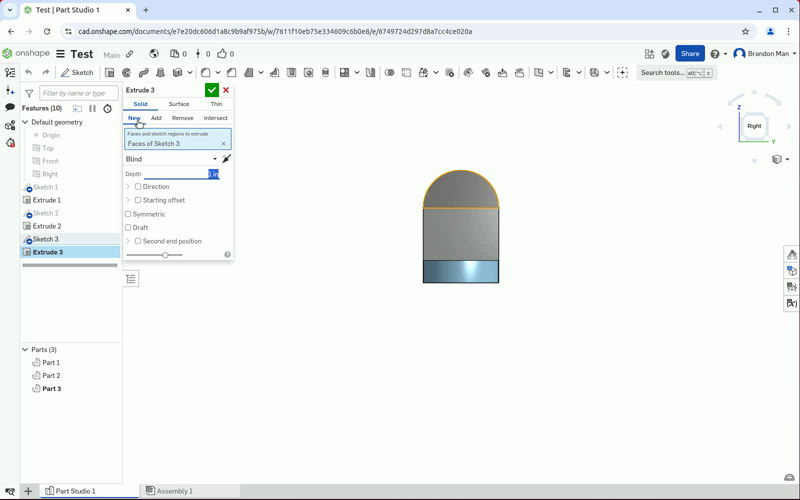
text(-4.574)
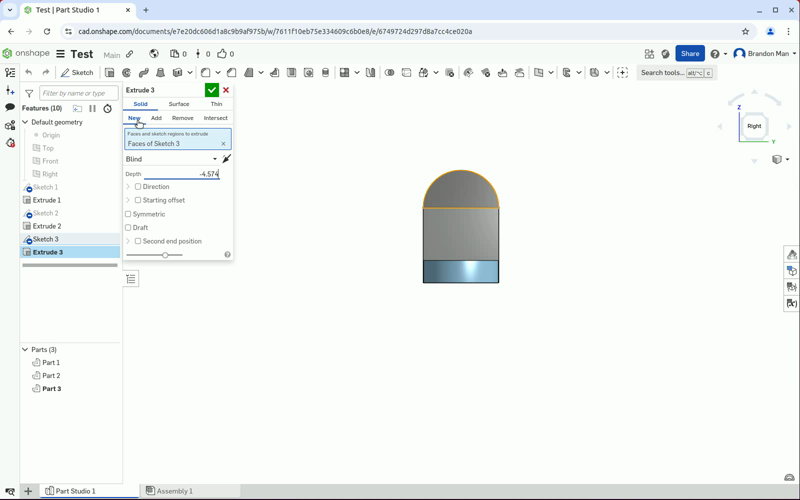
key(enter)
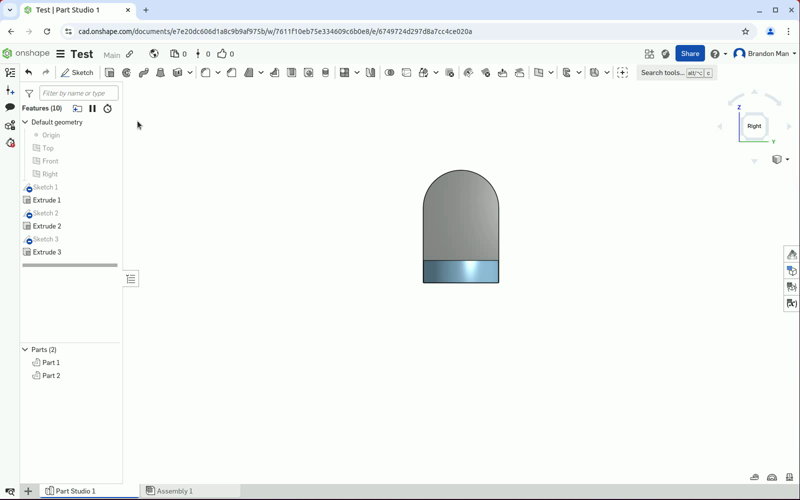
key(shift+h)
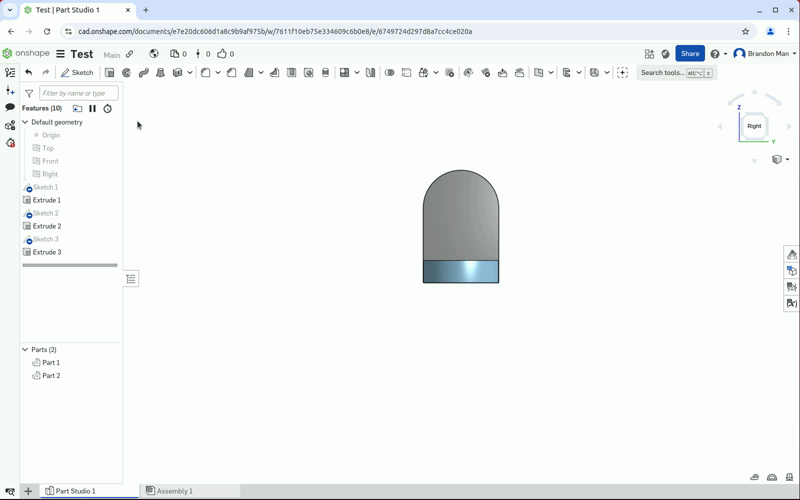
key(shift+h)
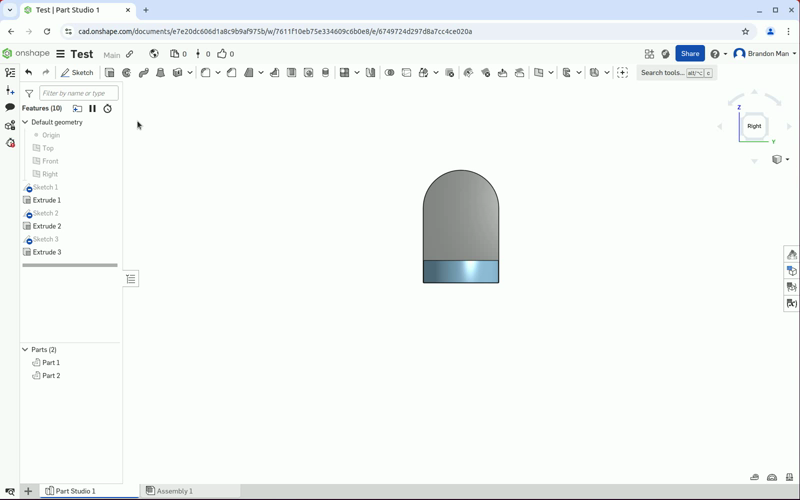
mouse_move(73, 189)
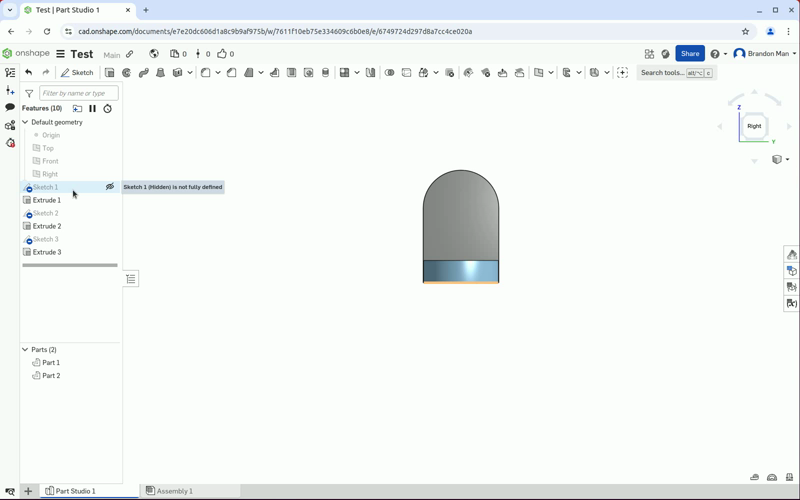
click(73, 189)
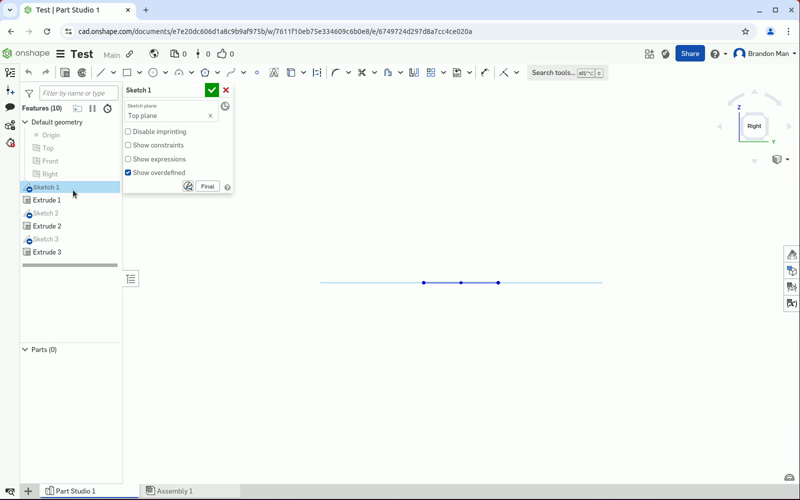
mouse_move(229, 92)
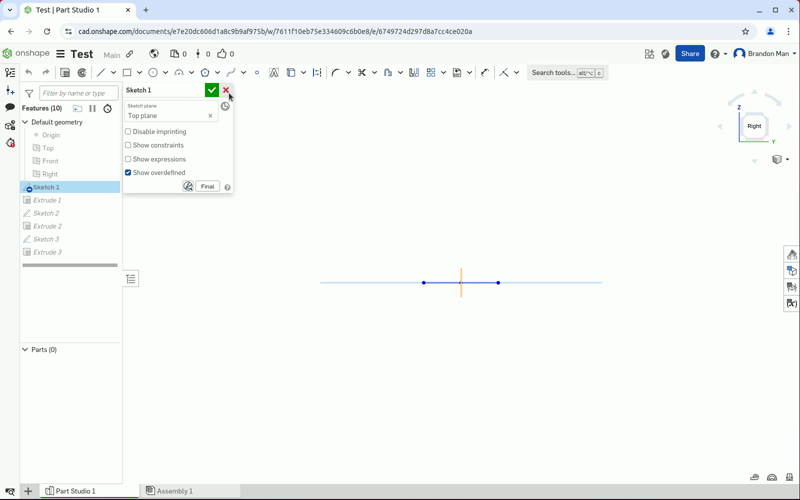
click(229, 92)
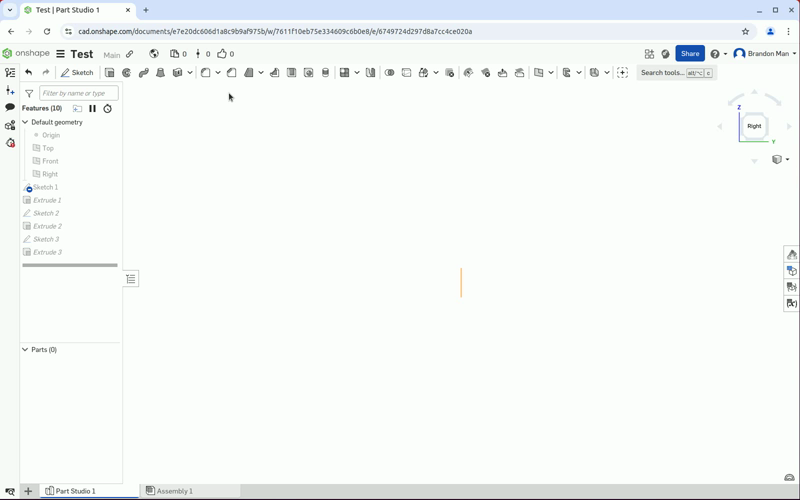
mouse_move(73, 352)
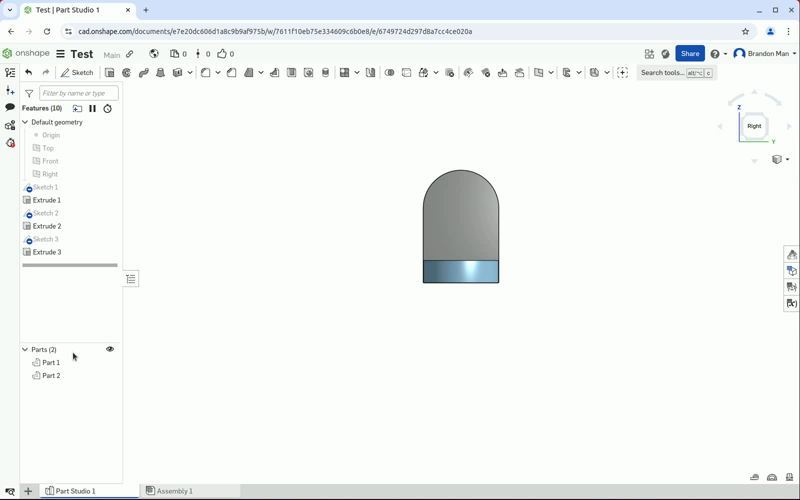
key(y)
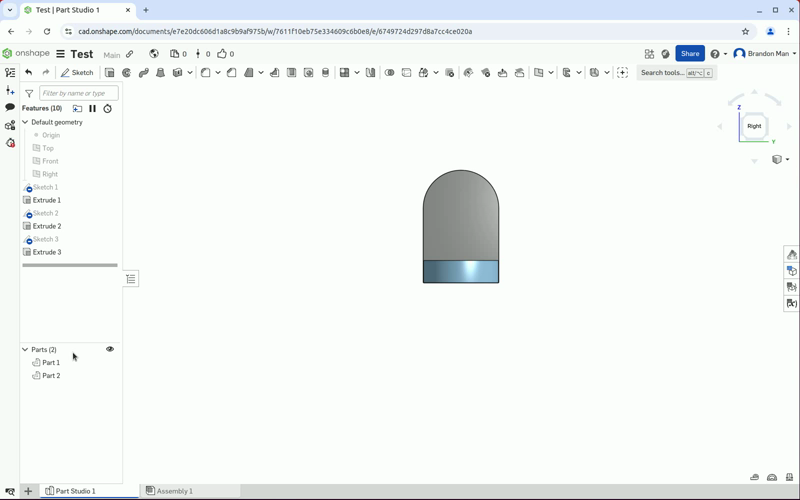
key(shift+p)
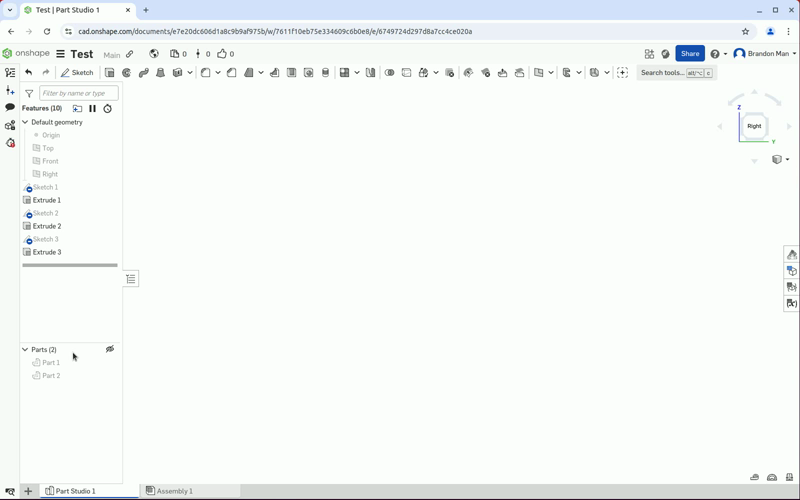
key(space)
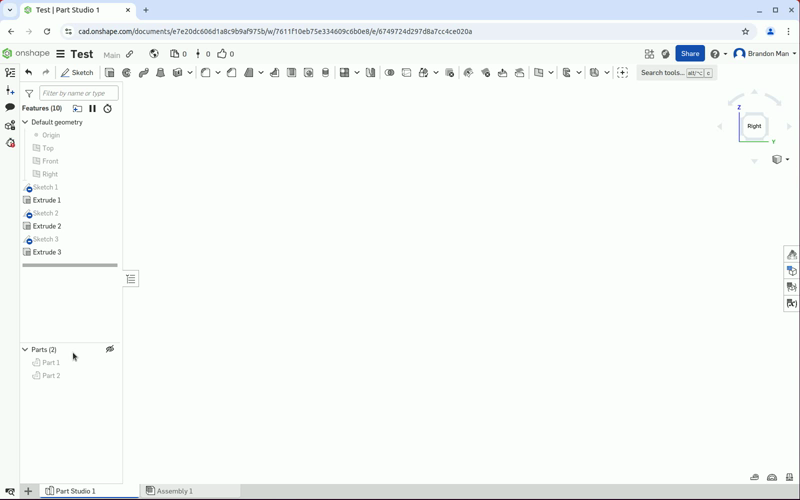
key_down(shift)
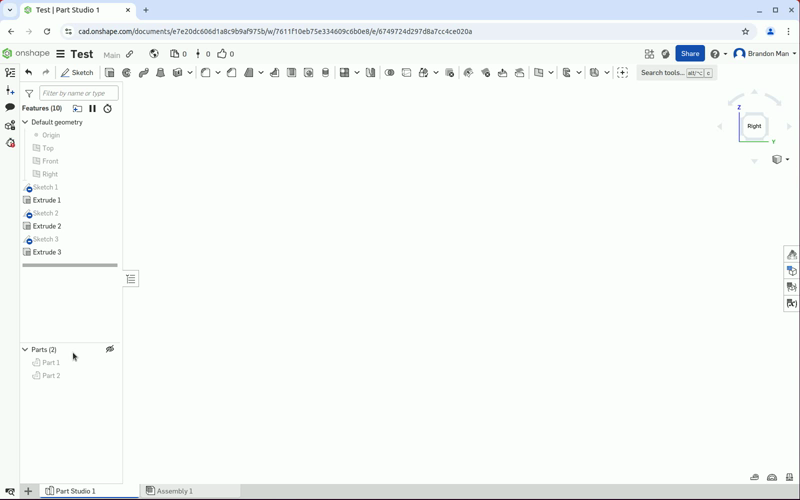
key(right)
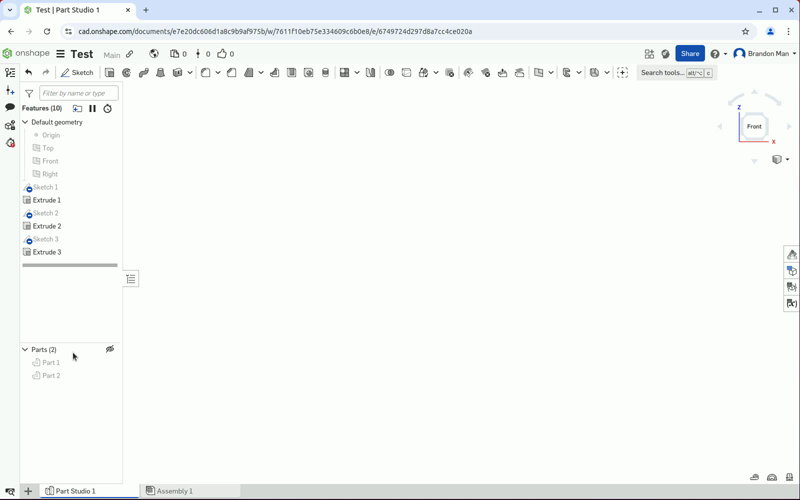
key_up(shift)
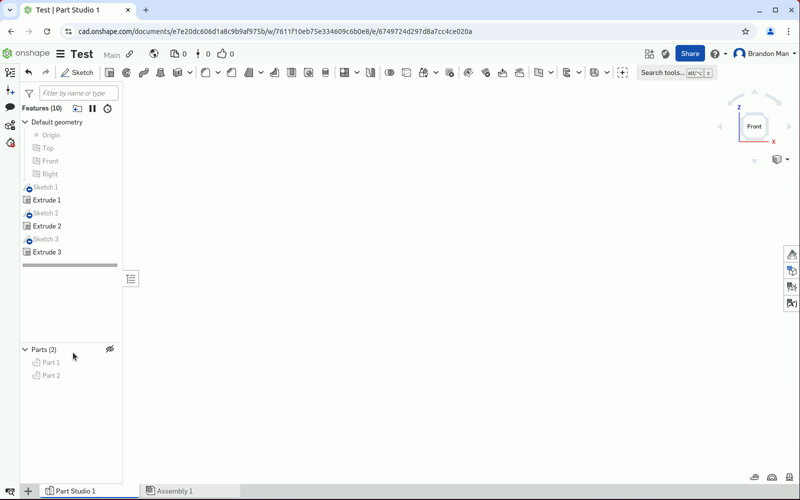
mouse_move(73, 352)
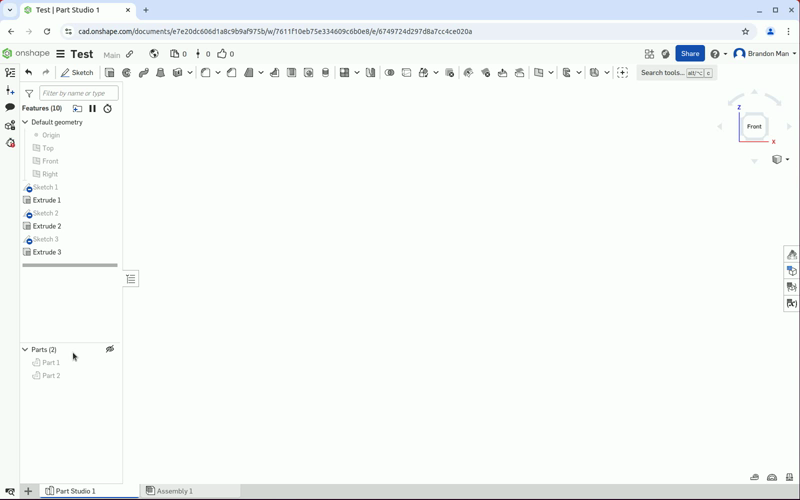
key(shift+y)
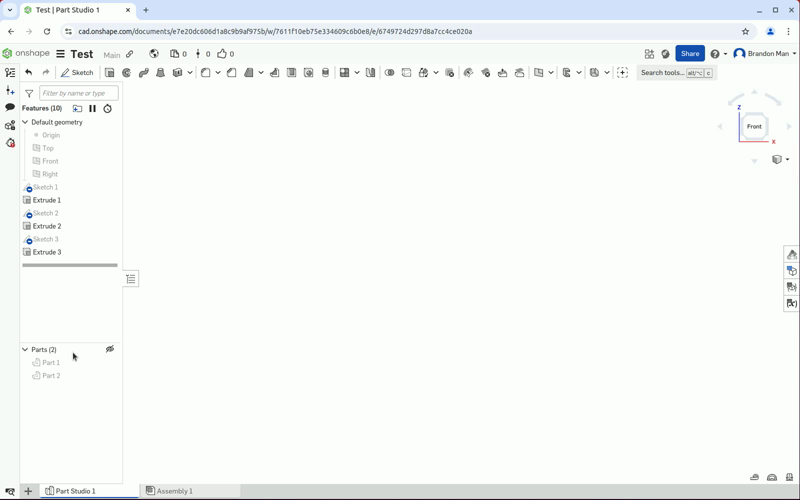
key(shift+s)
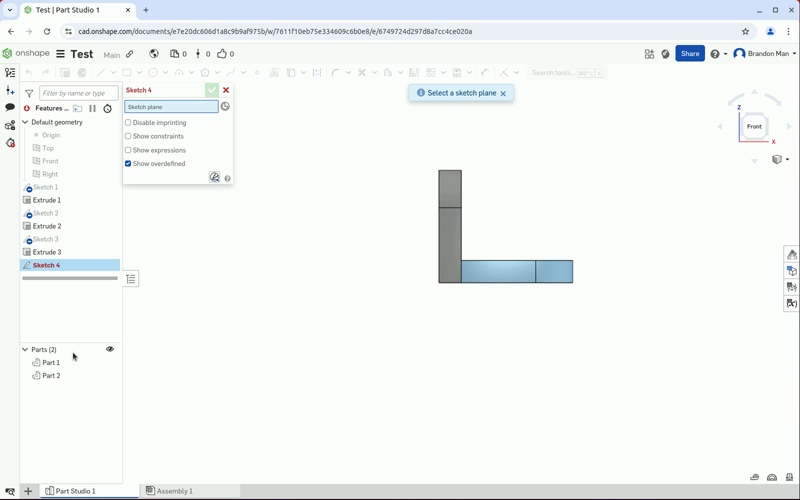
mouse_move(73, 163)
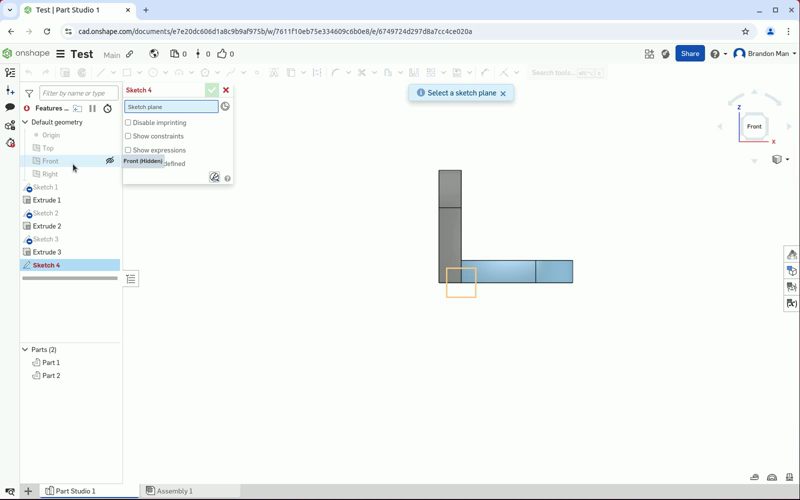
click(73, 163)
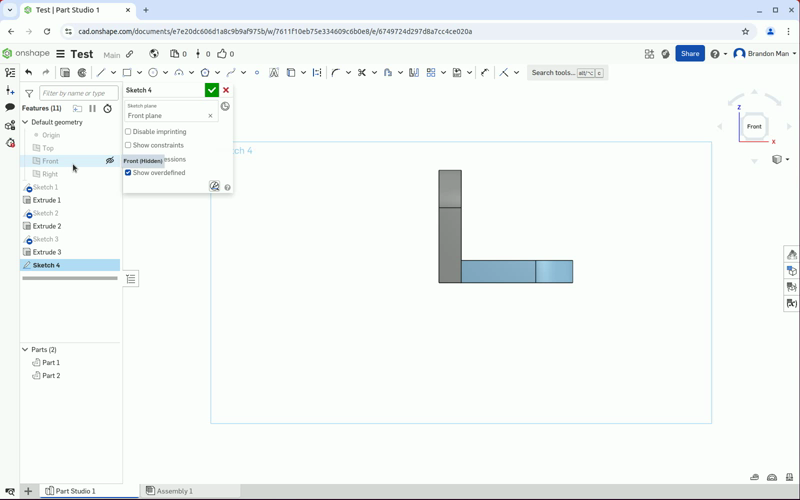
mouse_move(73, 352)
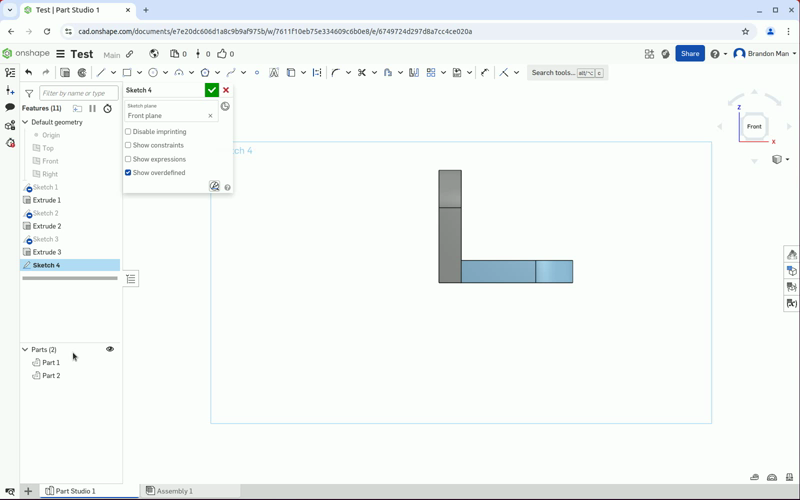
key(y)
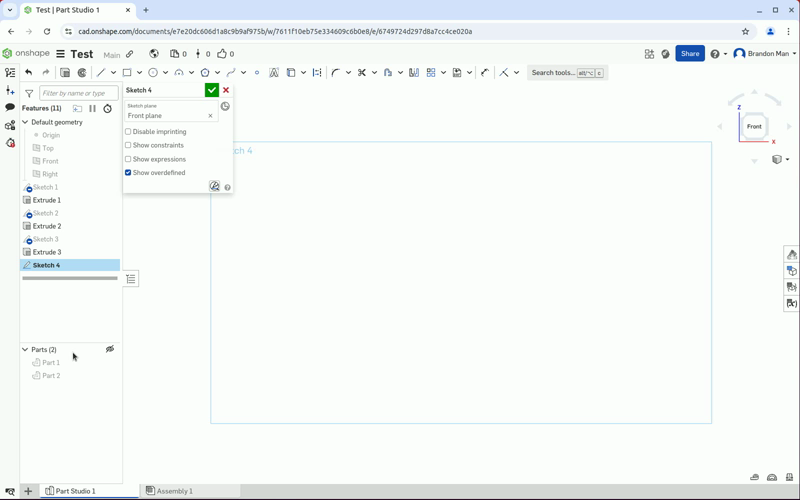
key(l)
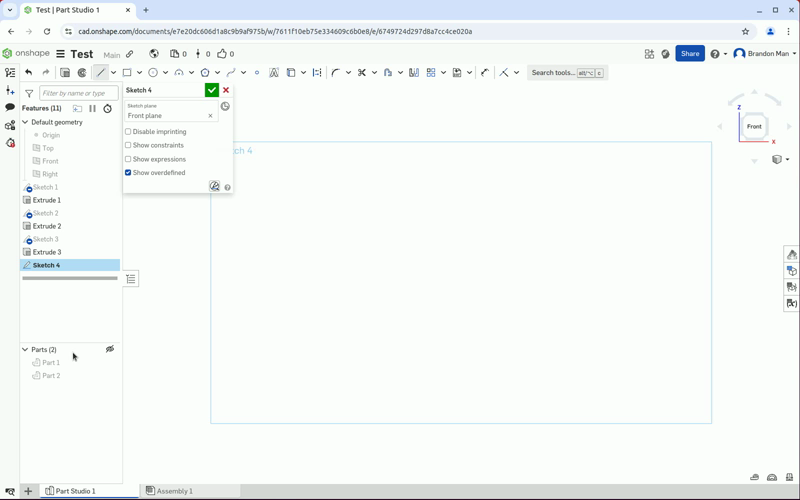
key_down(shift)
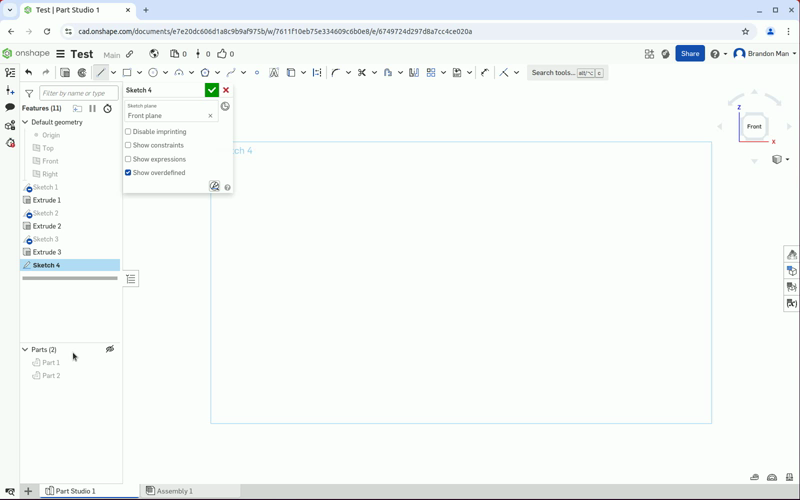
mouse_move(460, 260)
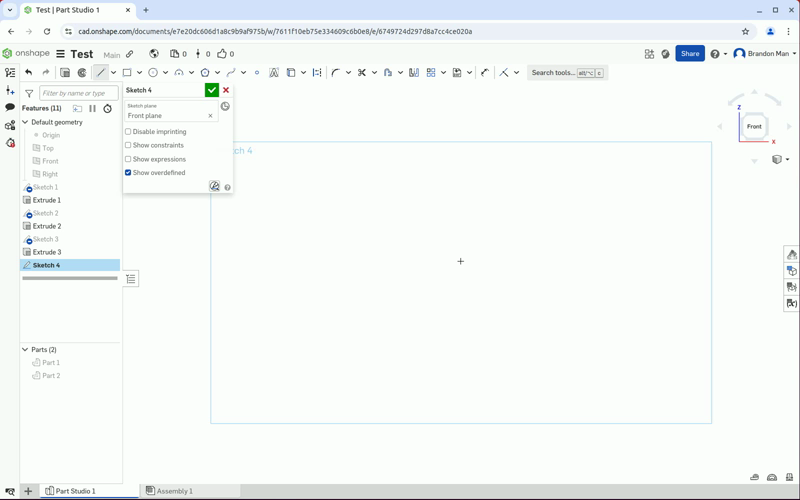
click(460, 260)
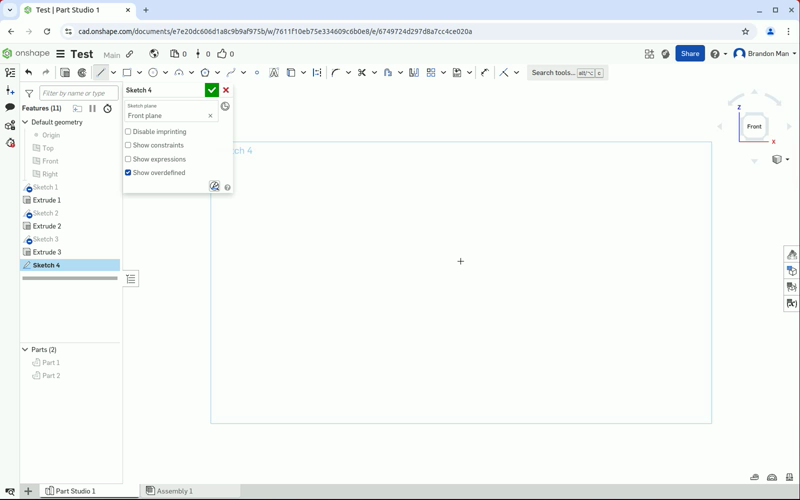
key_up(shift)
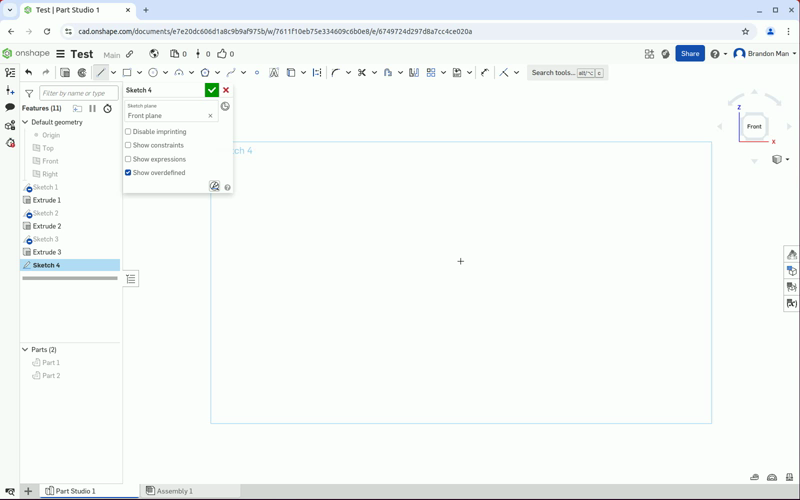
key_down(shift)
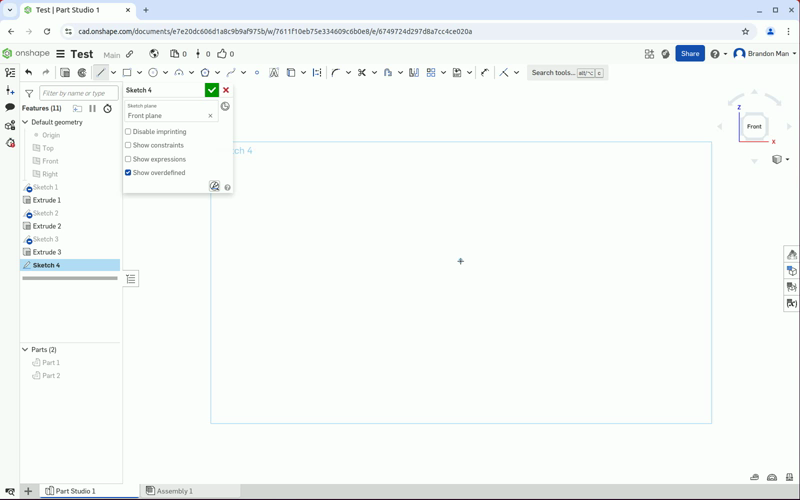
mouse_move(536, 260)
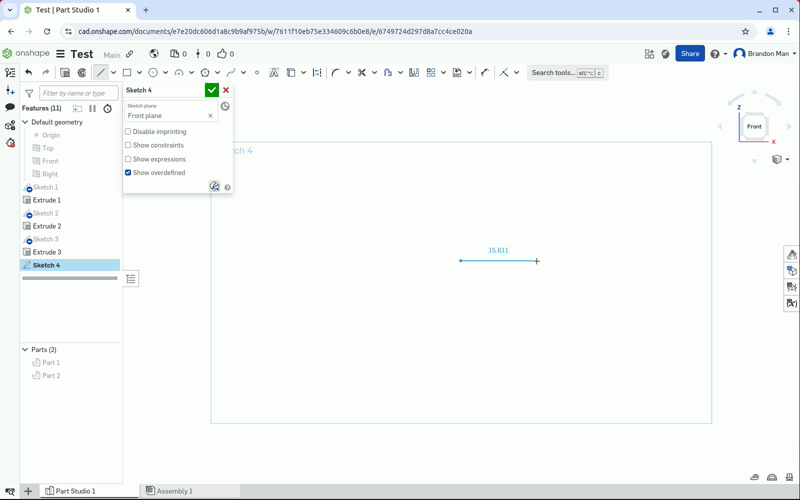
click(536, 260)
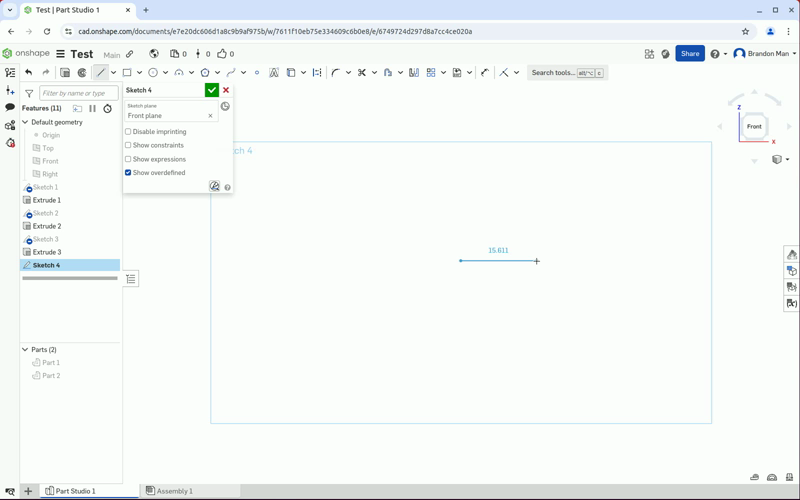
key_up(shift)
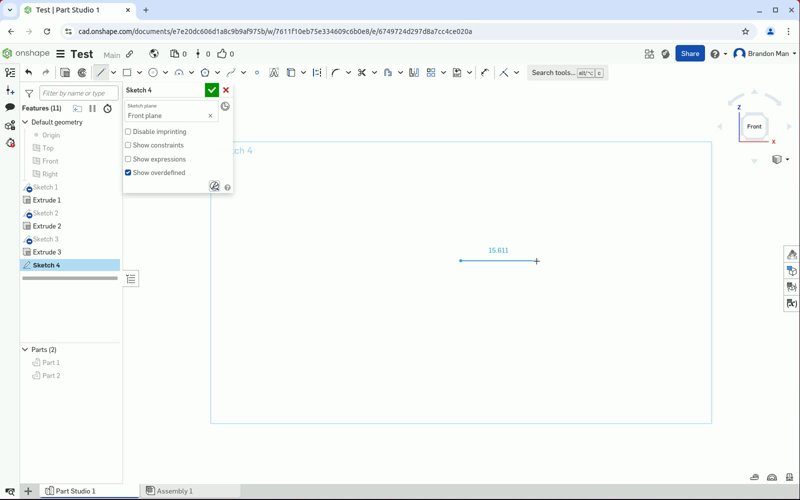
key_down(shift)
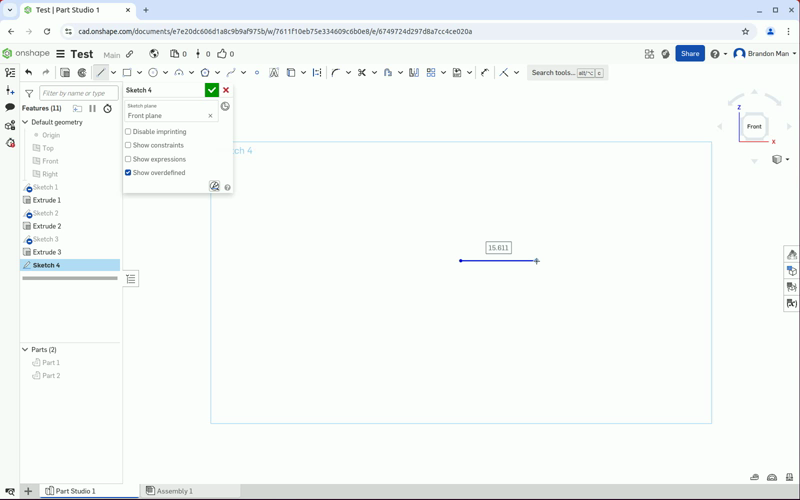
mouse_move(566, 260)
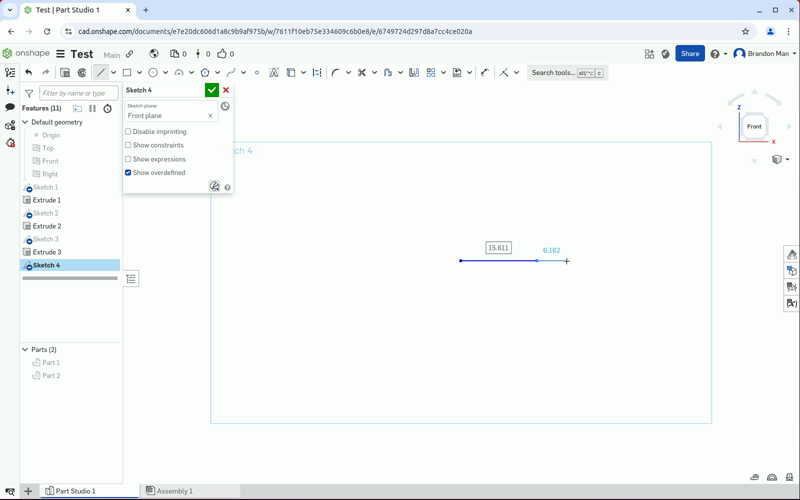
mouse_move(558, 260)
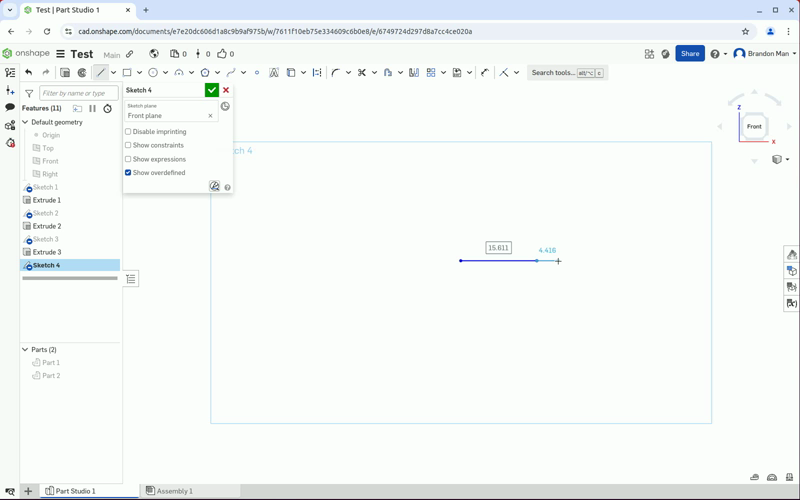
click(558, 260)
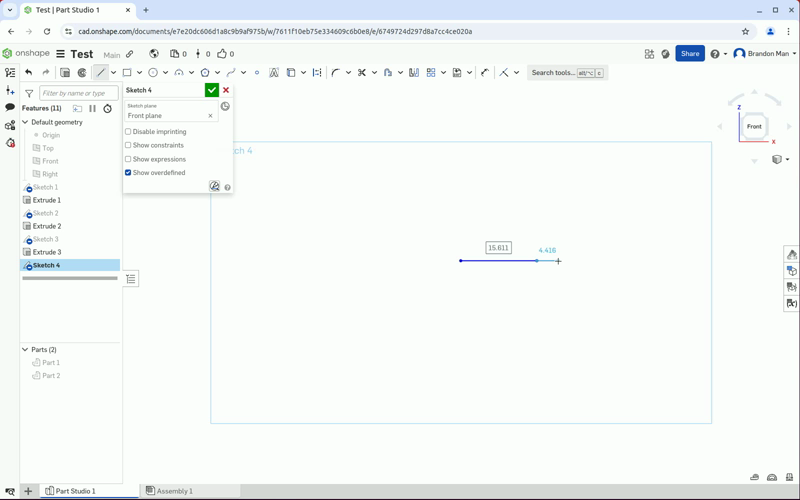
key_up(shift)
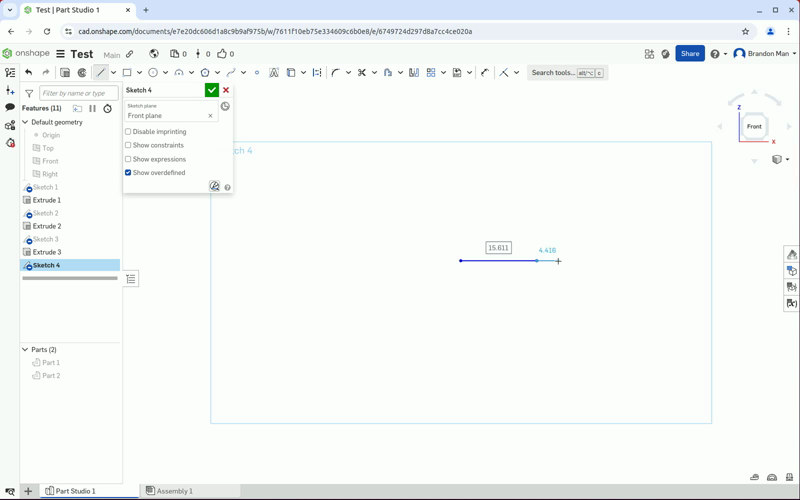
key_down(shift)
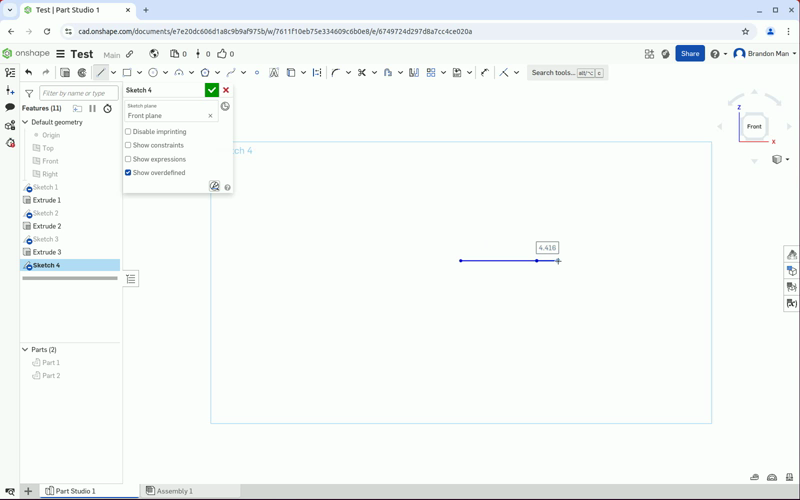
mouse_move(460, 184)
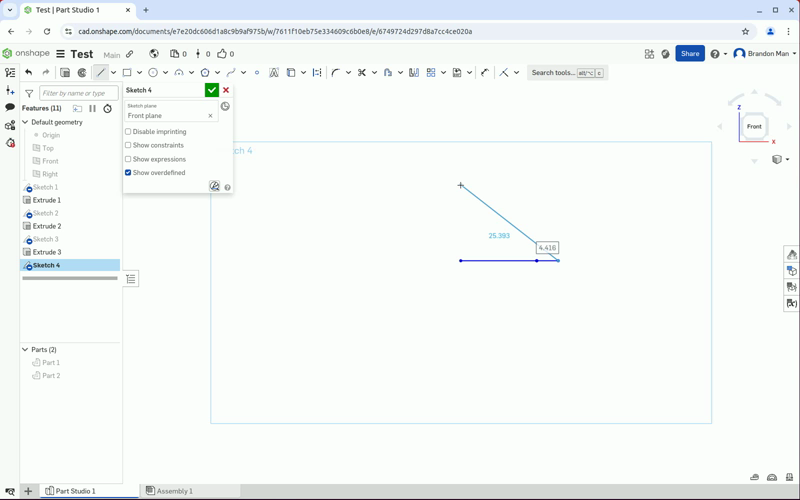
click(460, 184)
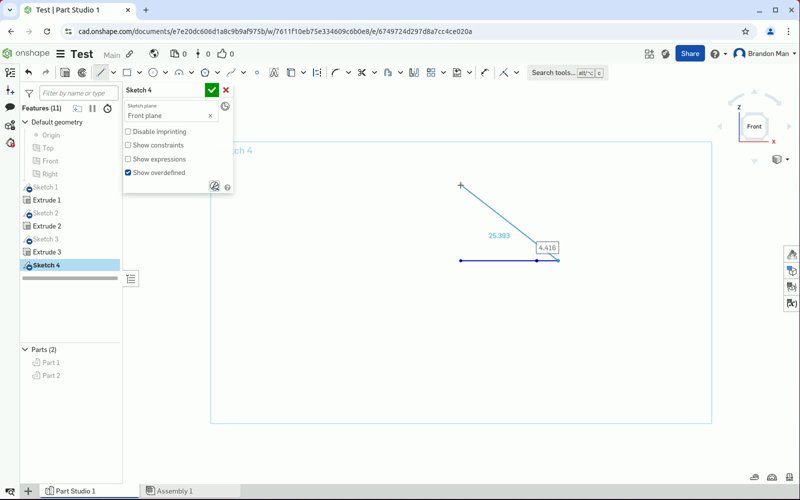
key_up(shift)
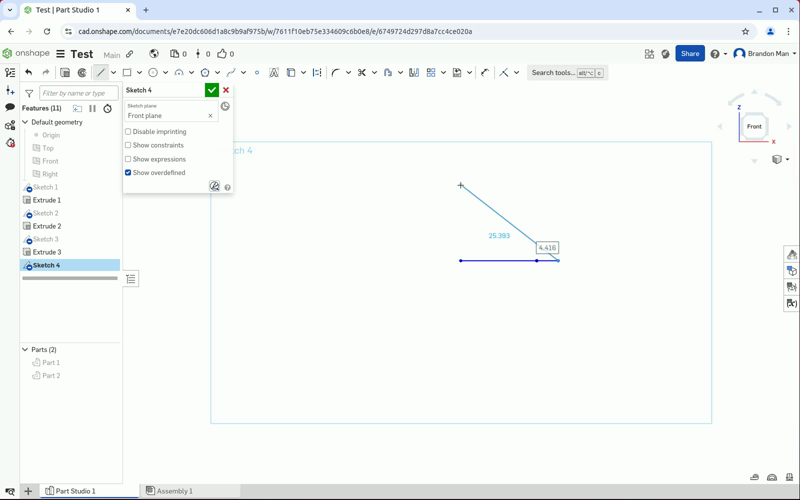
key_down(shift)
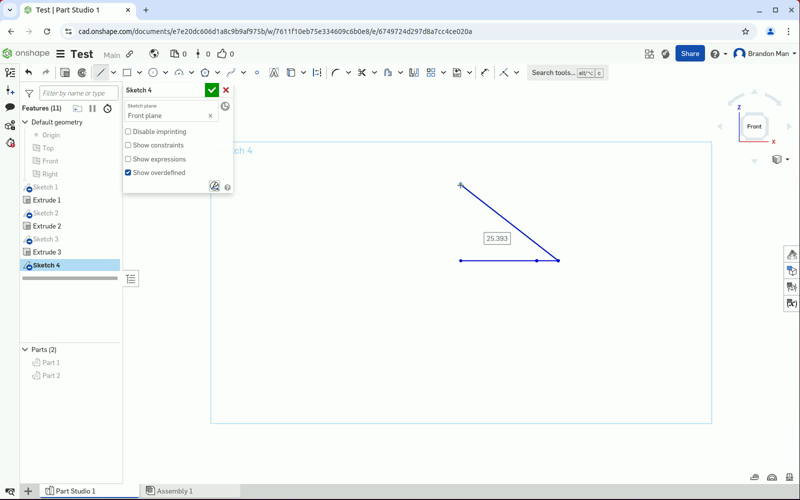
mouse_move(490, 184)
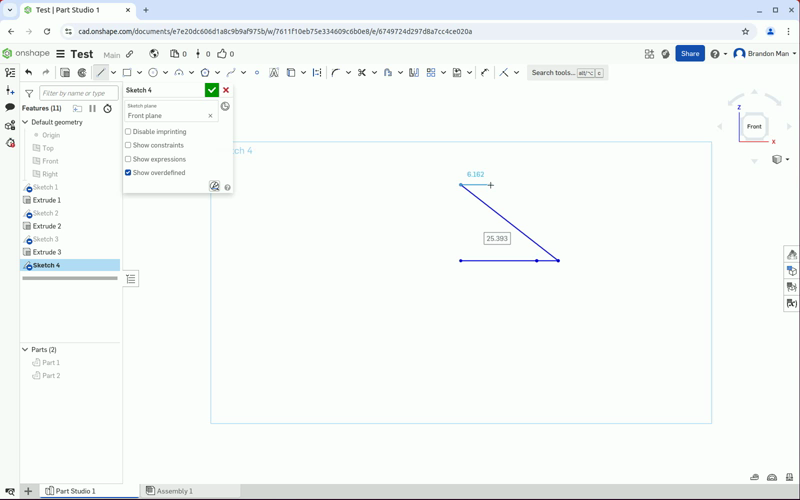
mouse_move(460, 207)
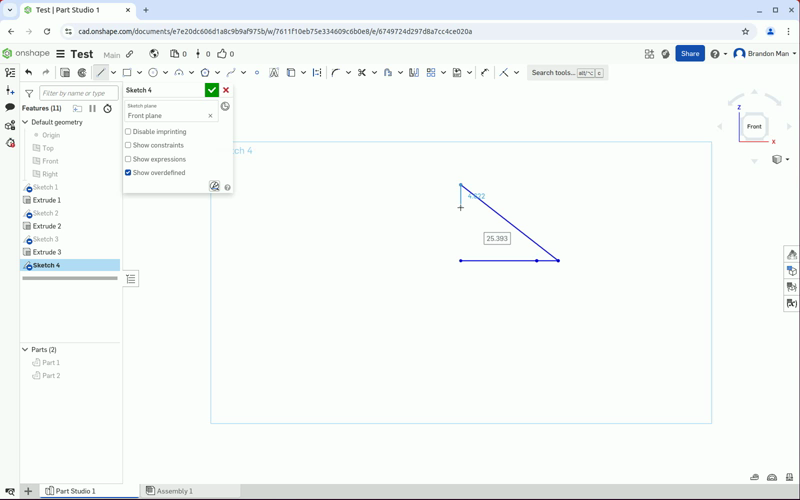
click(460, 207)
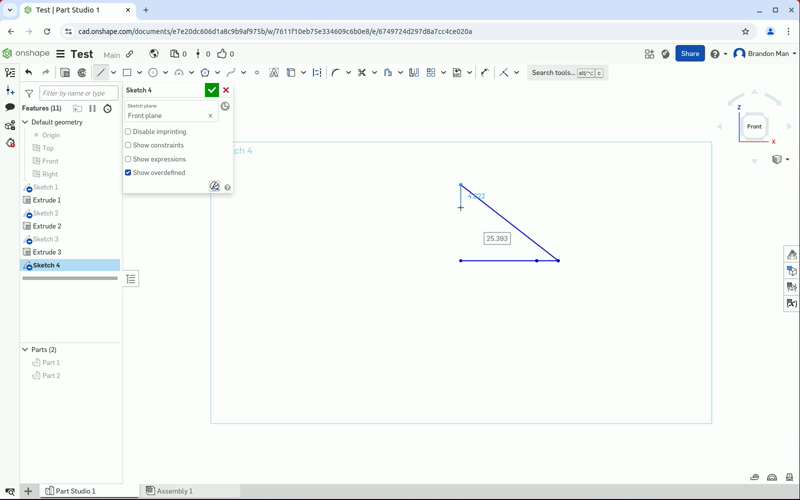
key_up(shift)
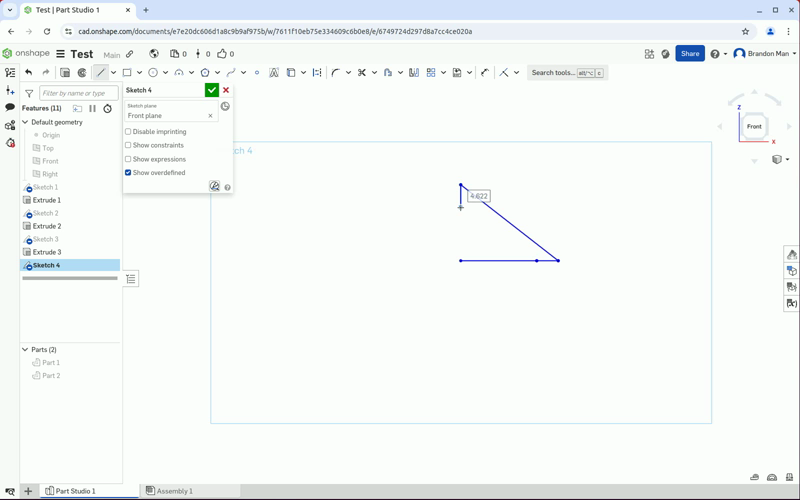
mouse_move(490, 207)
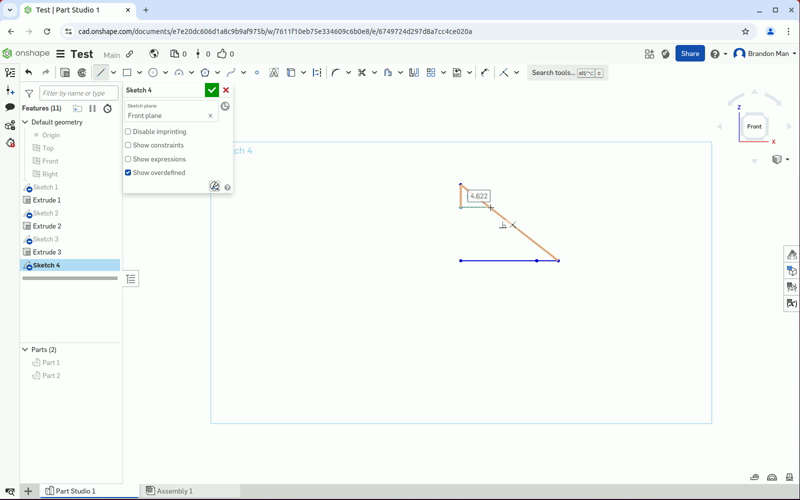
key_down(shift)
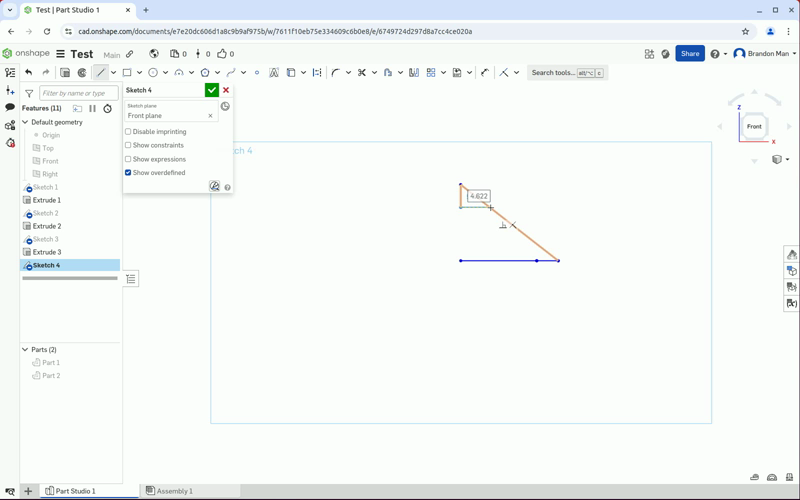
mouse_move(460, 260)
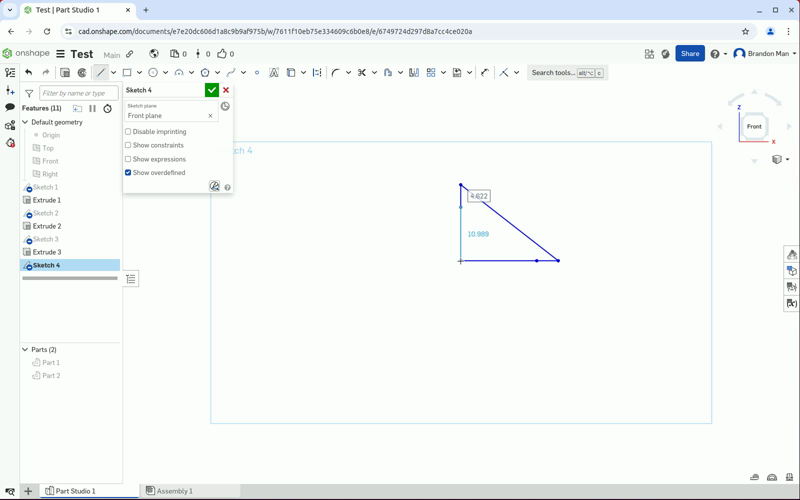
key_up(shift)
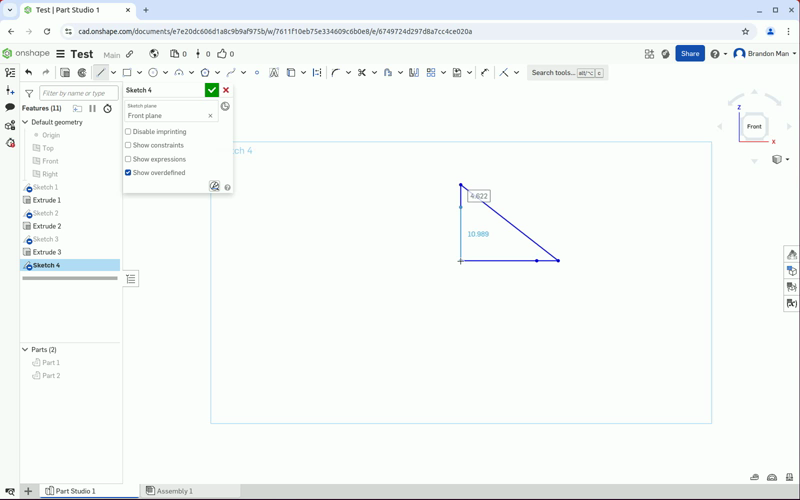
click(460, 260)
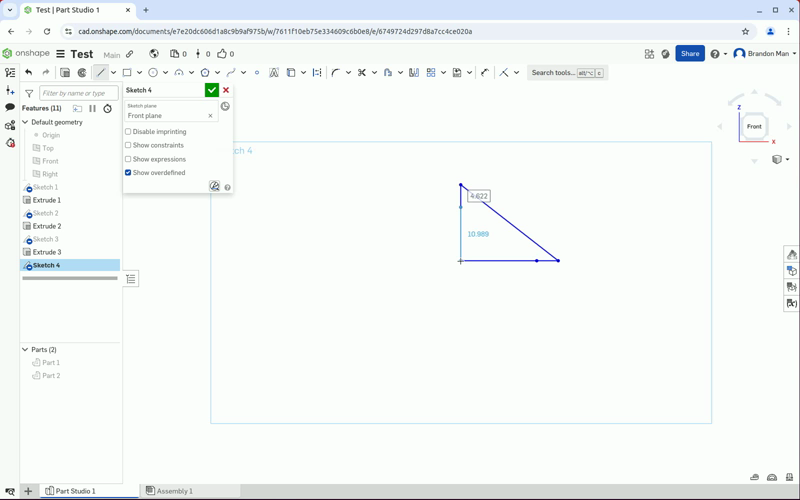
key(esc)
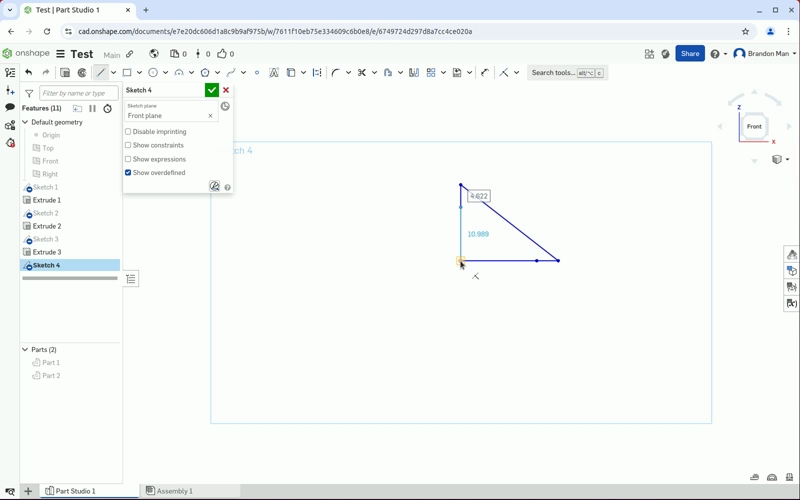
mouse_move(544, 254)
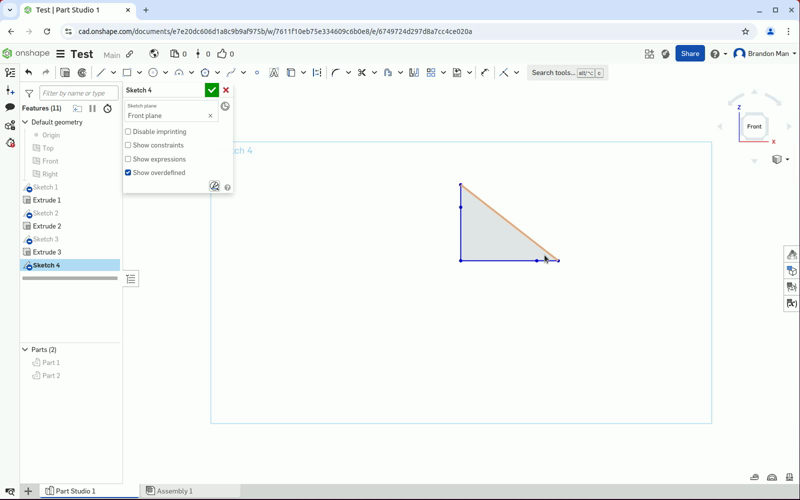
click(544, 254)
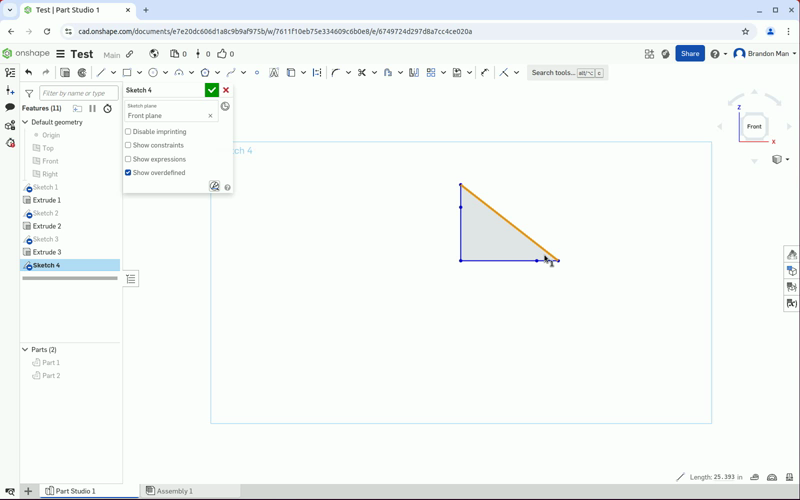
mouse_move(73, 352)
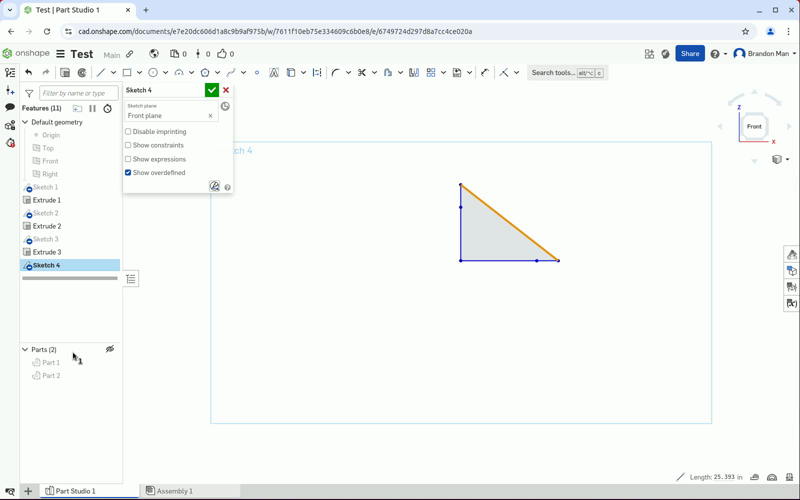
key(shift+y)
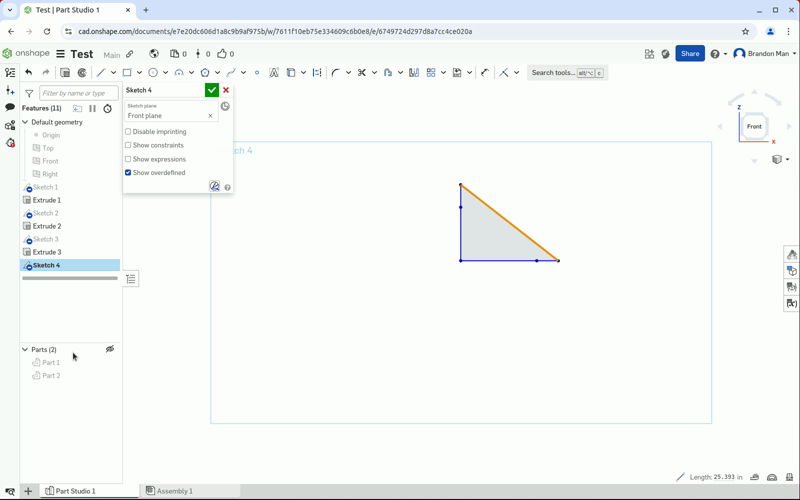
key(shift+e)
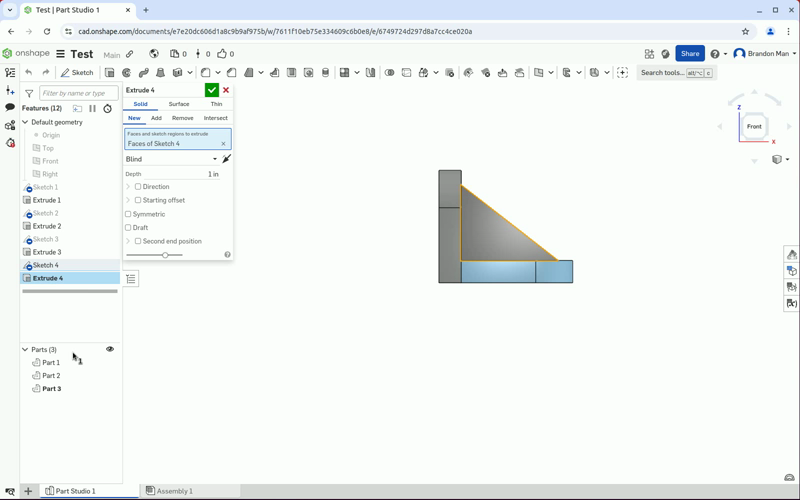
mouse_move(143, 106)
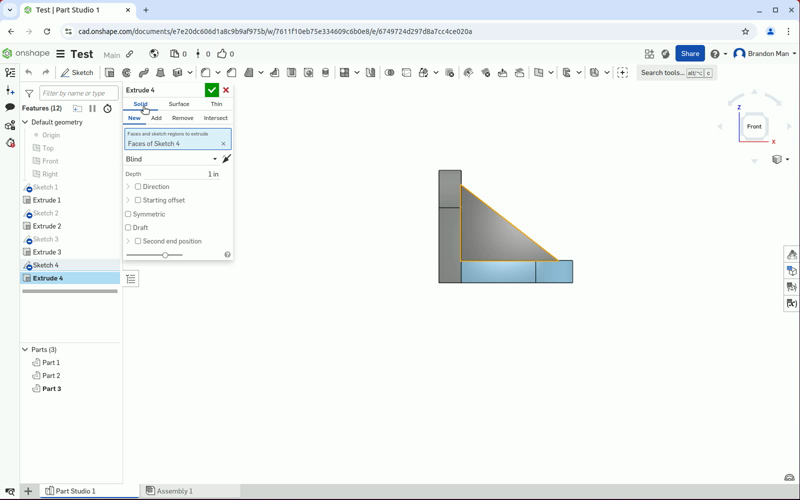
click(143, 106)
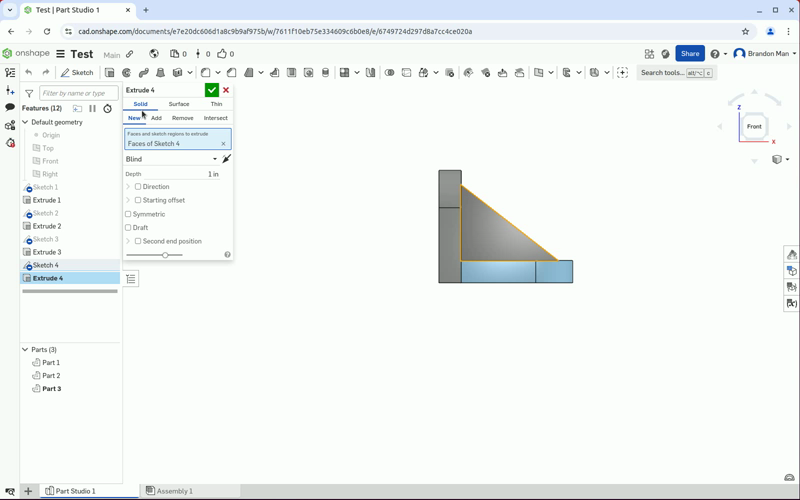
mouse_move(137, 120)
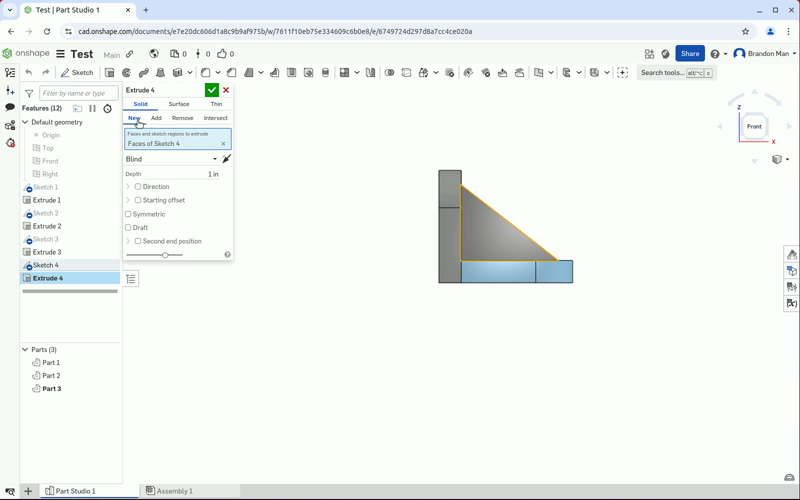
click(137, 120)
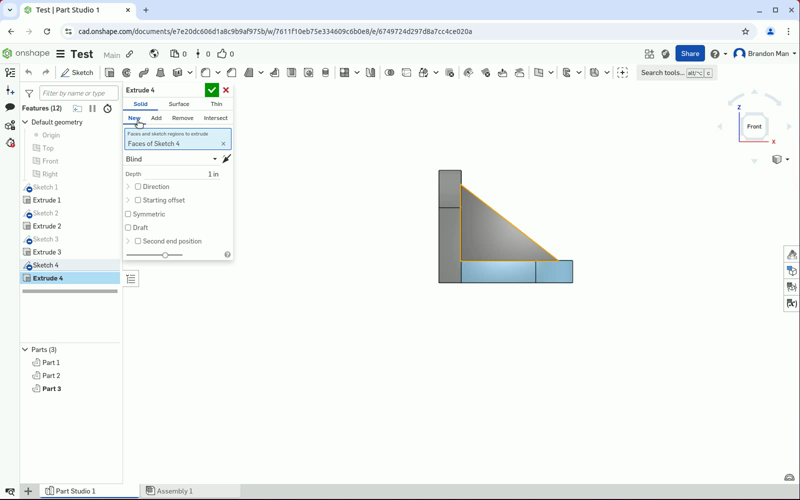
key(tab, 4)
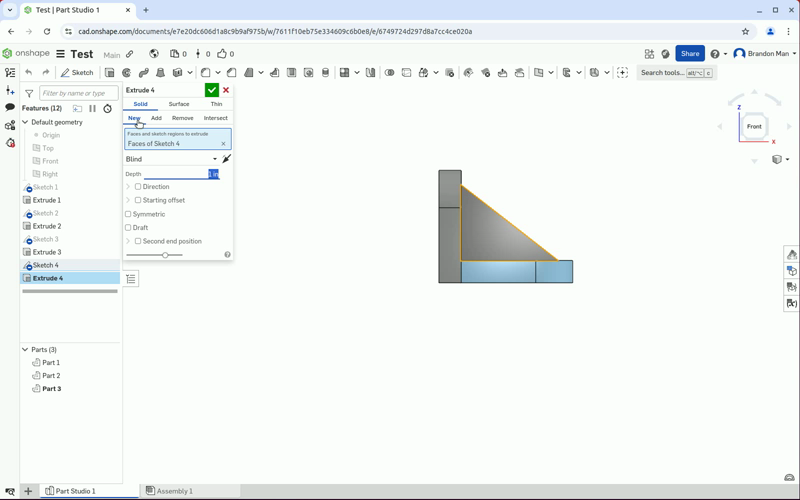
text(3.37)
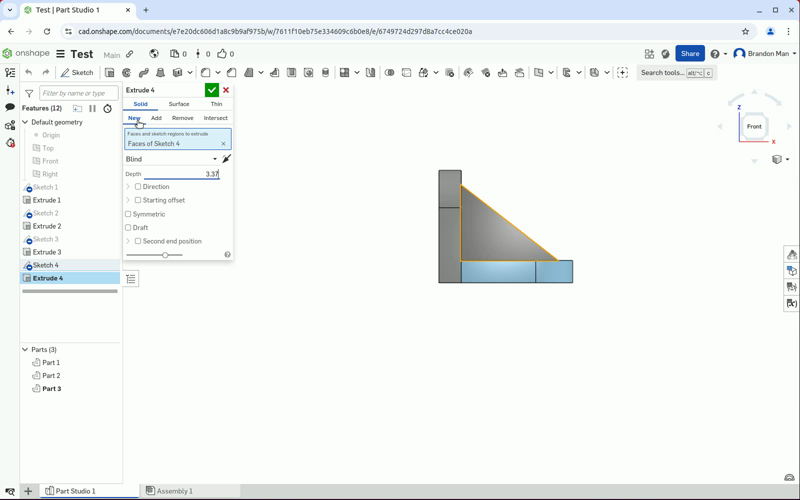
key(tab, 3)
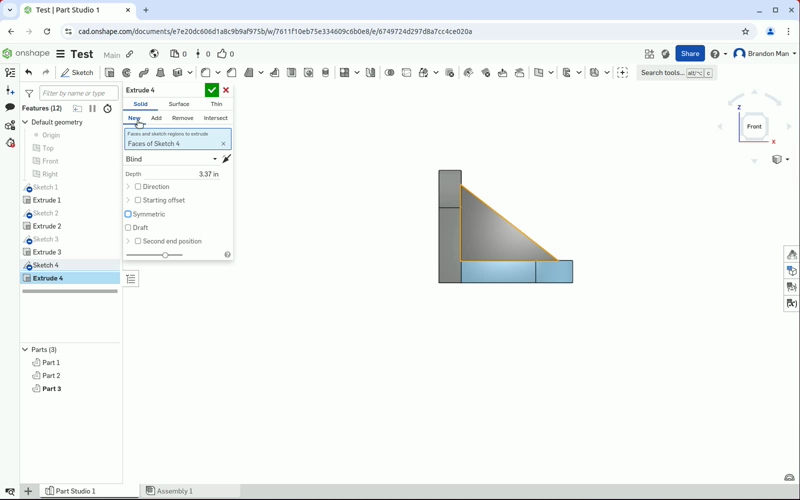
key(space)
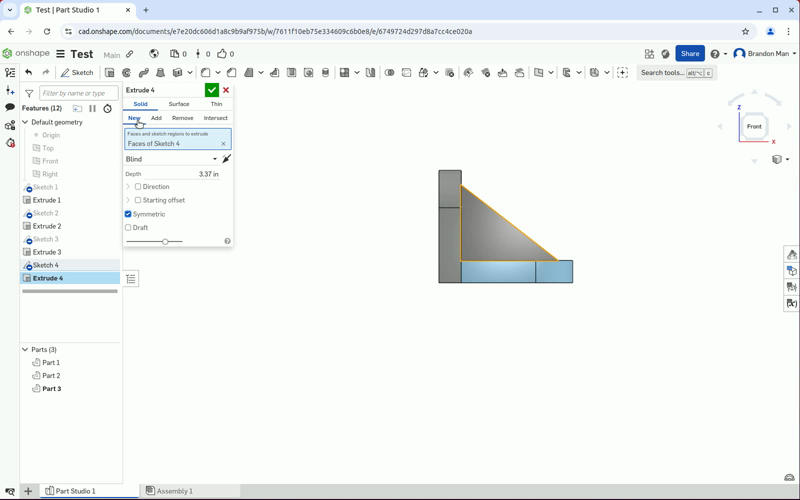
key(enter)
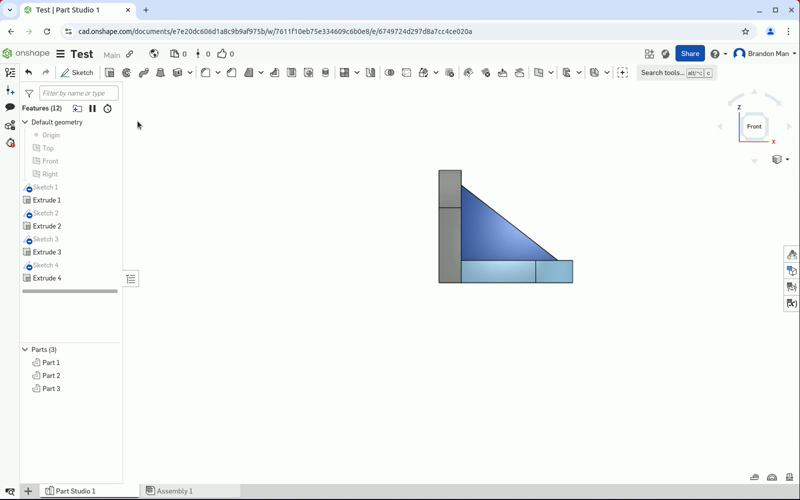
key(shift+h)
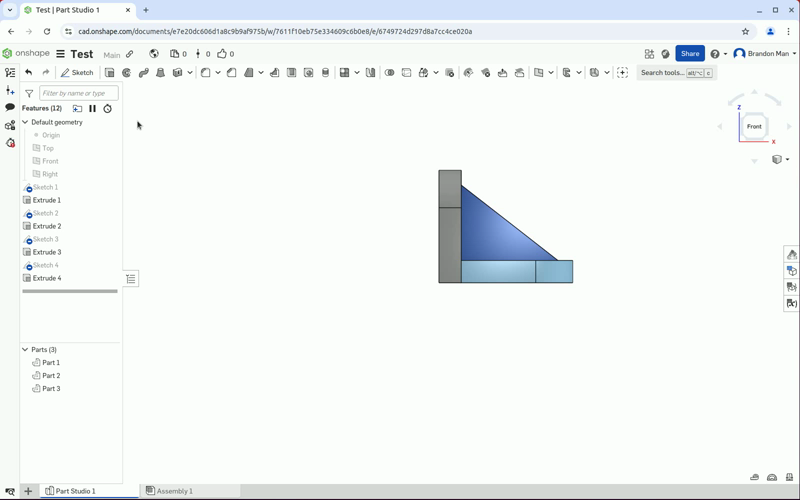
key(shift+h)
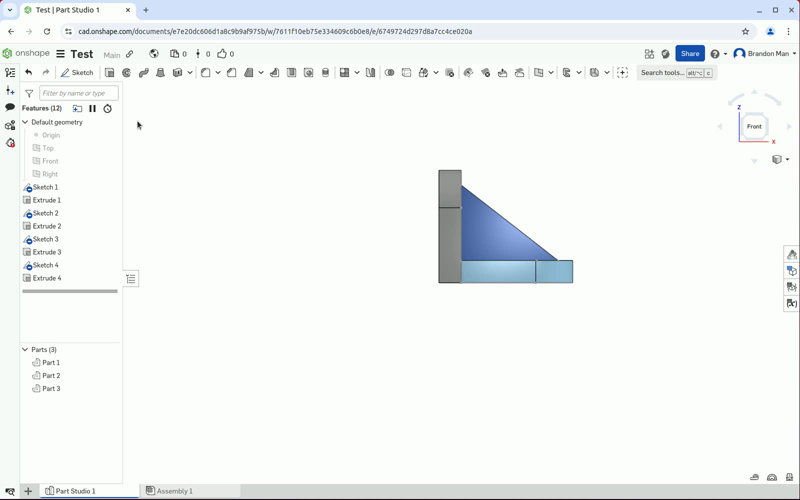
key(shift+7)
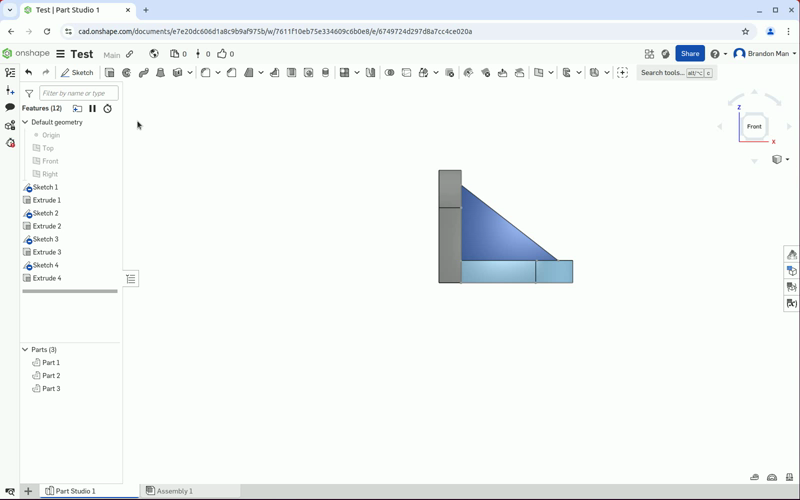
key(left, 2)
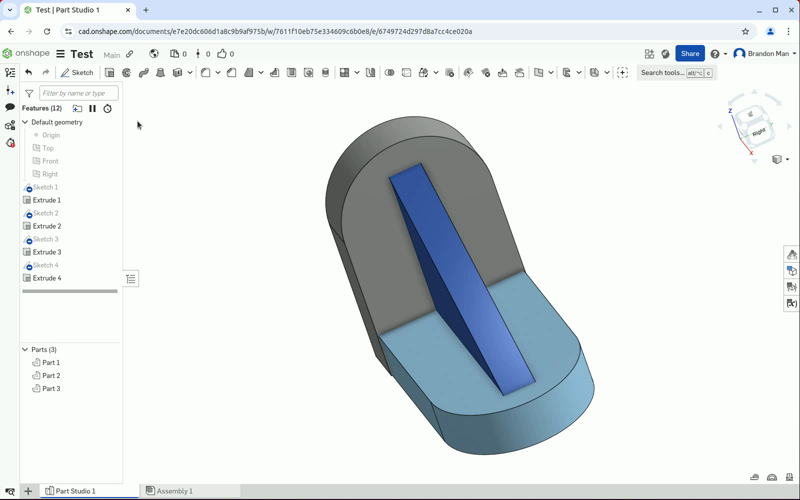
key(down, 2)
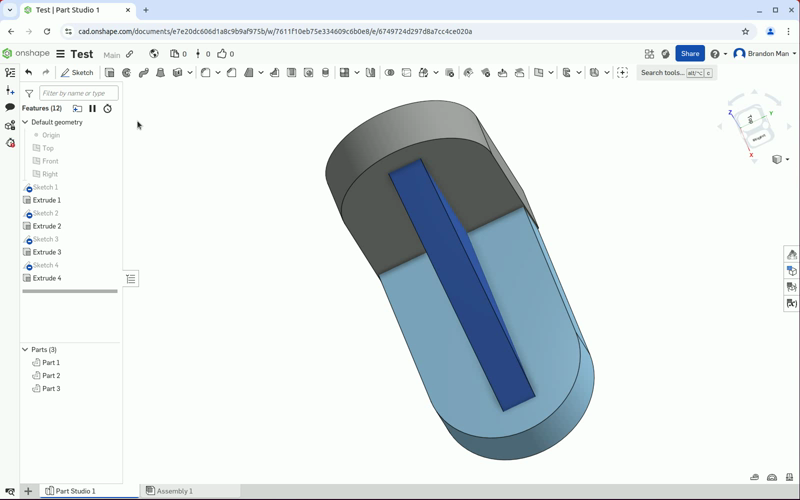
key(up, 2)
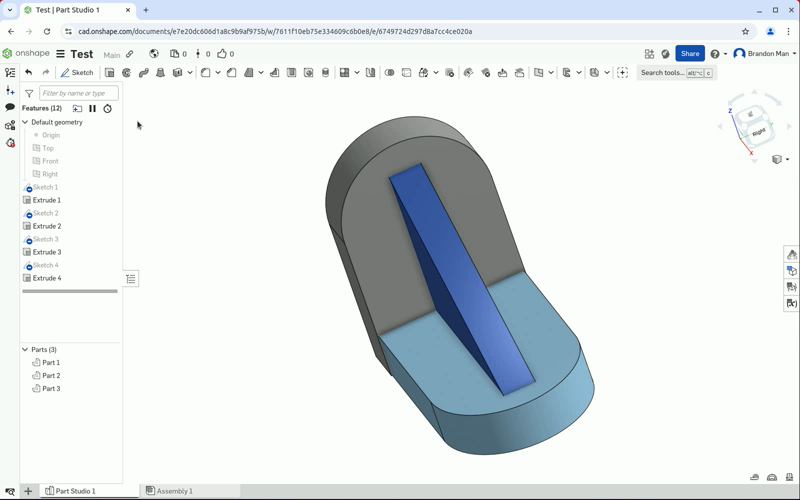
key(right, 2)
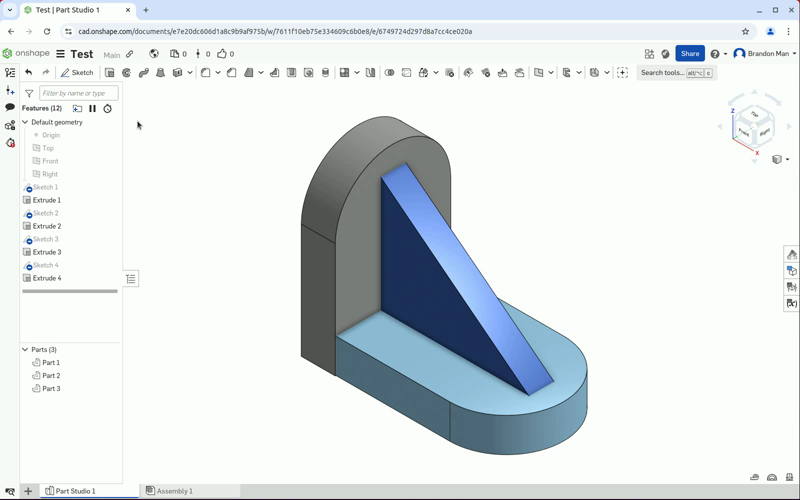
mouse_move(73, 189)
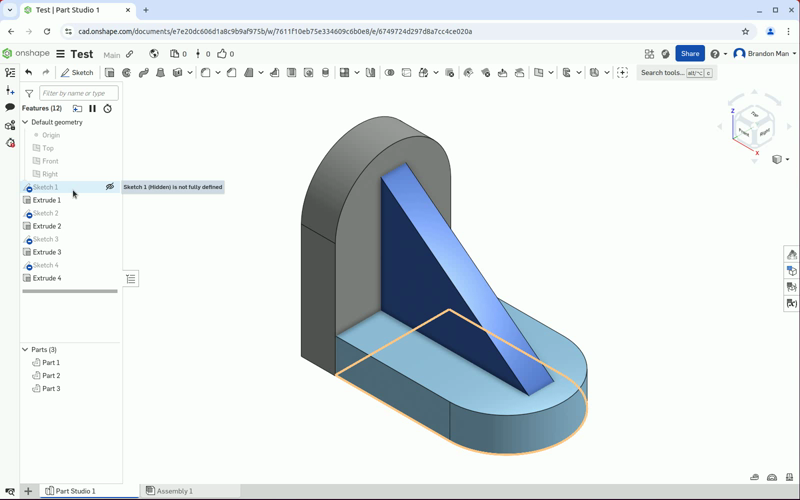
click(73, 189)